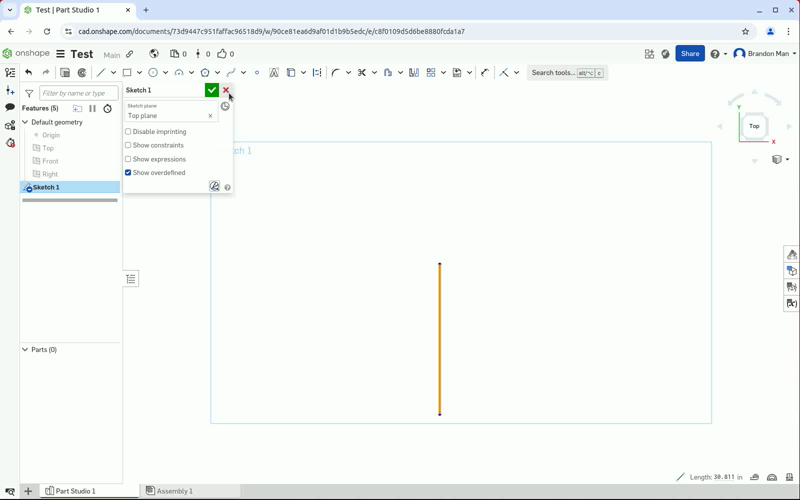
key(shift+h)
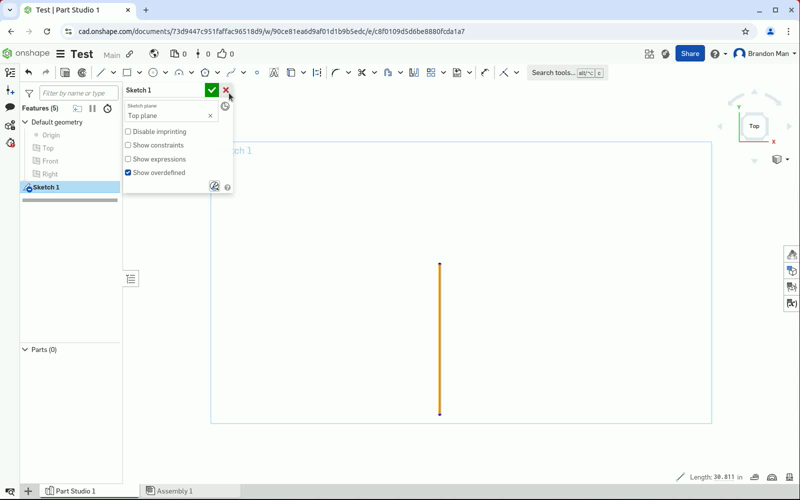
key(shift+s)
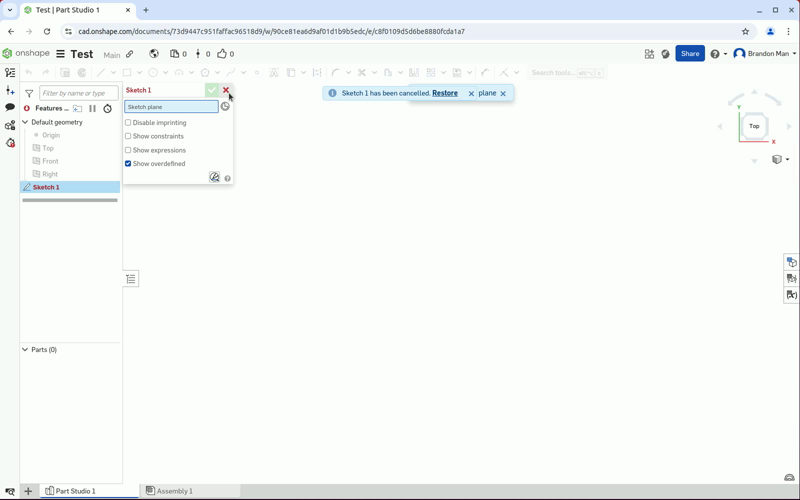
mouse_move(73, 150)
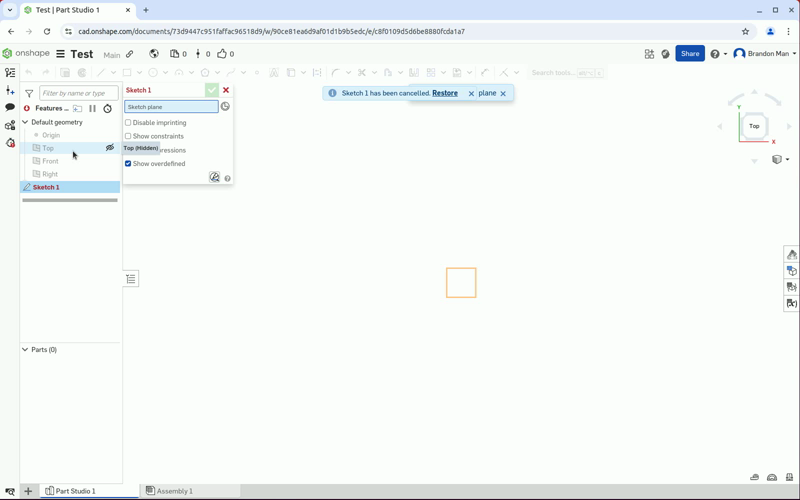
click(73, 150)
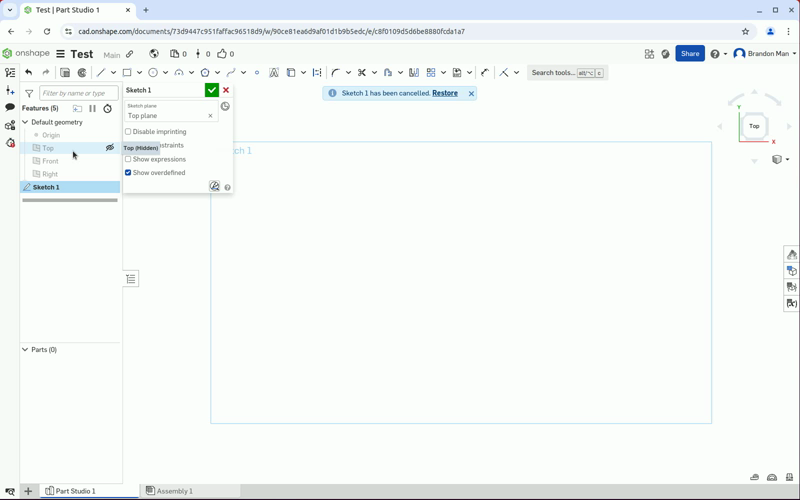
mouse_move(73, 352)
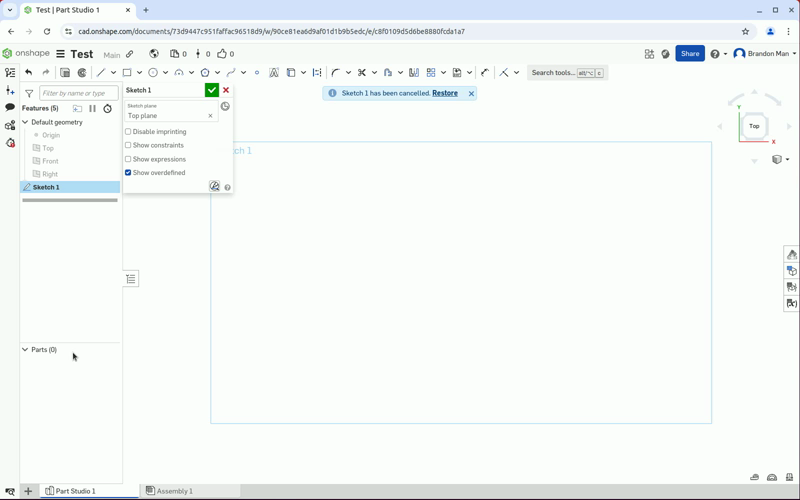
key(y)
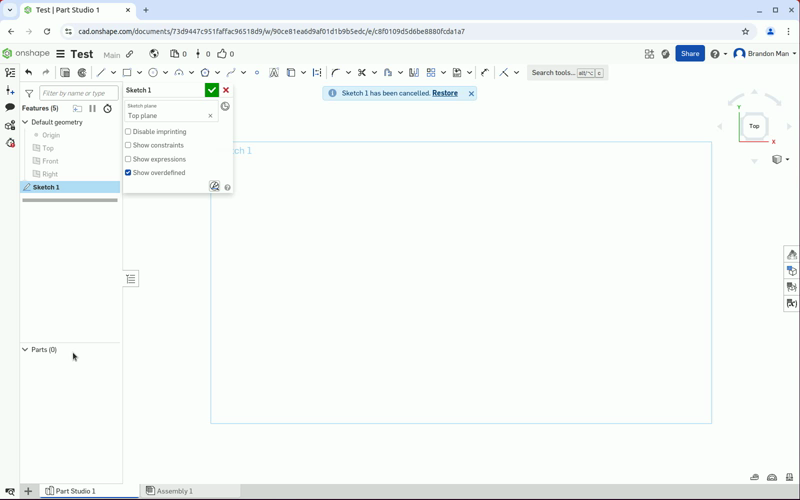
key(c)
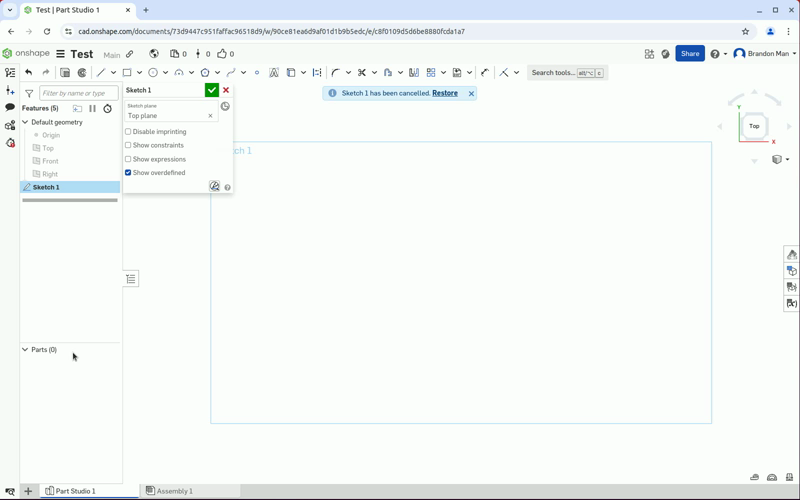
key_down(shift)
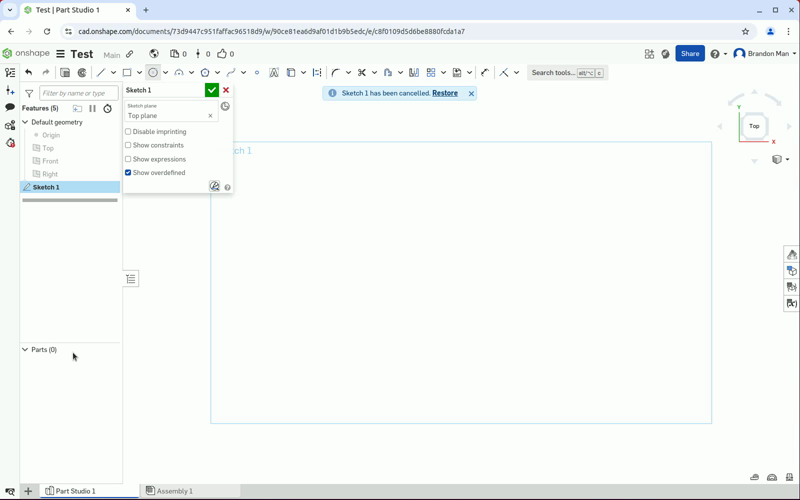
mouse_move(460, 282)
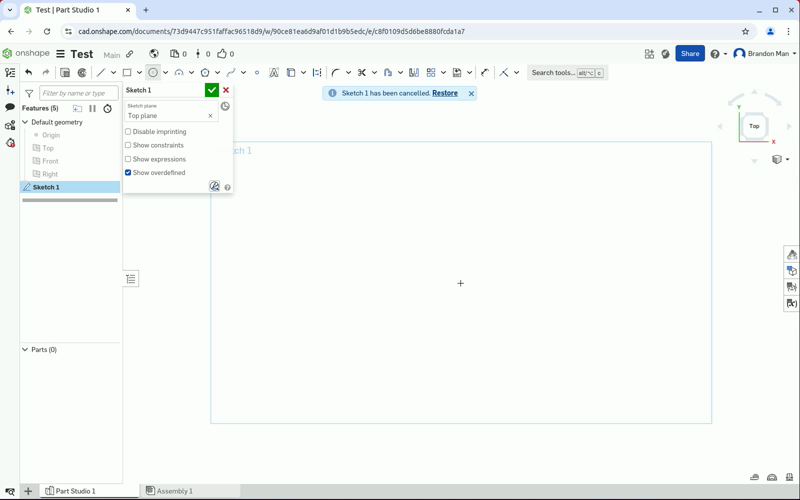
click(460, 282)
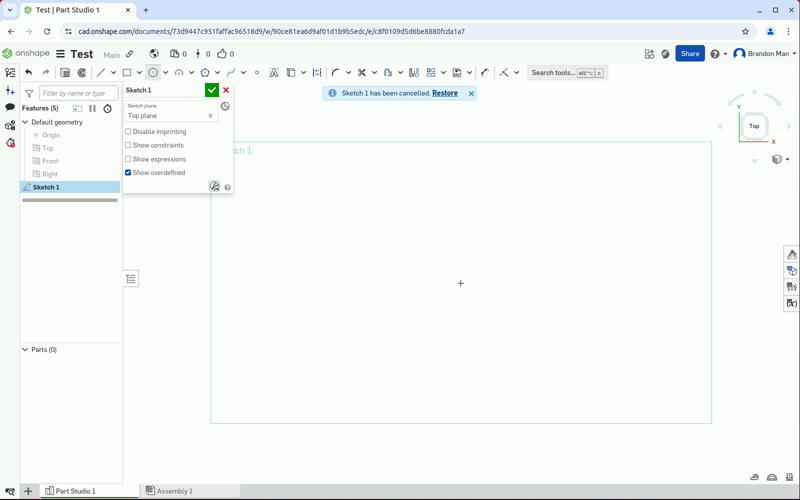
key_up(shift)
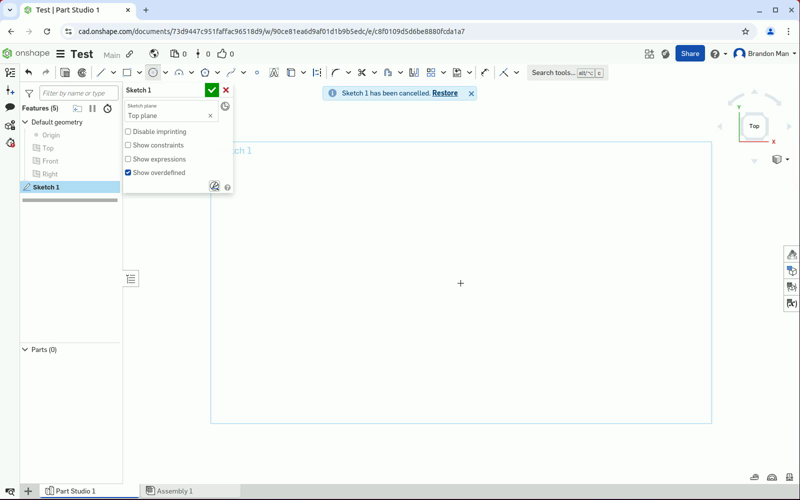
mouse_move(481, 282)
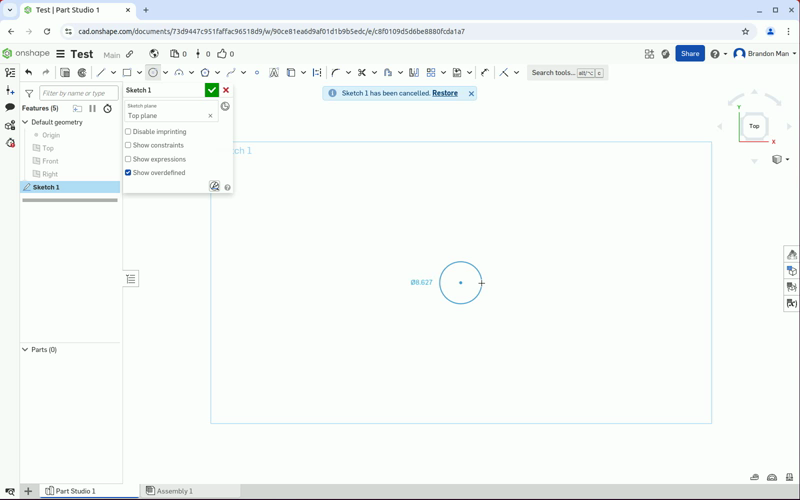
click(481, 282)
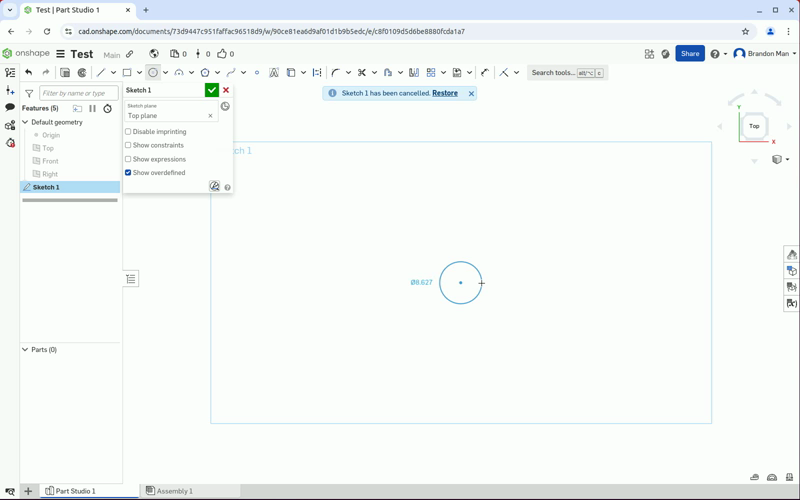
key(esc)
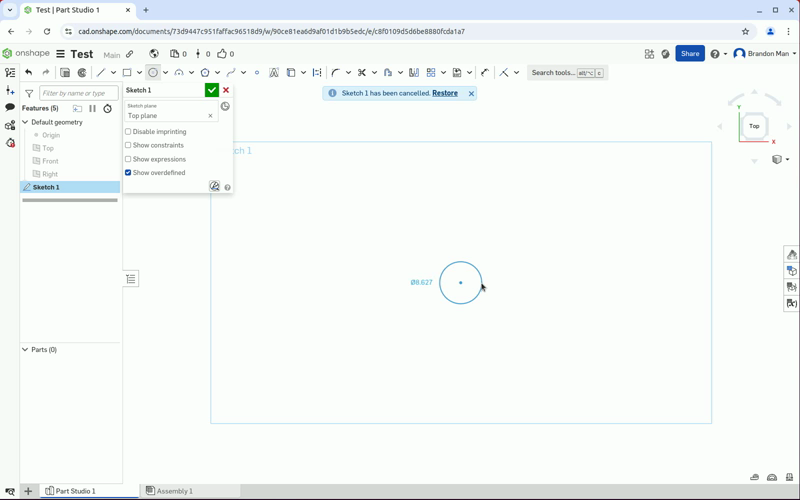
mouse_move(446, 272)
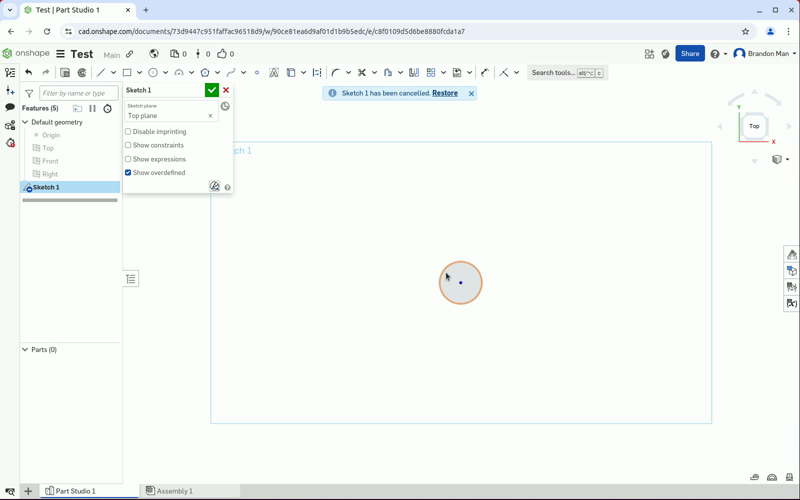
scroll(6)
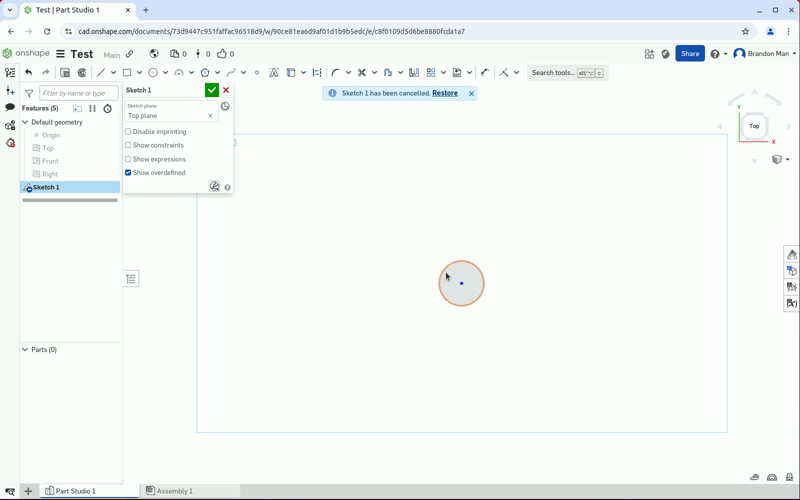
scroll(6)
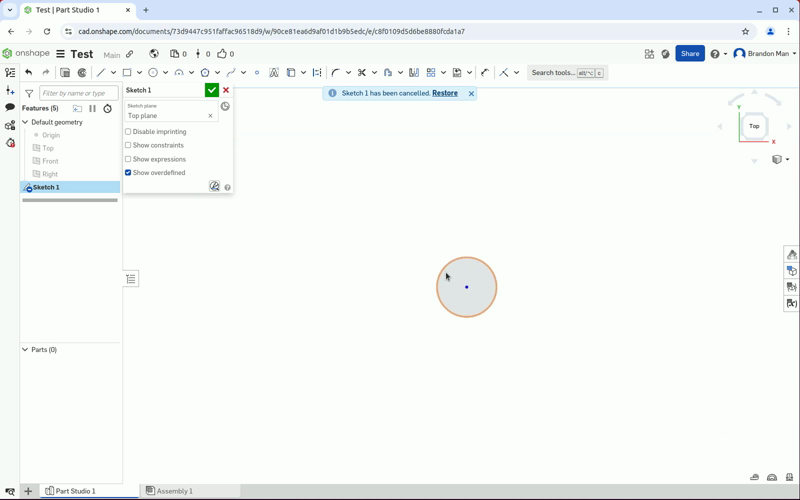
scroll(6)
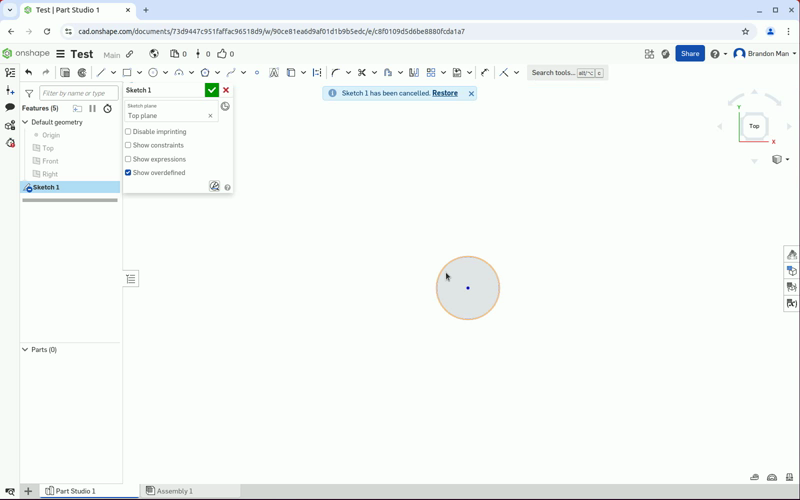
scroll(6)
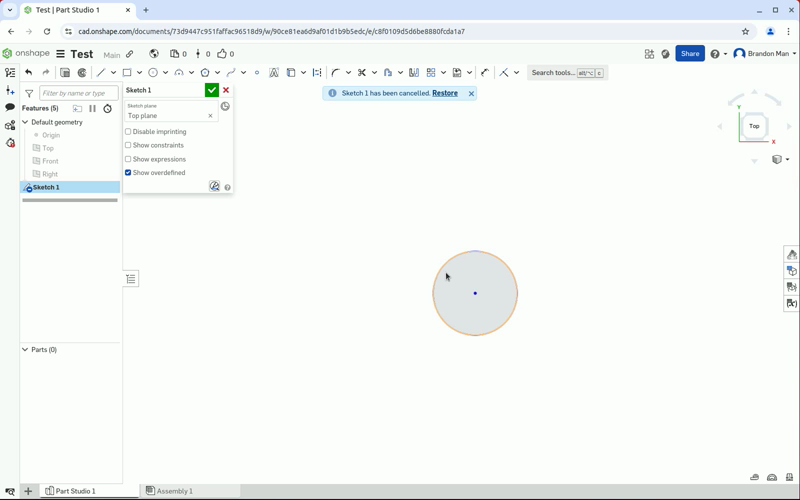
scroll(6)
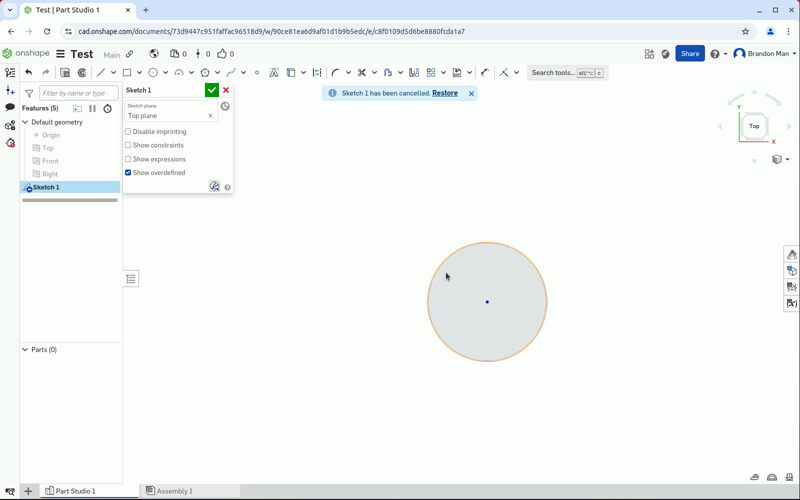
scroll(6)
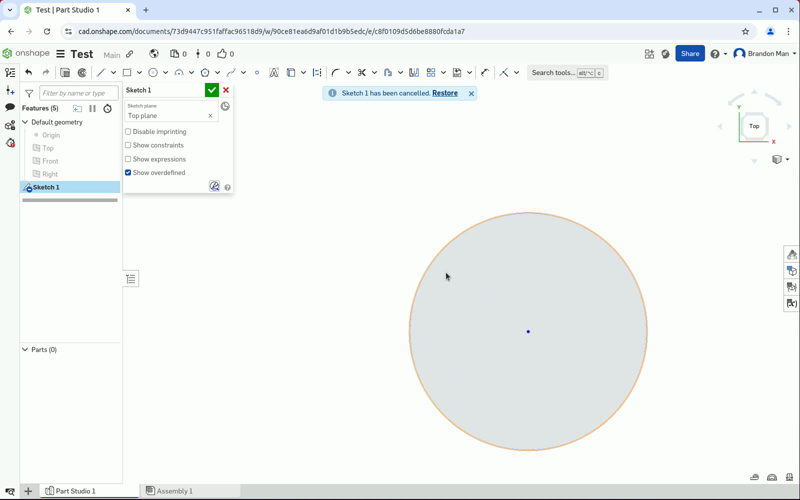
scroll(6)
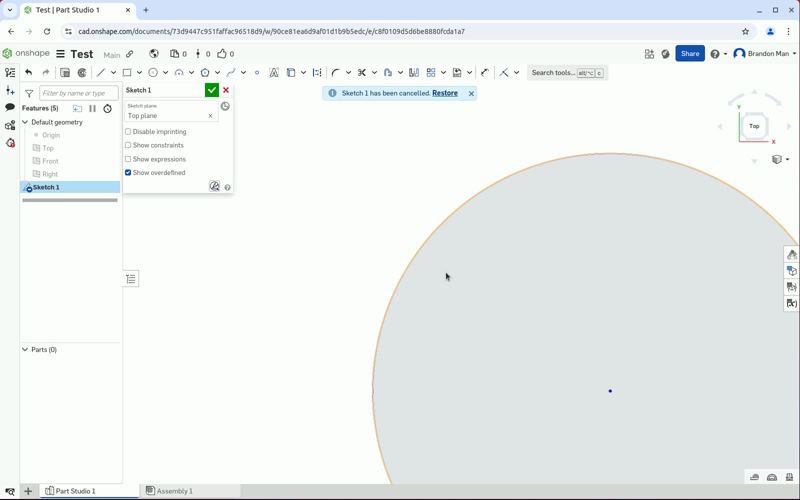
click(446, 272)
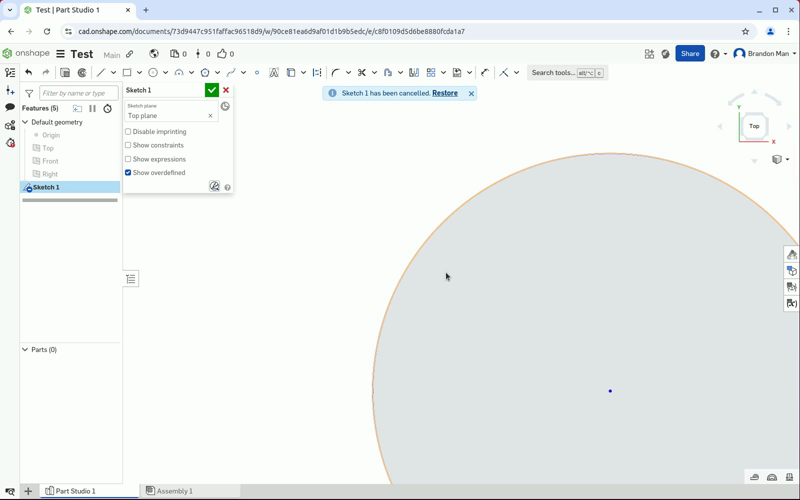
scroll(-6)
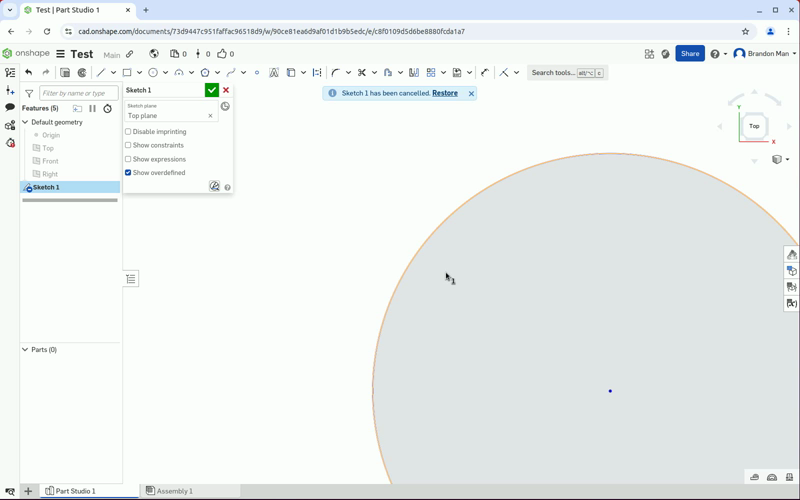
scroll(-6)
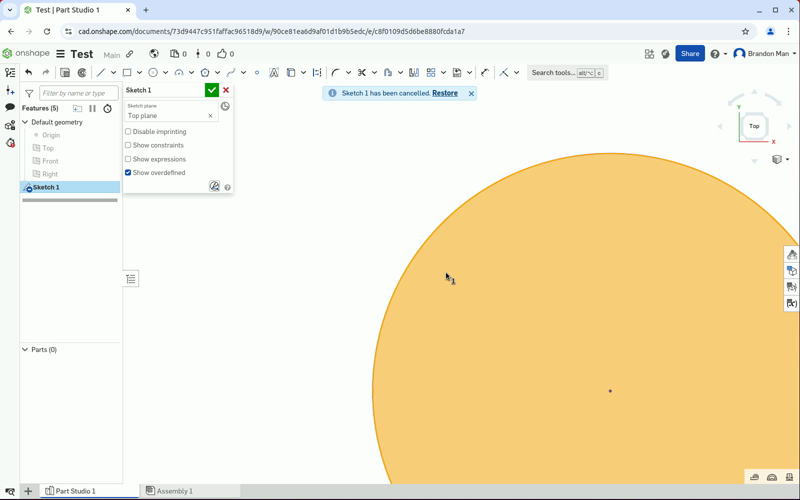
scroll(-6)
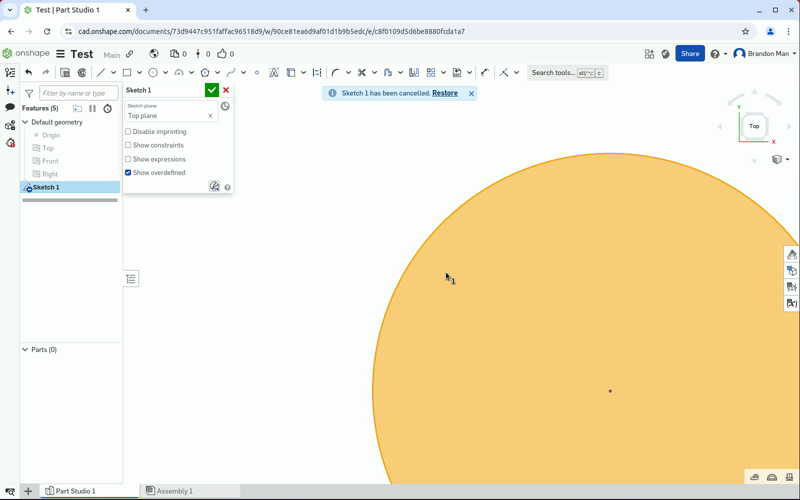
scroll(-6)
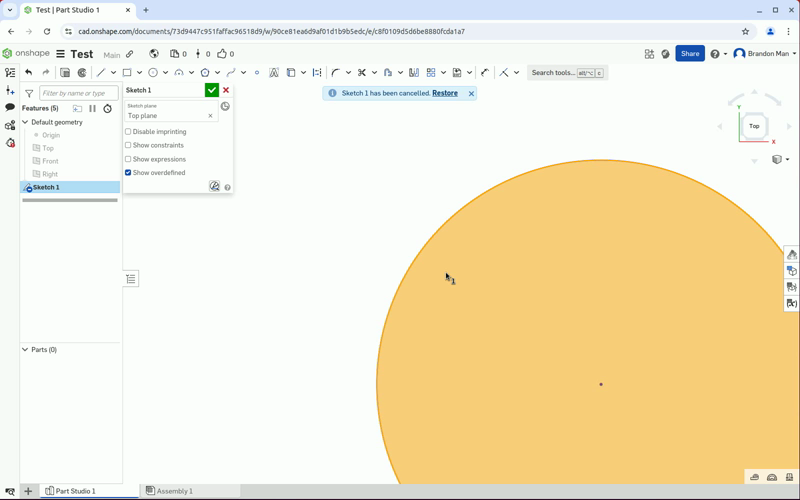
scroll(-6)
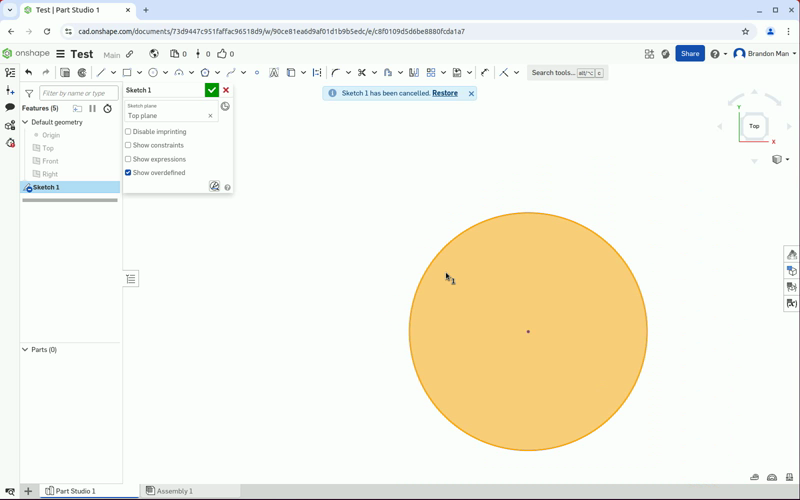
scroll(-6)
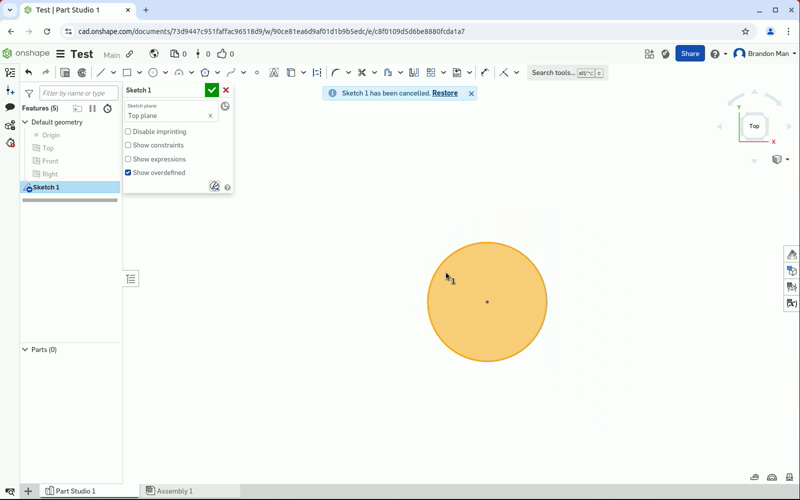
scroll(-6)
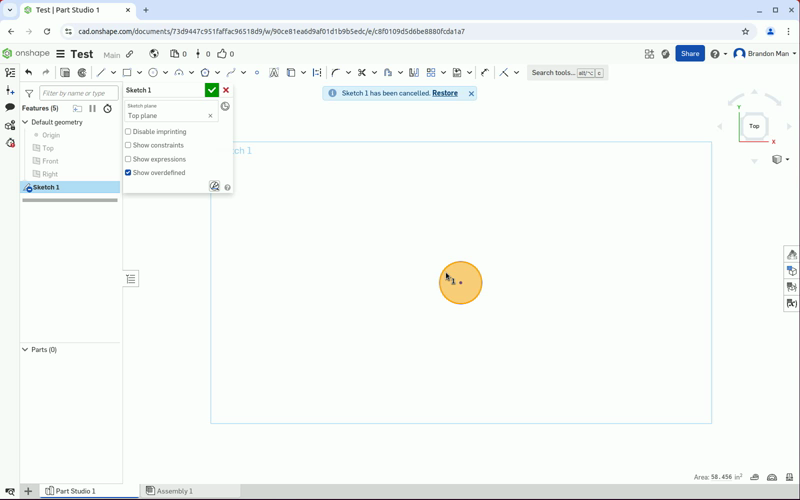
mouse_move(73, 352)
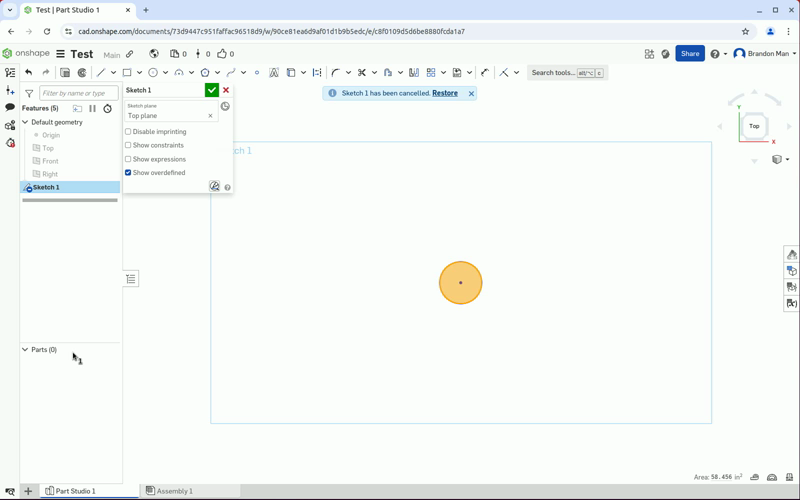
key(shift+y)
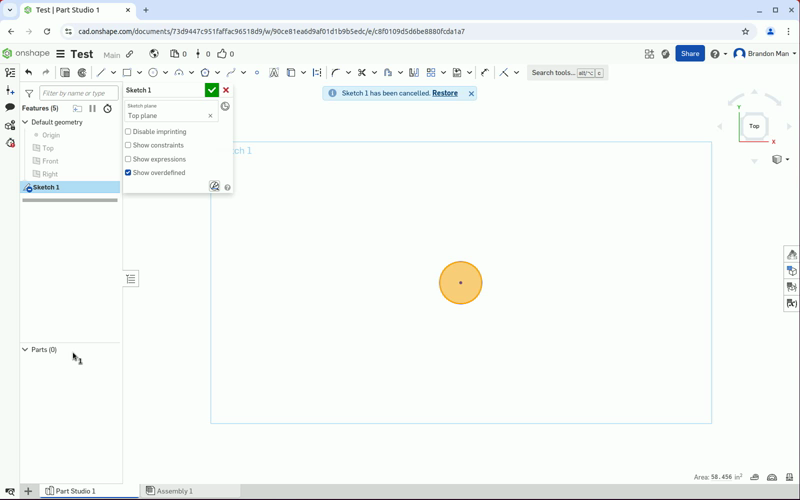
key(shift+e)
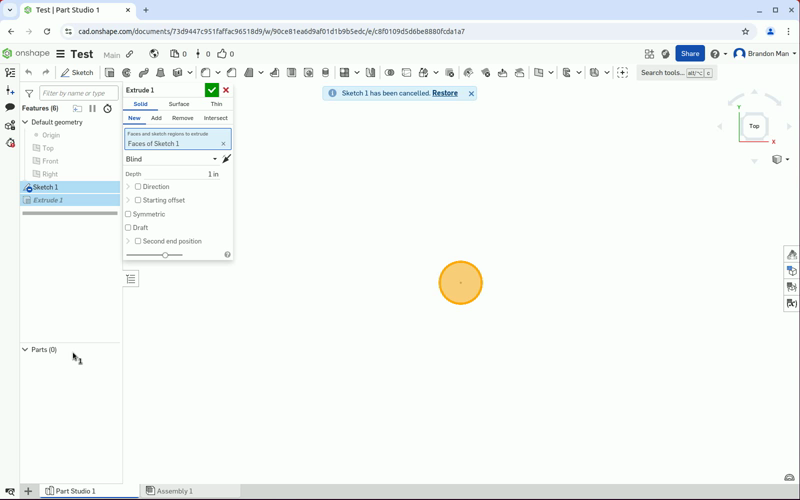
mouse_move(143, 106)
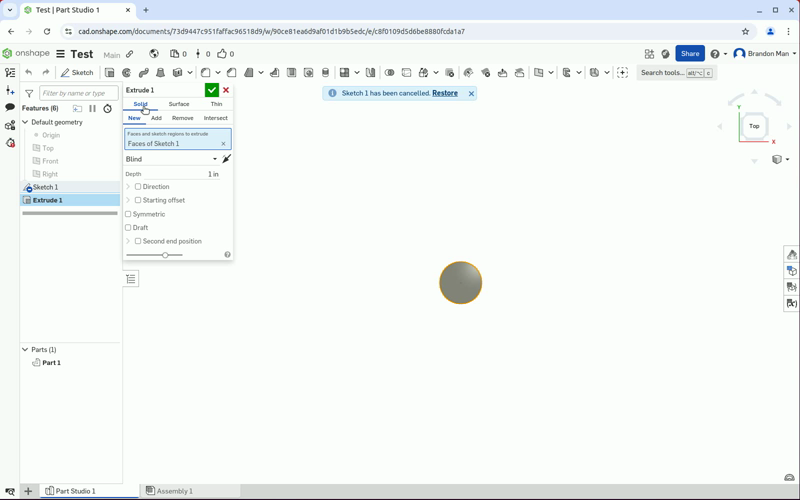
click(143, 106)
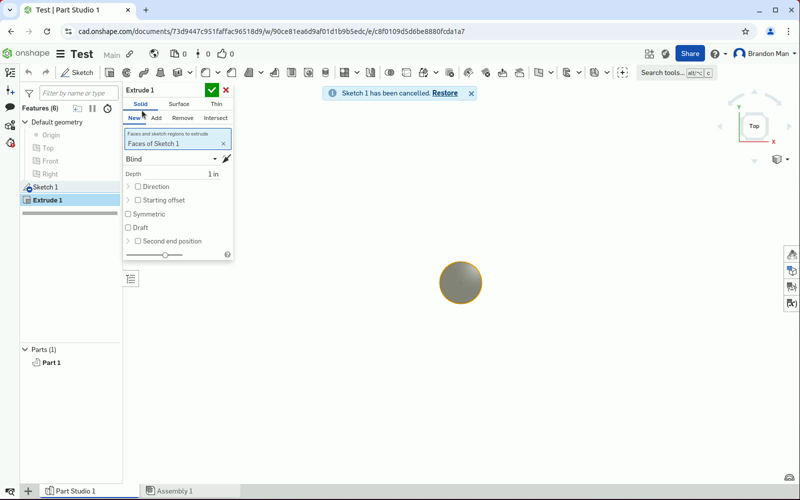
mouse_move(137, 120)
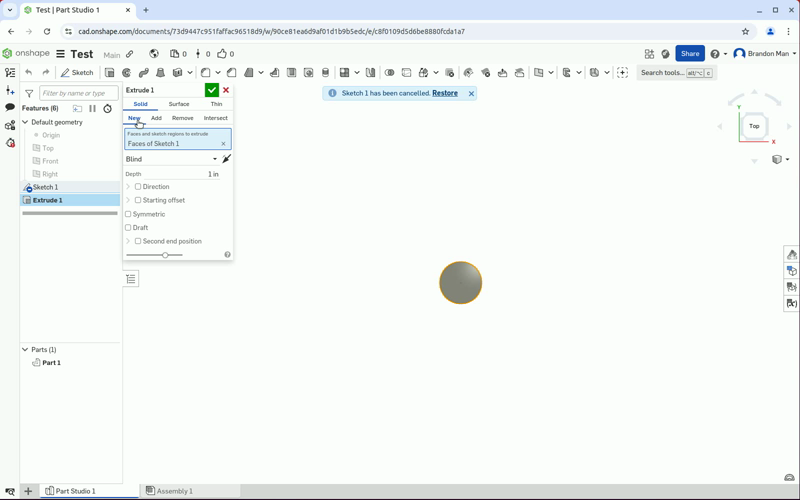
click(137, 120)
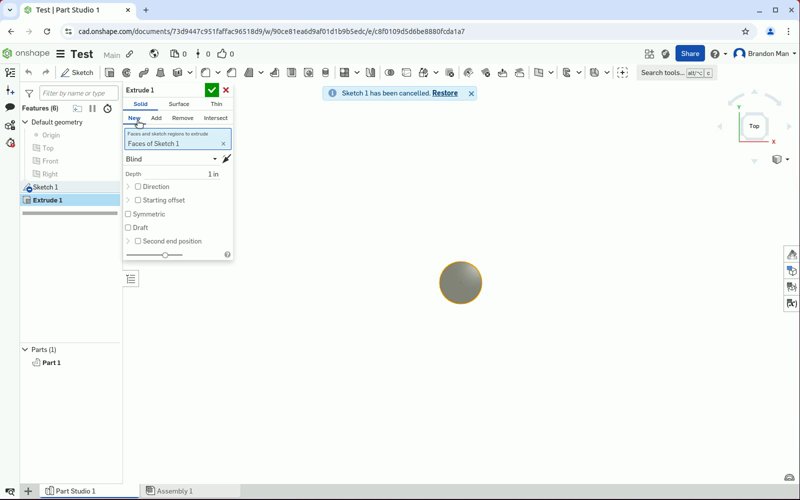
key(tab, 4)
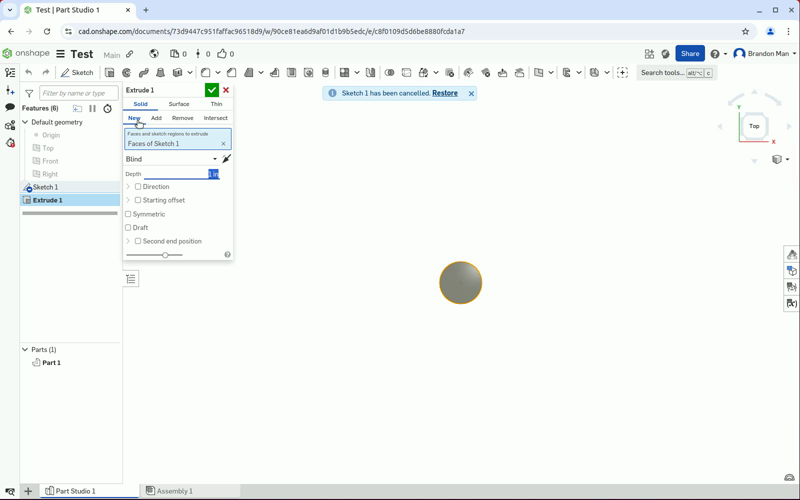
text(23.108)
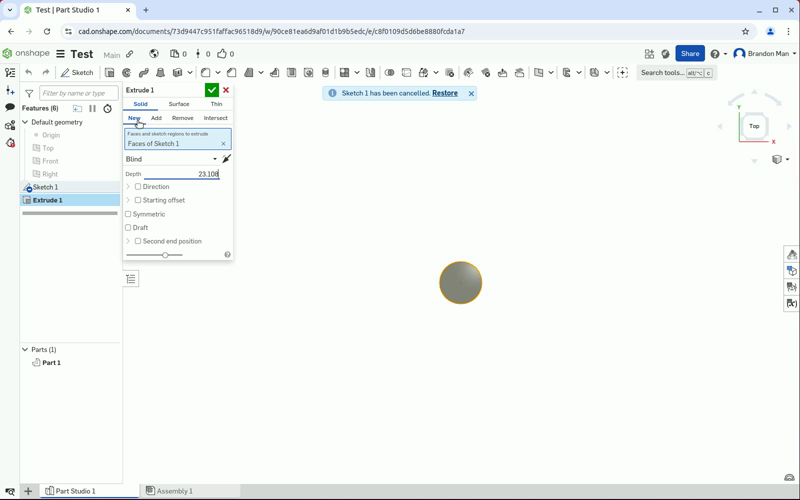
key(enter)
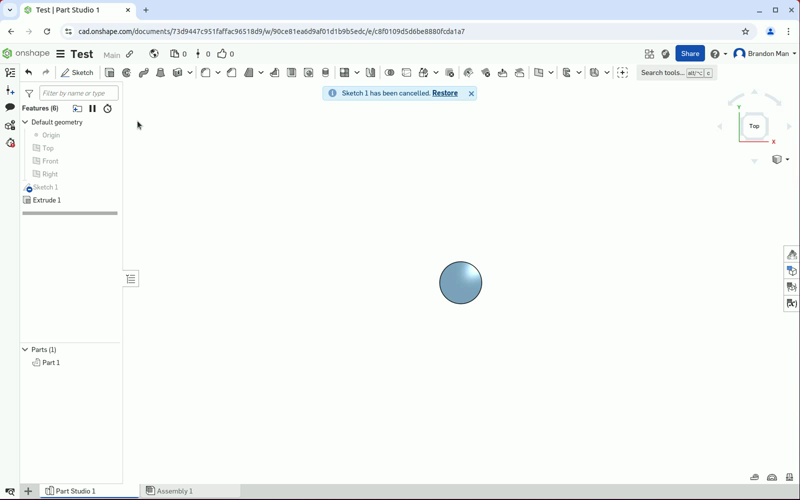
key(shift+h)
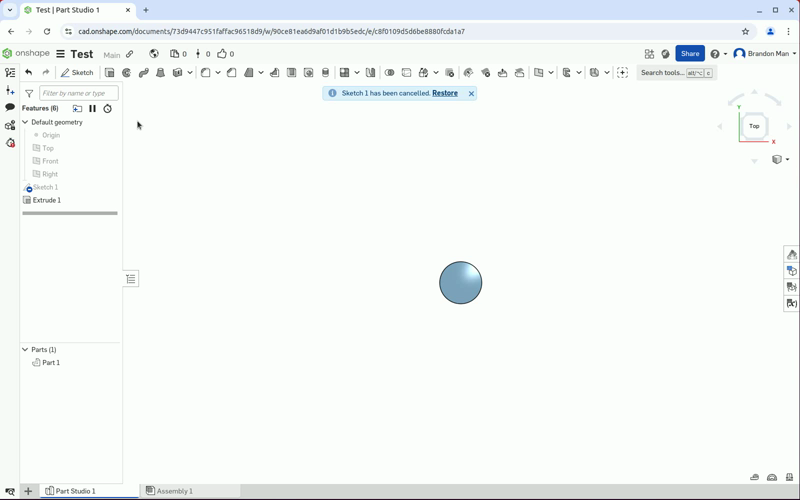
key(shift+h)
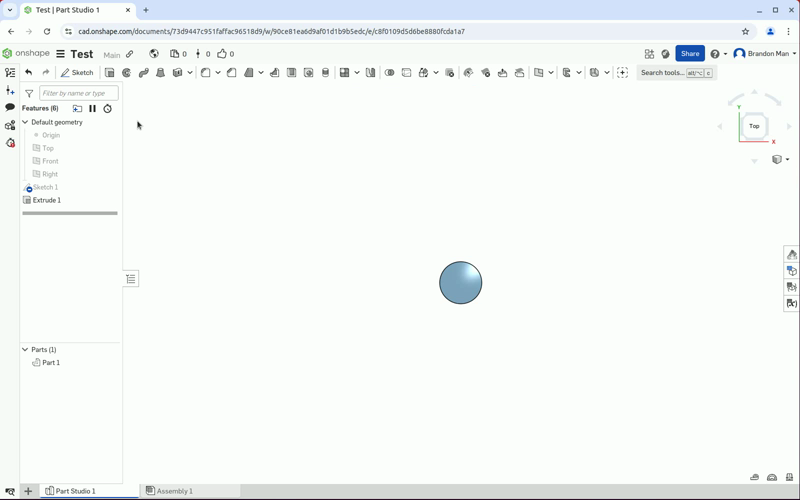
mouse_move(73, 189)
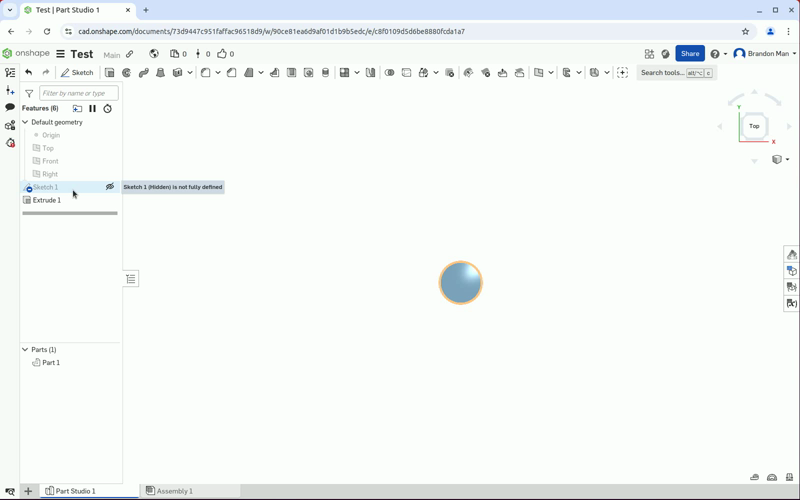
click(73, 189)
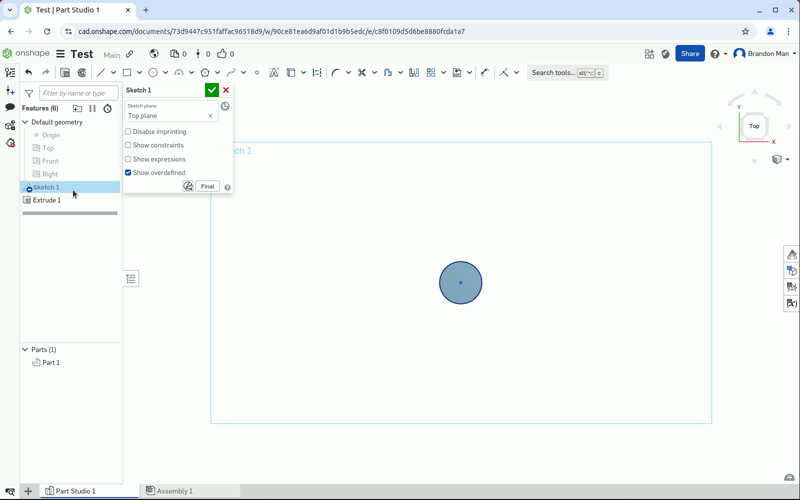
mouse_move(229, 92)
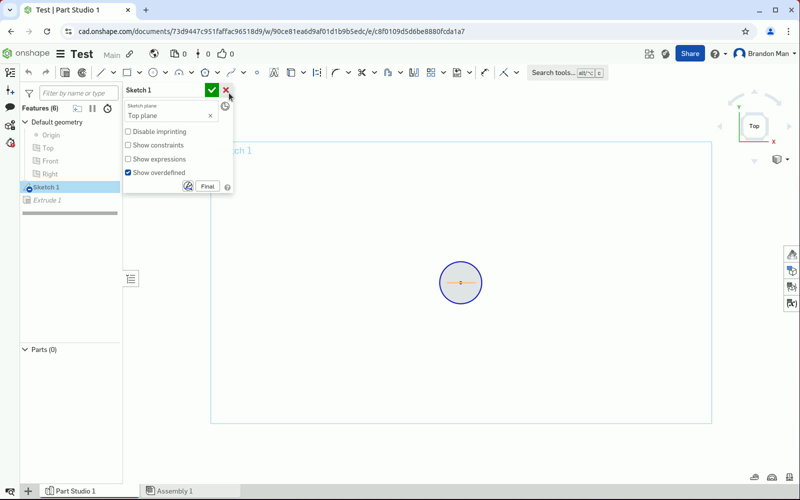
click(229, 92)
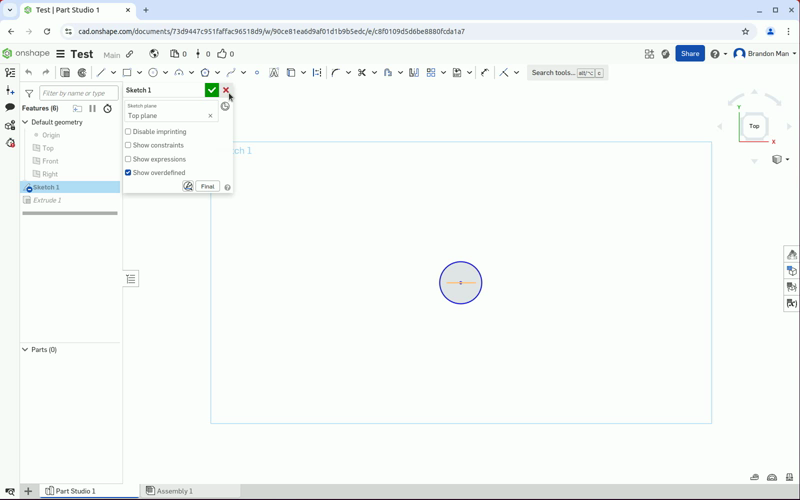
key(shift+s)
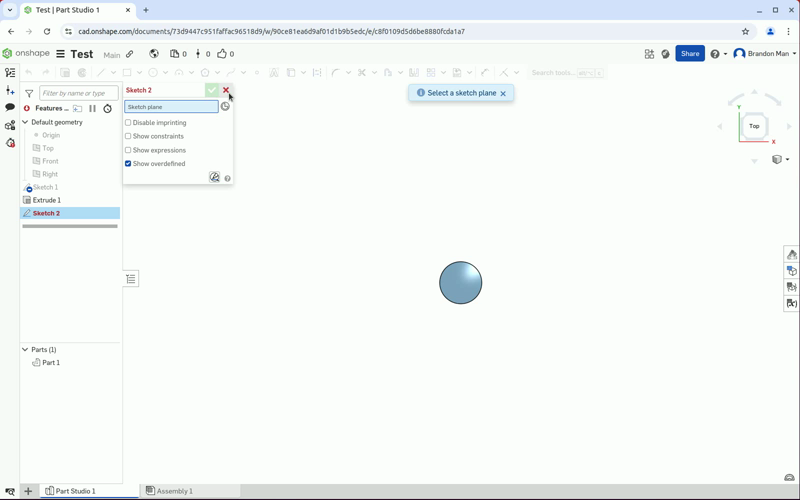
mouse_move(73, 150)
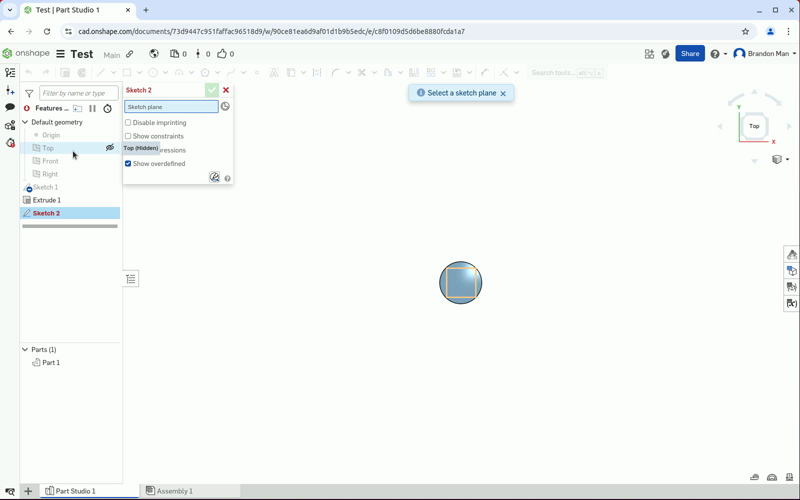
click(73, 150)
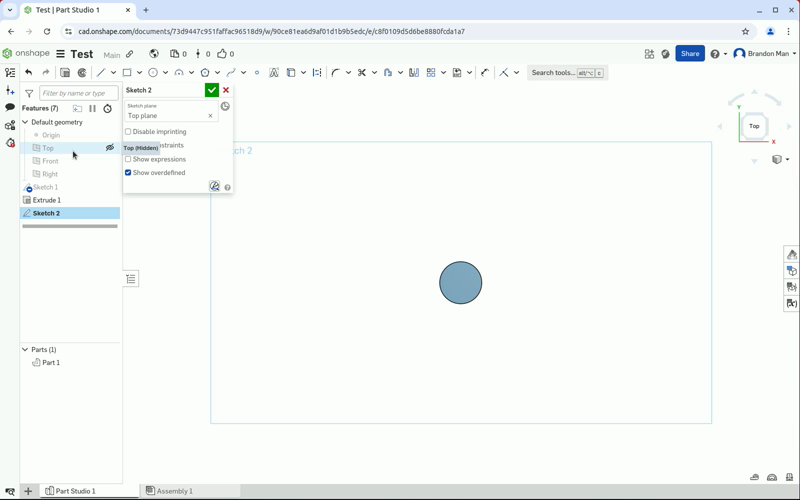
mouse_move(73, 352)
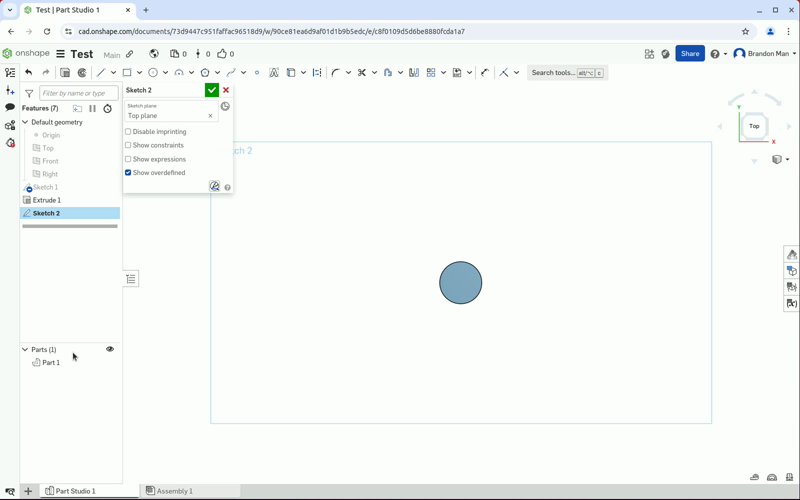
key(y)
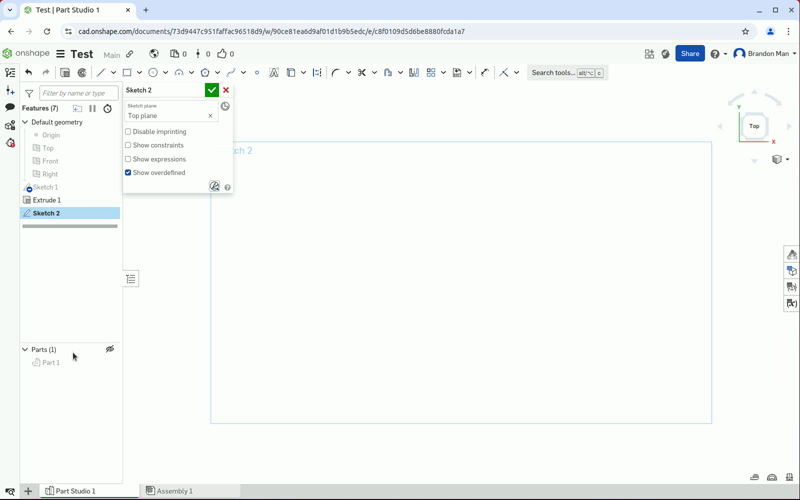
key(c)
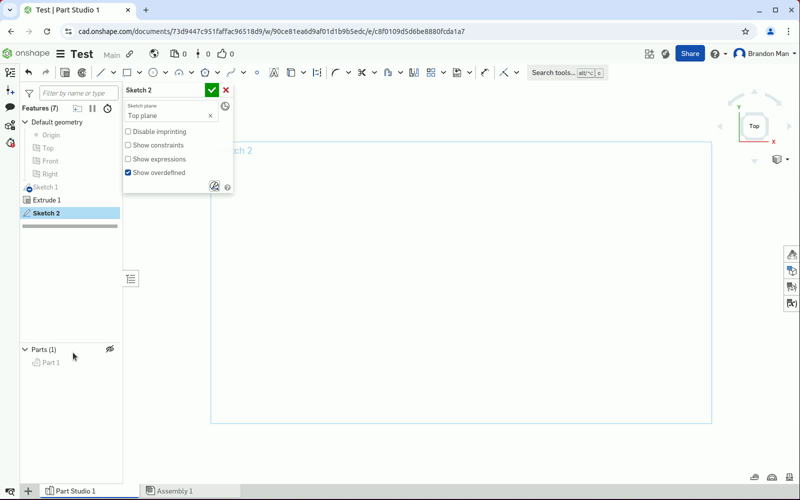
key_down(shift)
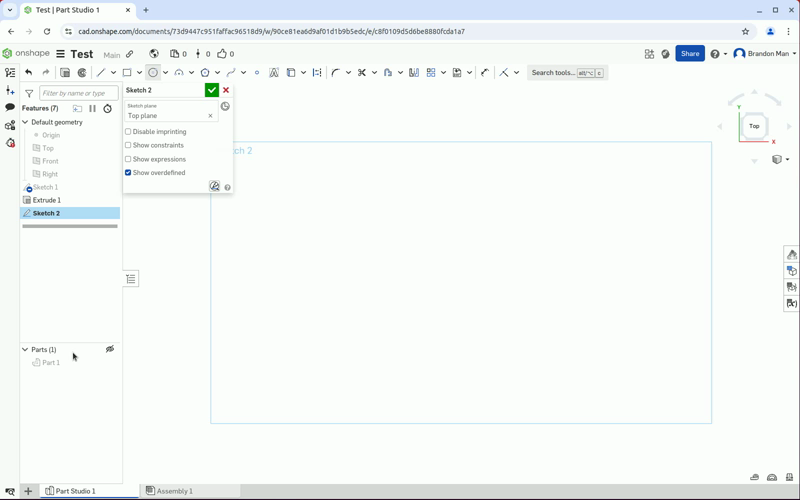
mouse_move(460, 282)
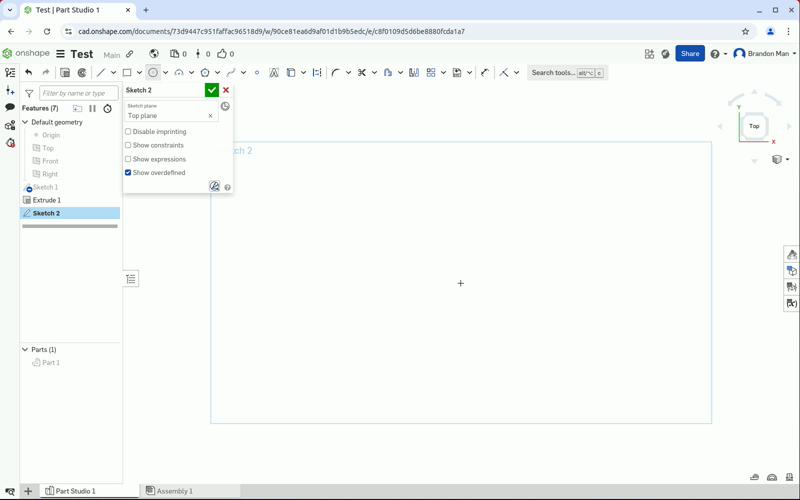
click(460, 282)
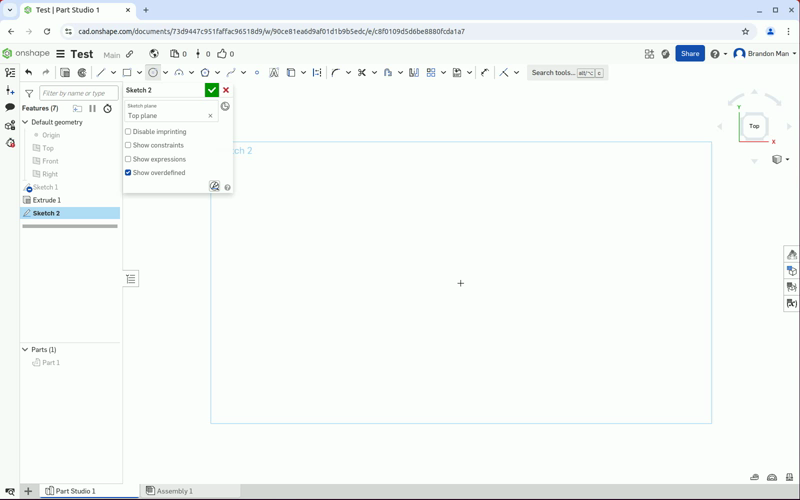
key_up(shift)
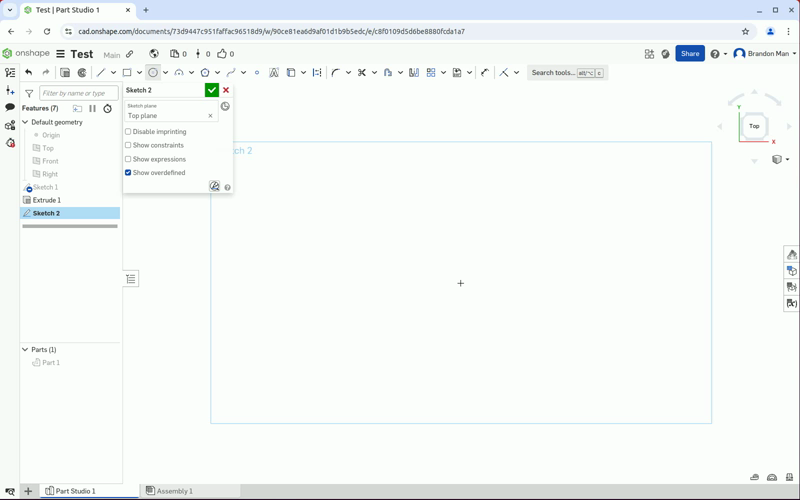
mouse_move(481, 282)
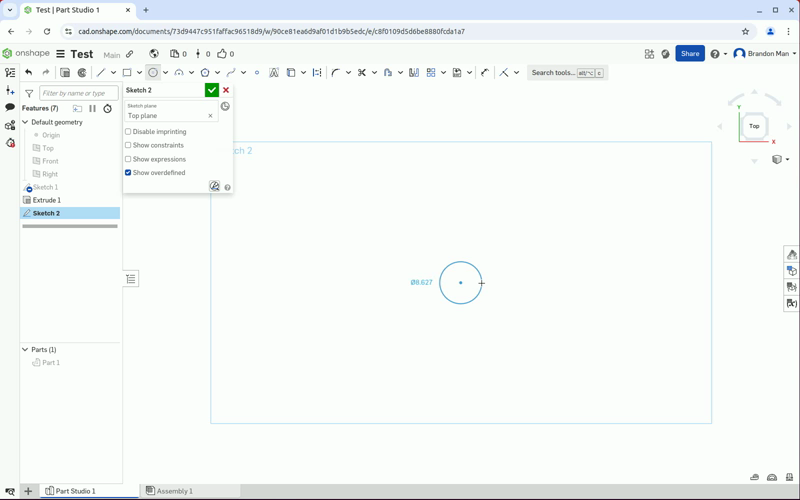
click(481, 282)
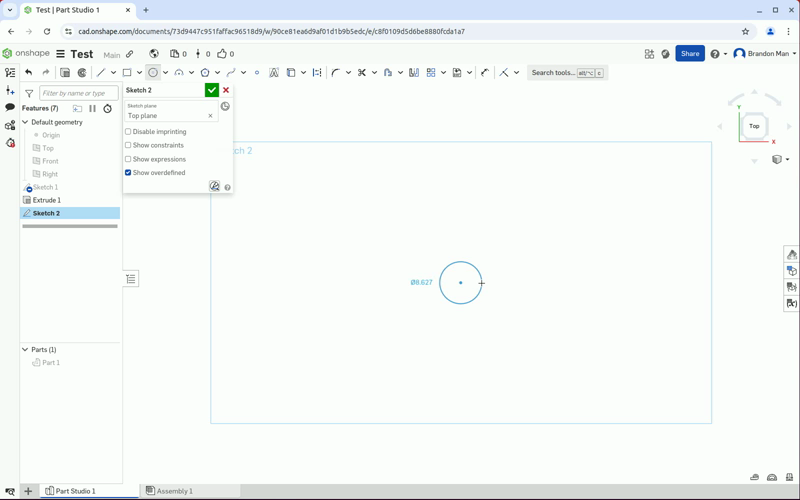
key(esc)
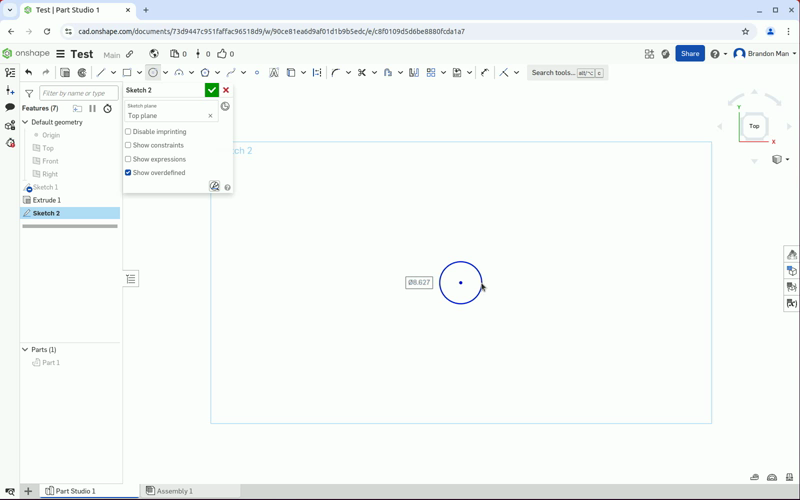
mouse_move(475, 280)
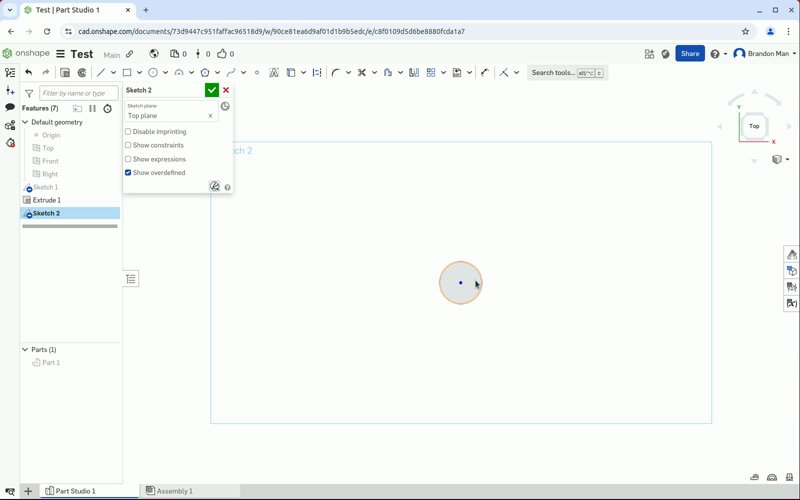
scroll(6)
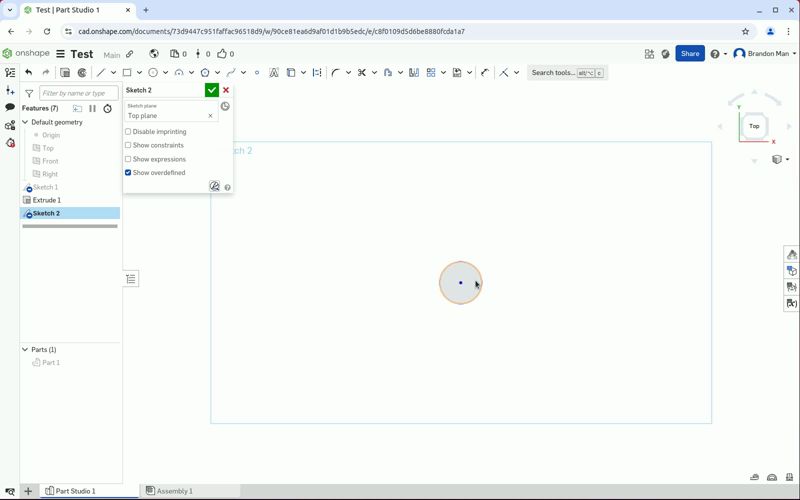
scroll(6)
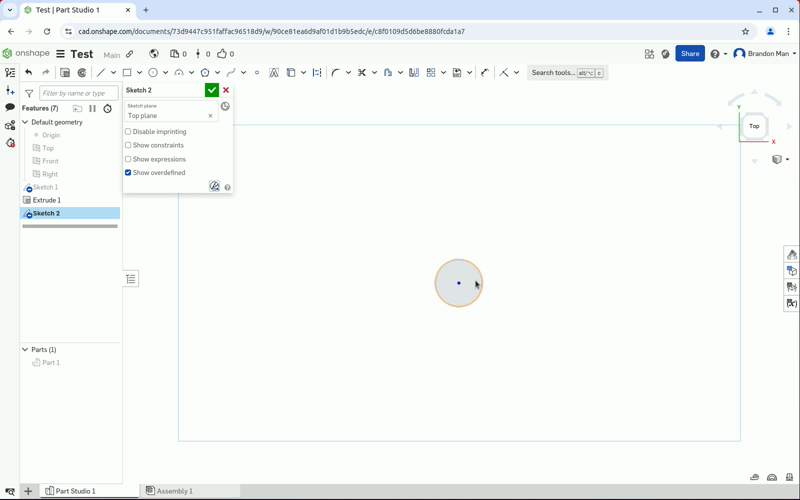
scroll(6)
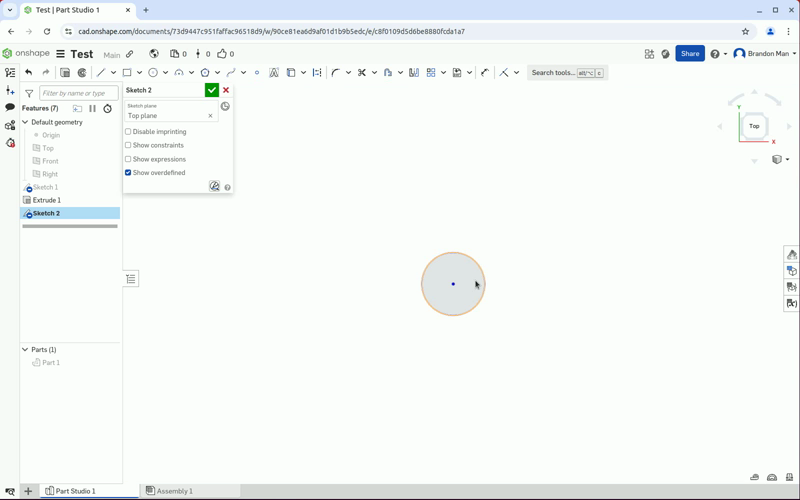
scroll(6)
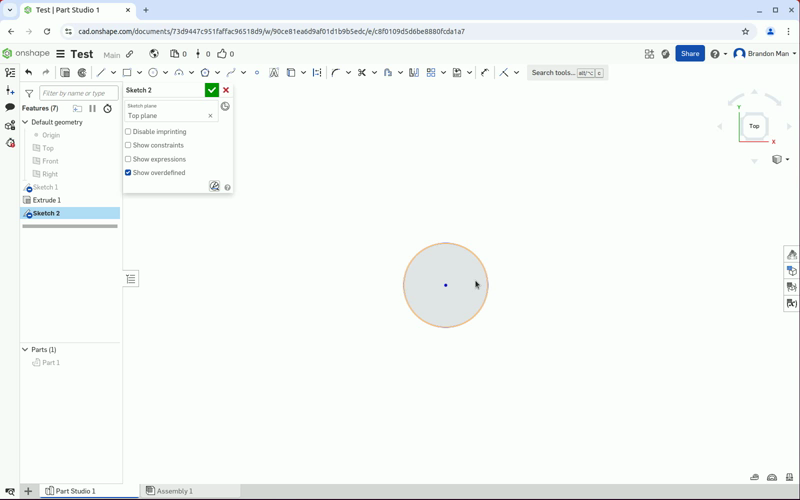
scroll(6)
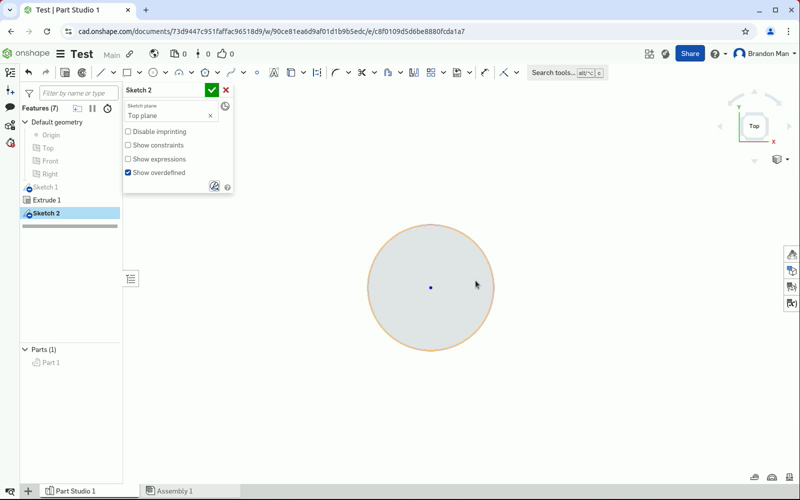
scroll(6)
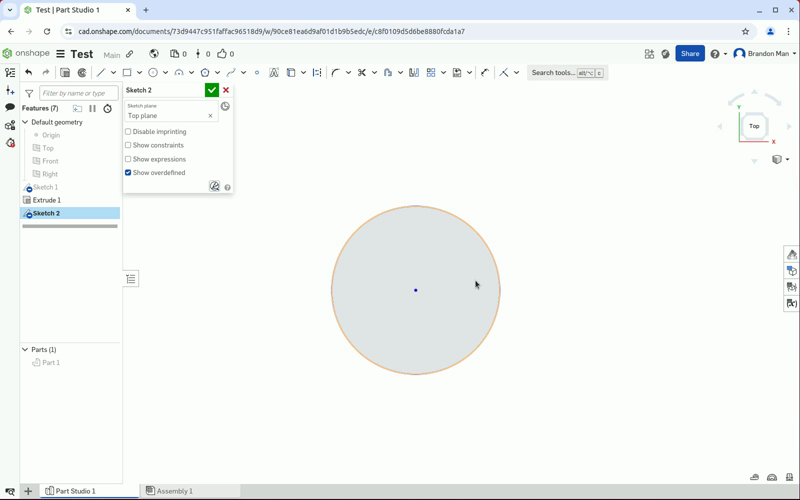
scroll(6)
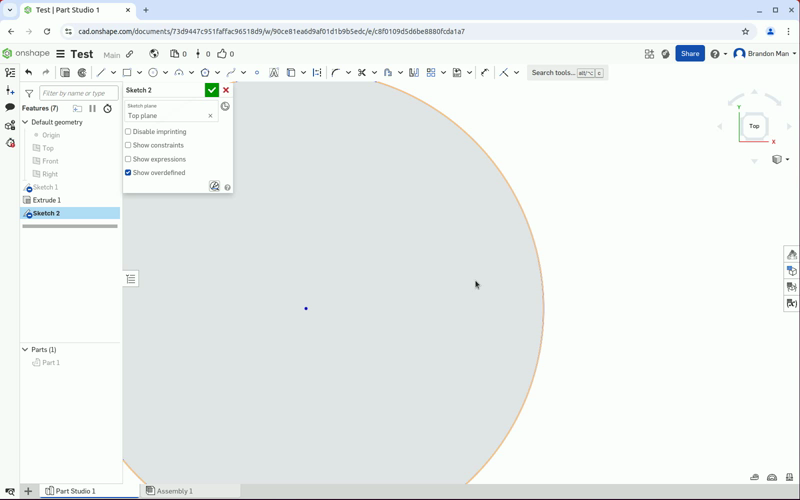
click(475, 280)
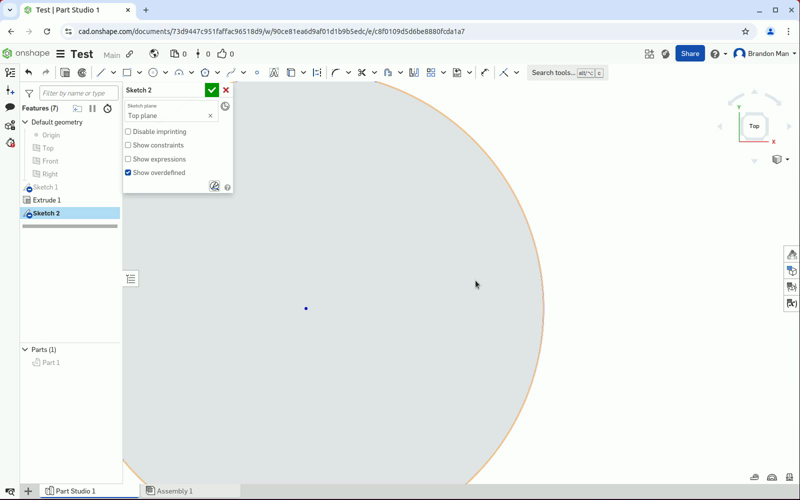
scroll(-6)
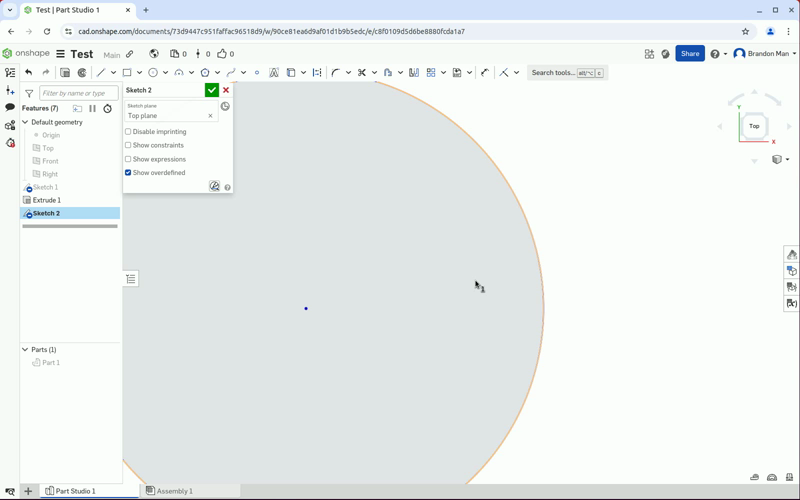
scroll(-6)
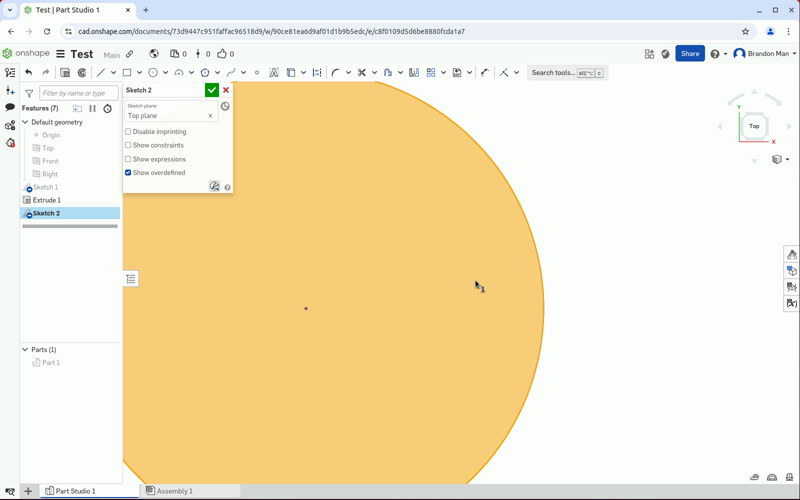
scroll(-6)
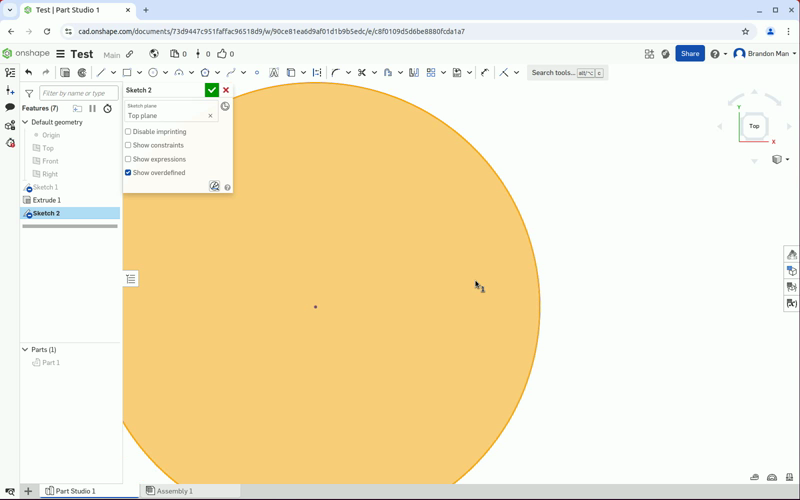
scroll(-6)
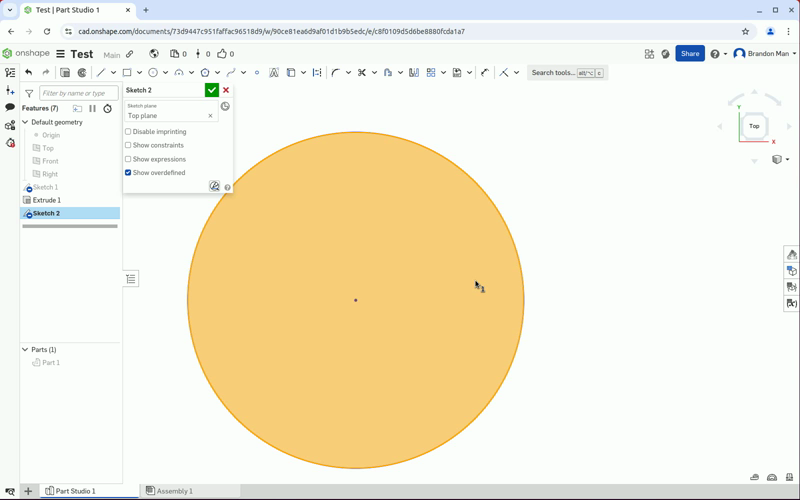
scroll(-6)
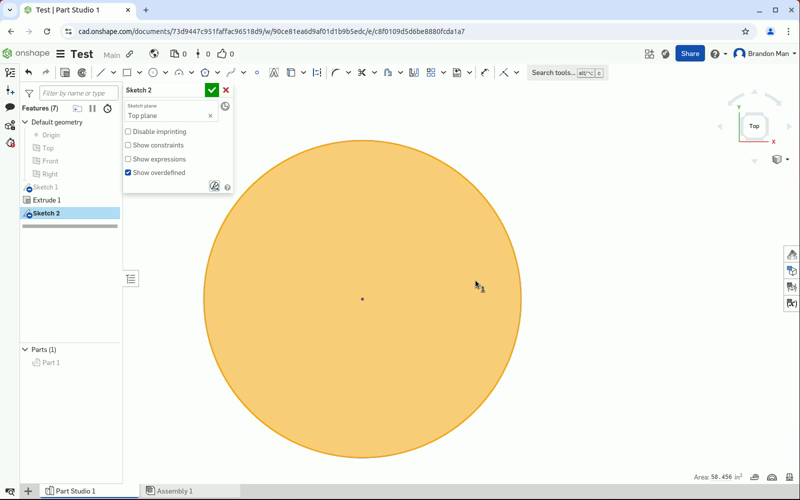
scroll(-6)
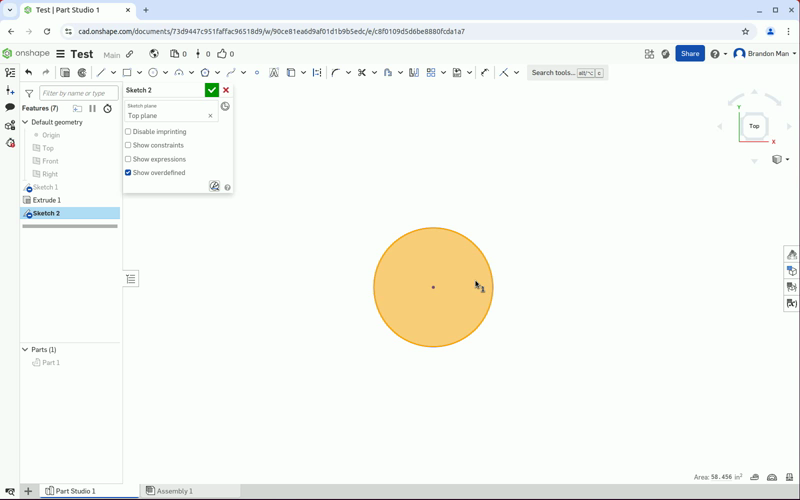
scroll(-6)
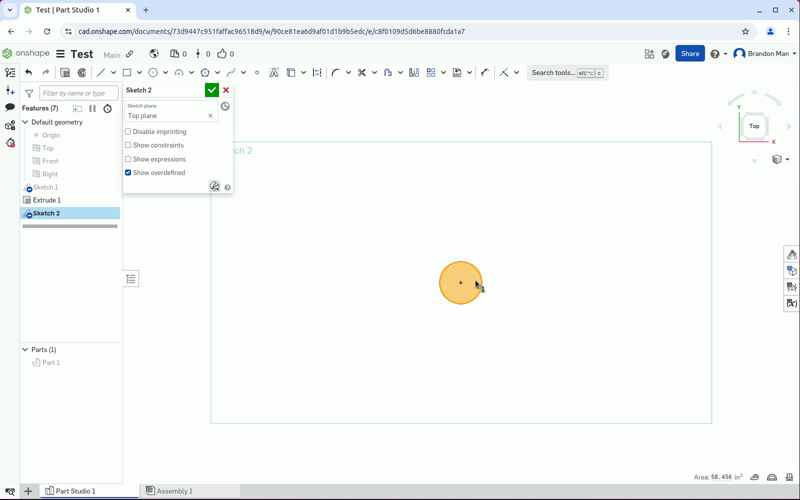
mouse_move(73, 352)
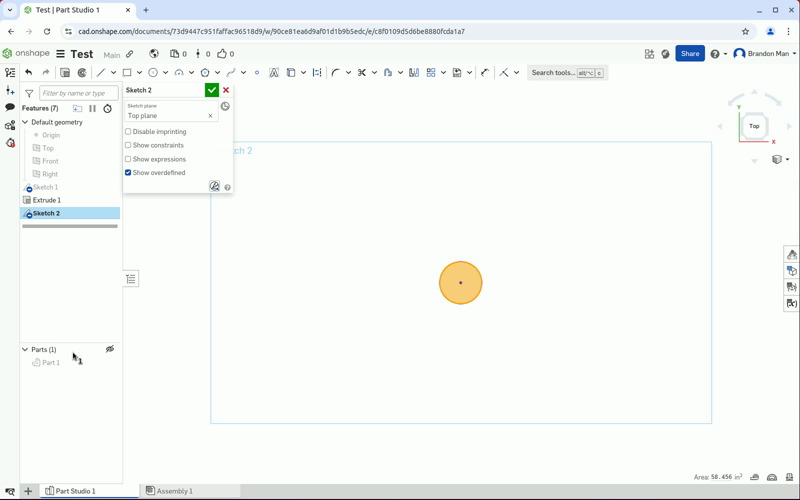
key(shift+y)
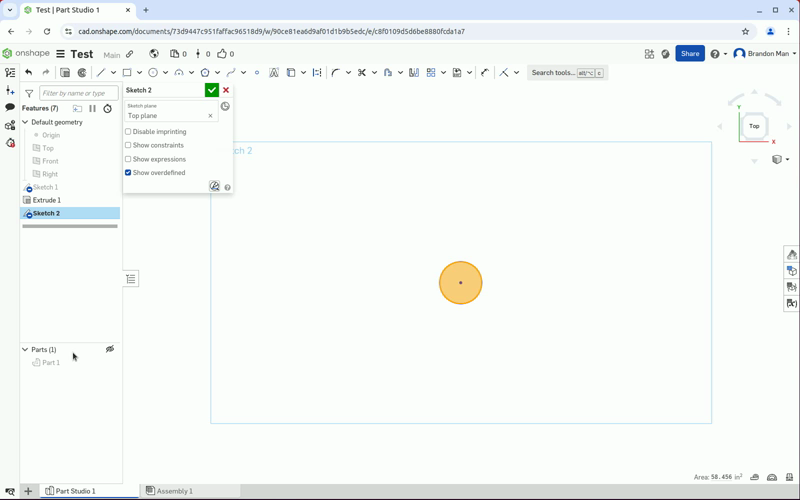
key(shift+e)
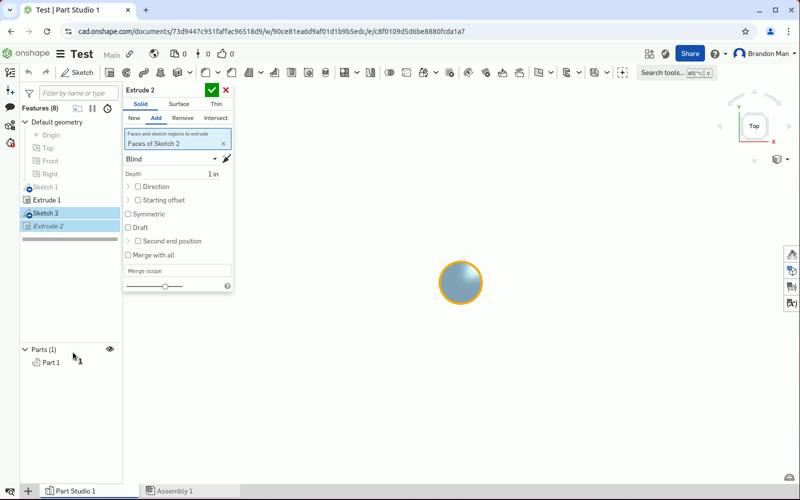
mouse_move(143, 106)
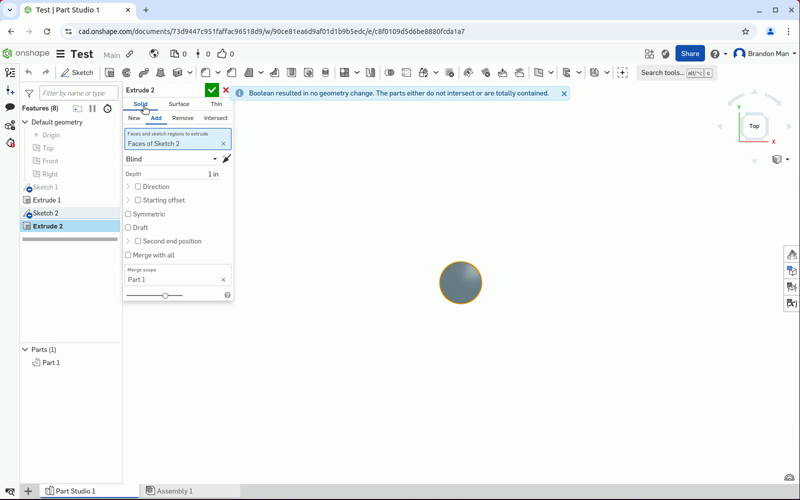
click(143, 106)
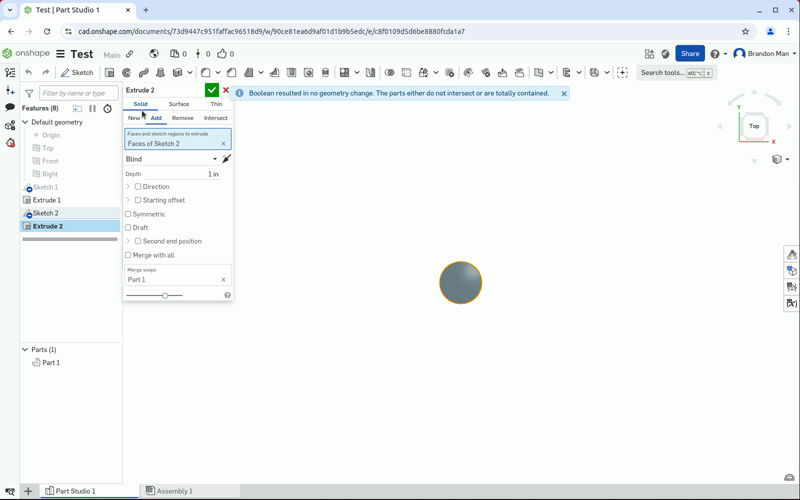
mouse_move(137, 120)
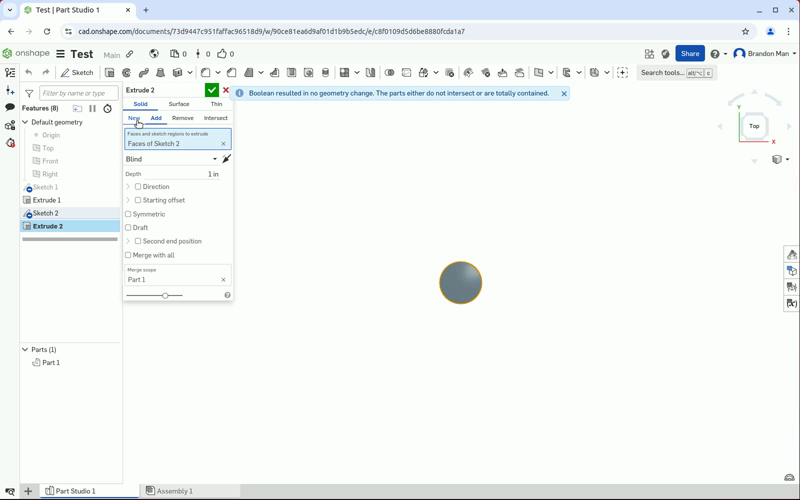
click(137, 120)
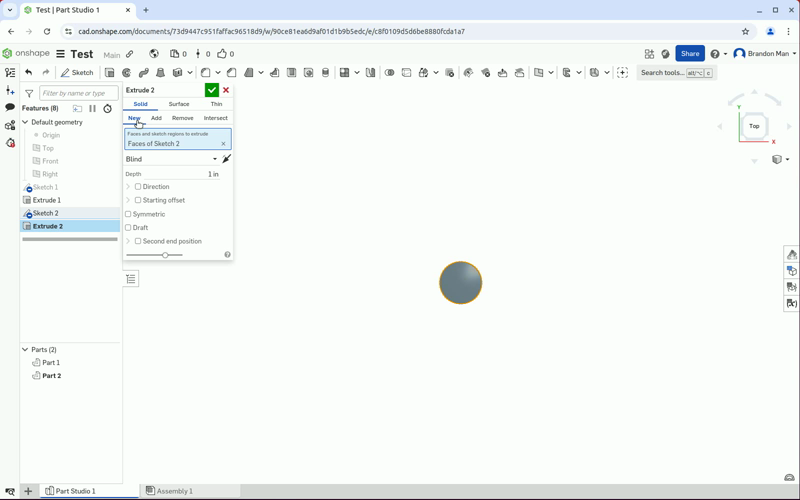
key(tab, 4)
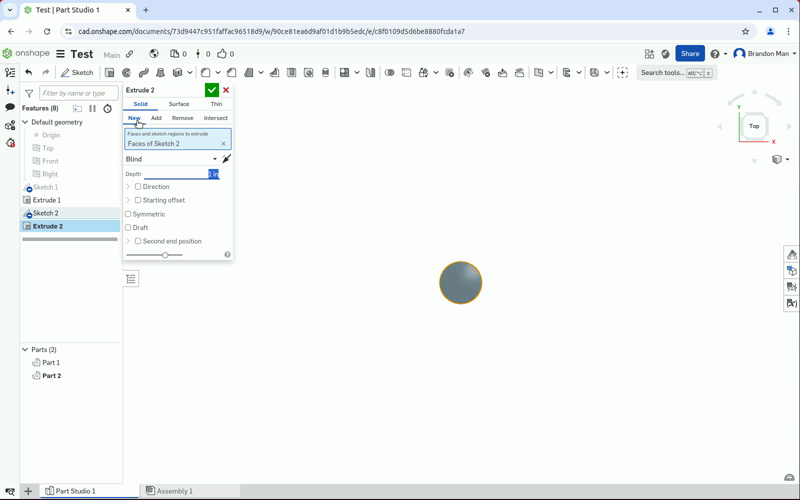
text(23.108)
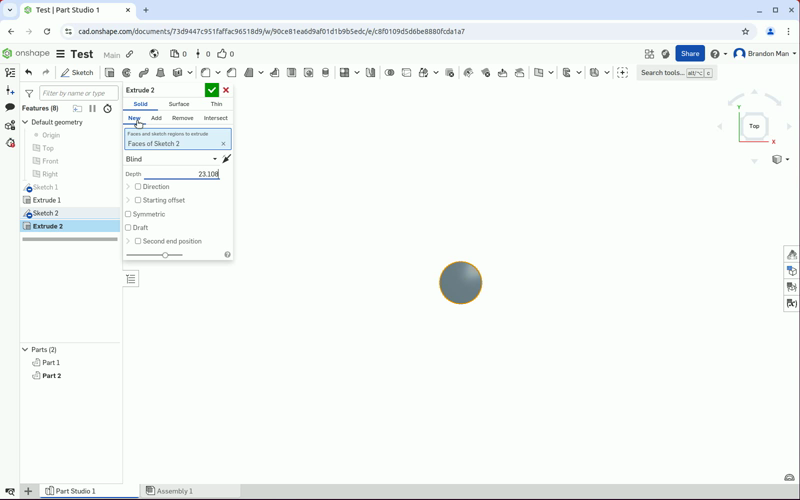
key(enter)
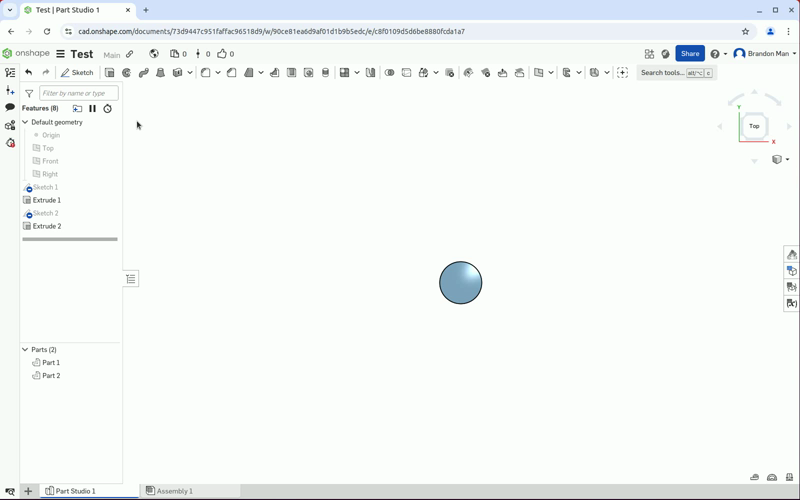
key(shift+h)
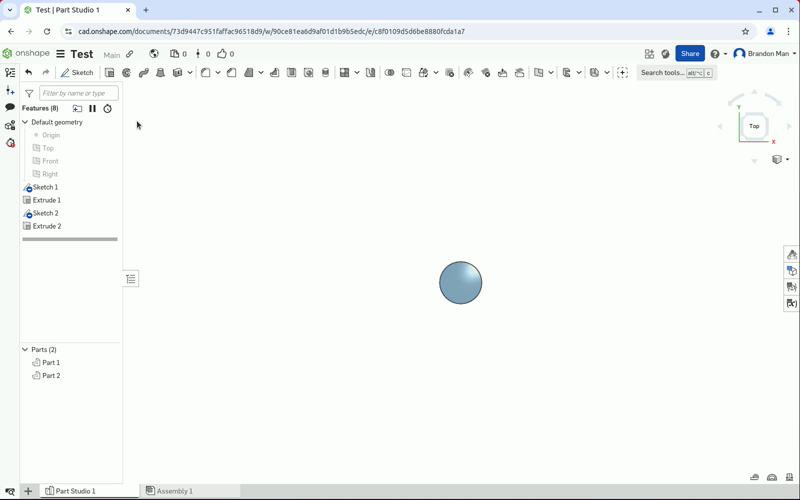
key(shift+h)
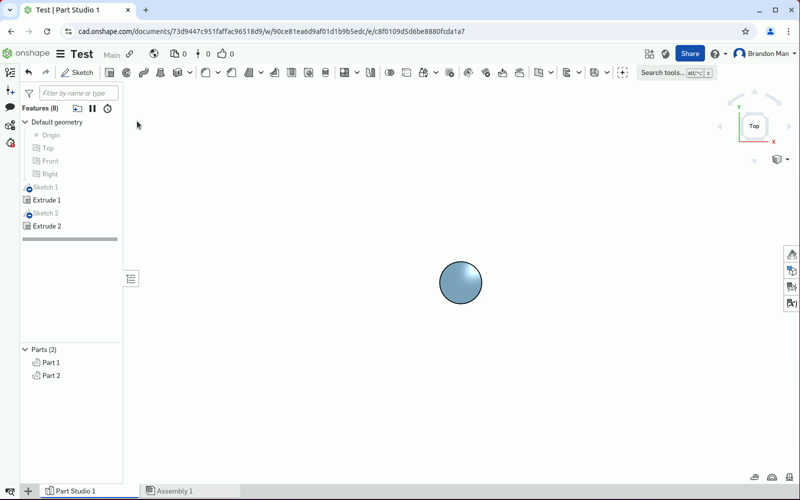
mouse_move(73, 189)
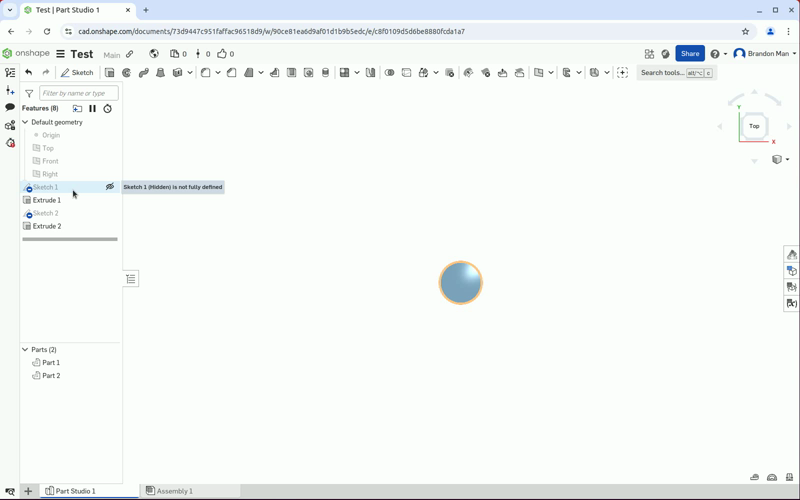
click(73, 189)
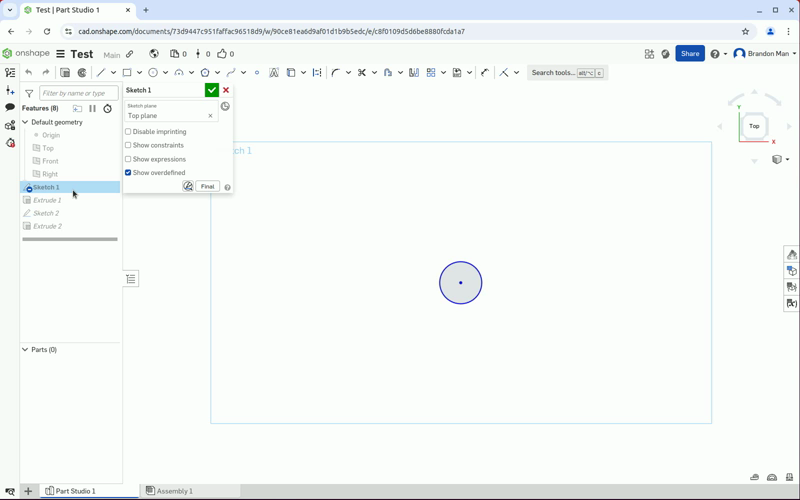
mouse_move(229, 92)
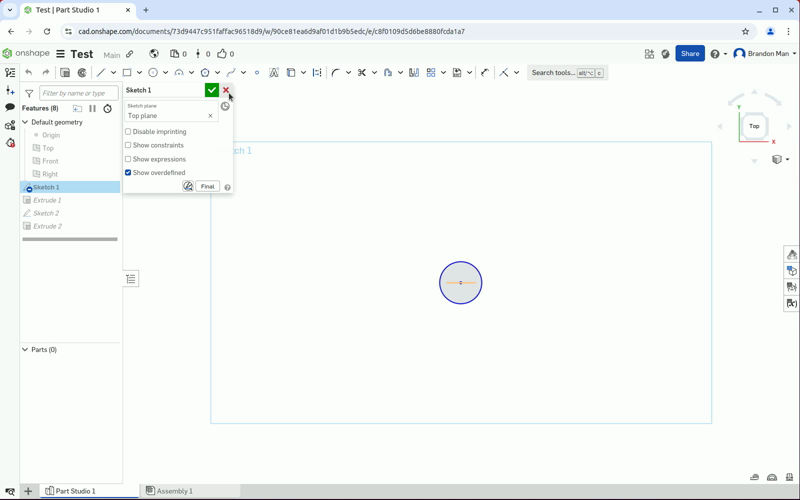
click(229, 92)
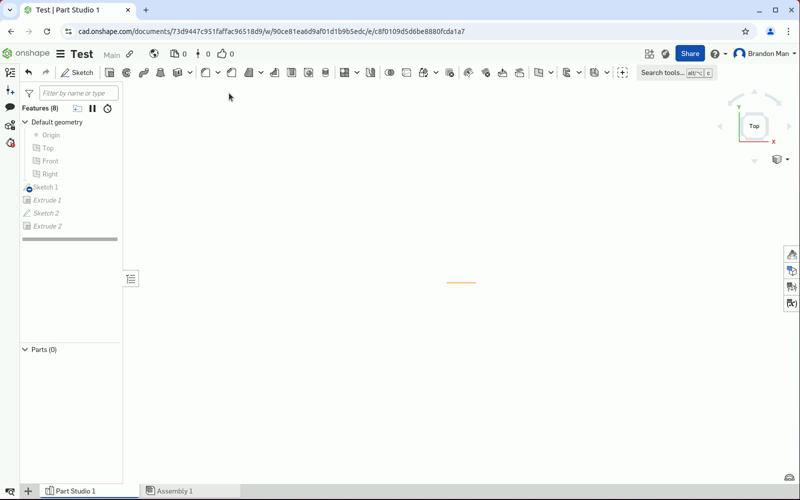
mouse_move(73, 352)
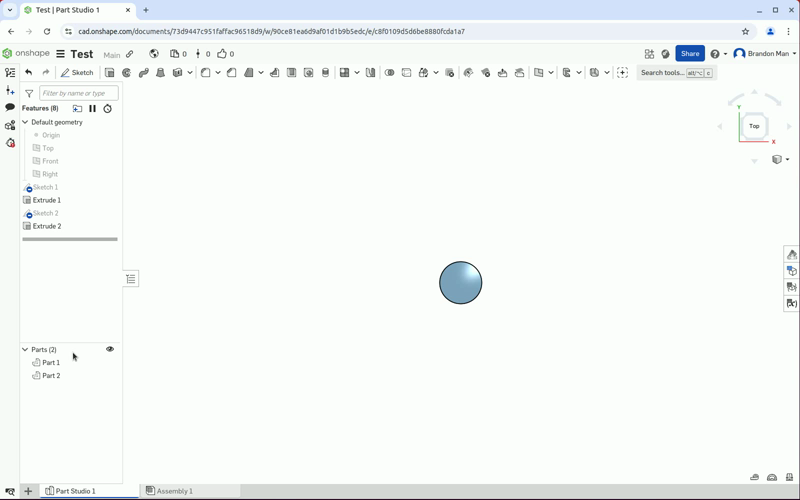
key(y)
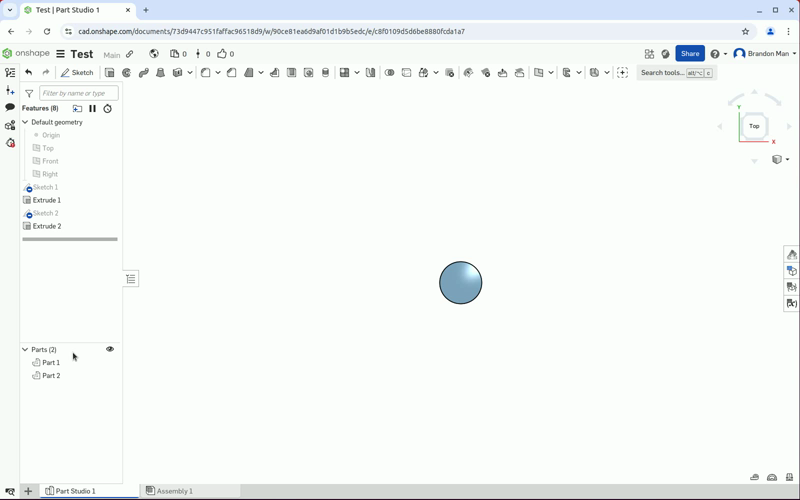
key(shift+p)
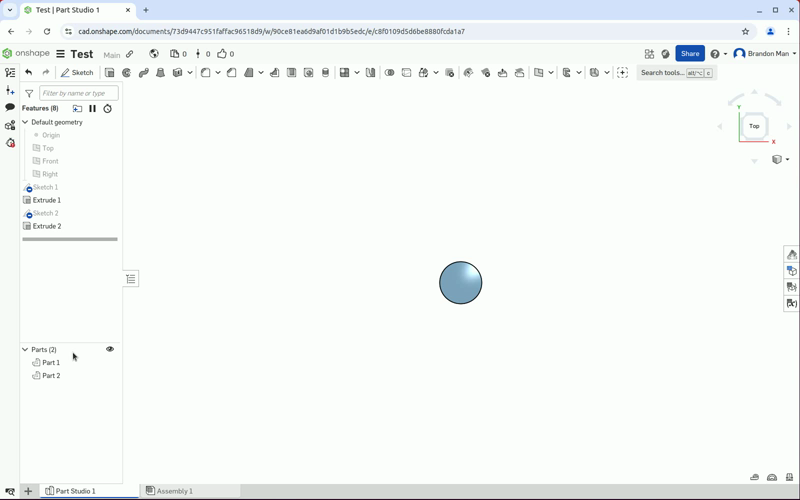
key(space)
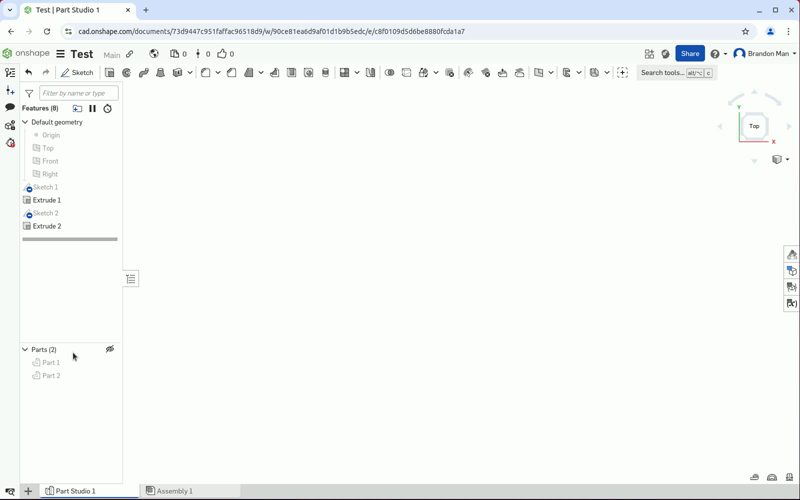
key_down(shift)
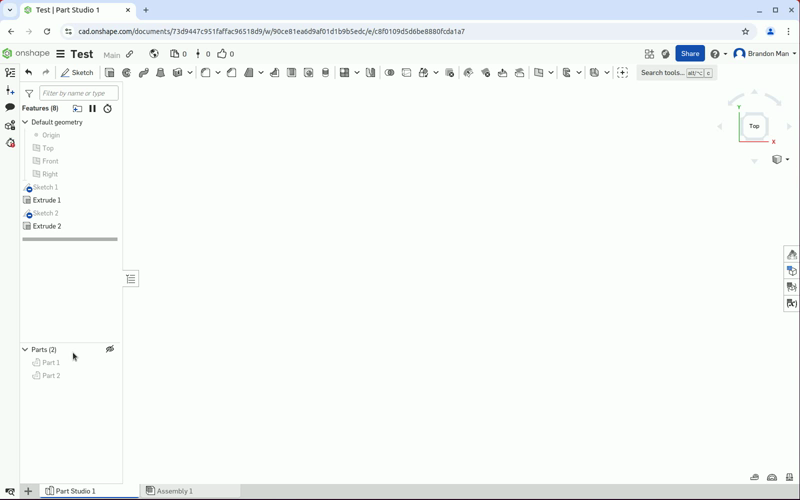
key(up)
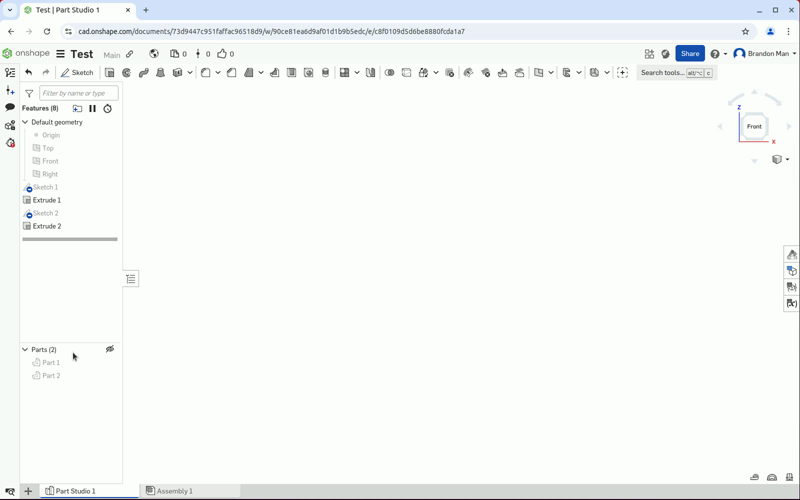
key_up(shift)
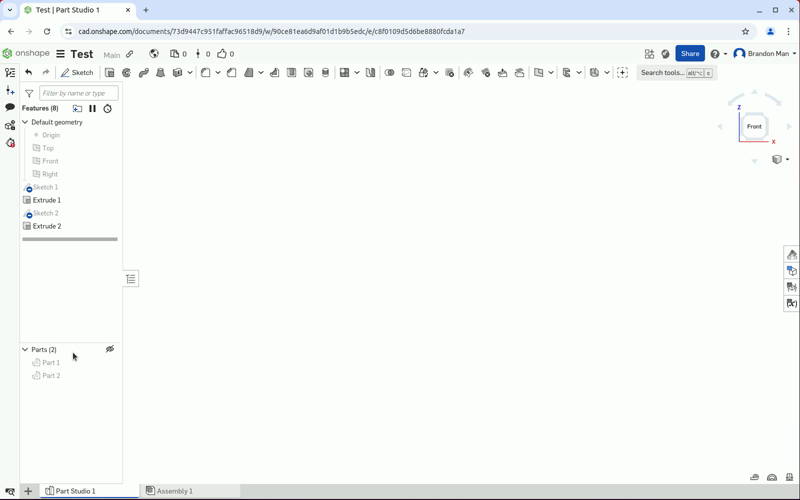
mouse_move(73, 352)
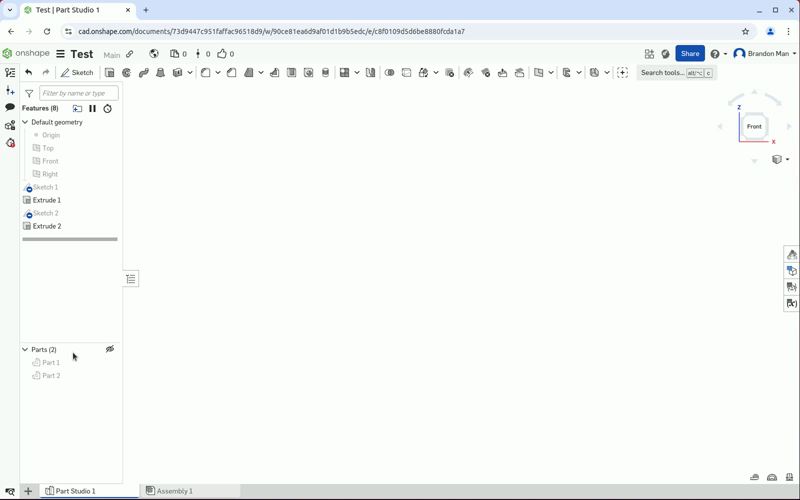
key(shift+y)
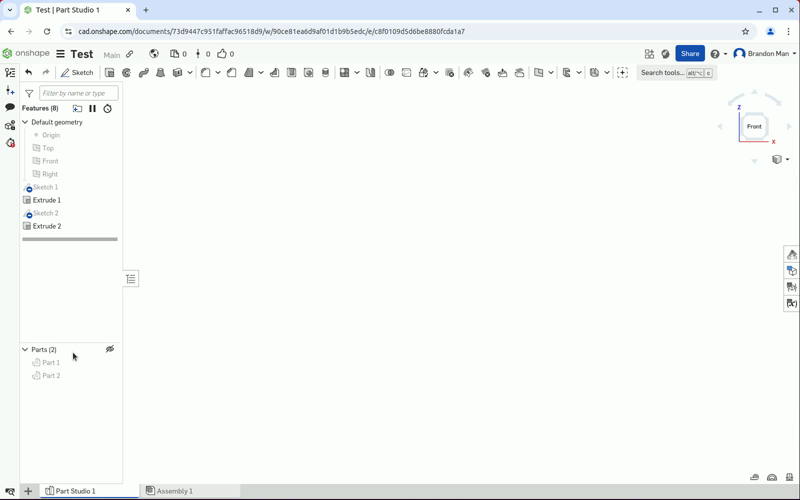
key(shift+s)
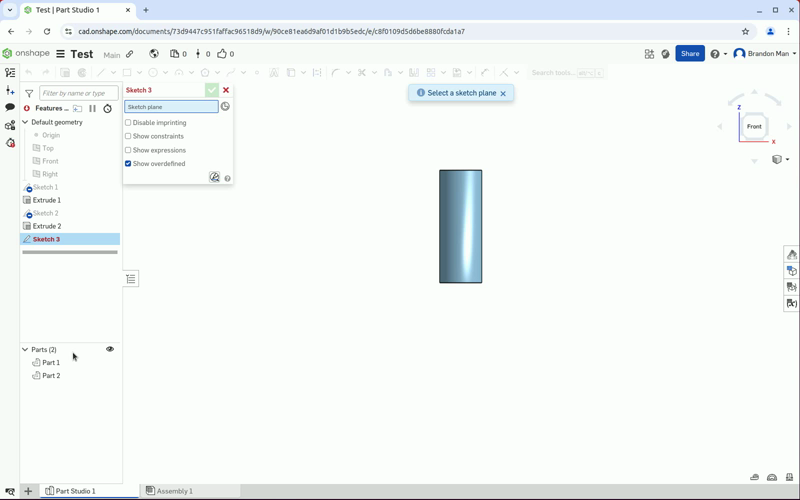
mouse_move(73, 163)
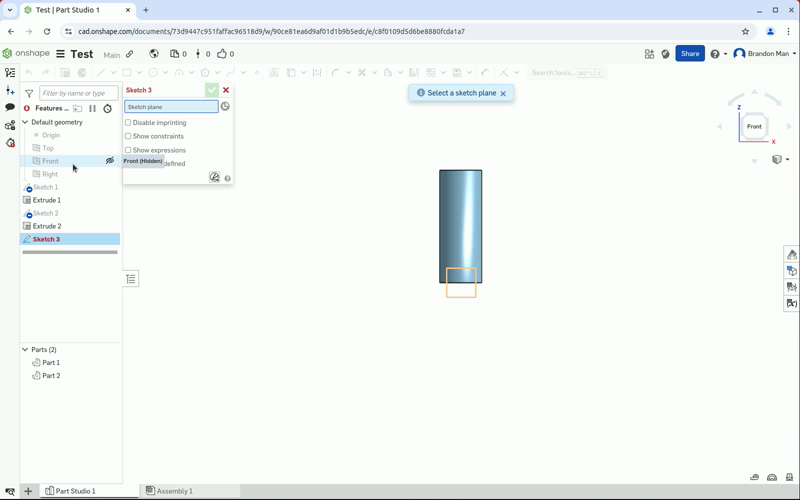
click(73, 163)
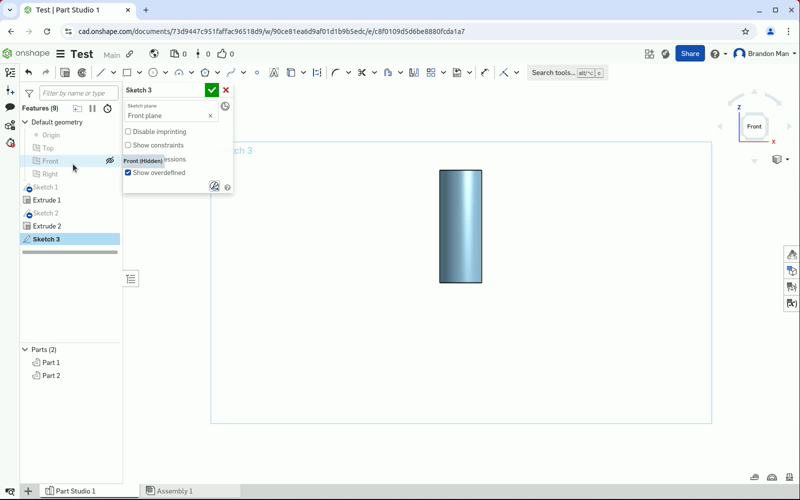
mouse_move(73, 352)
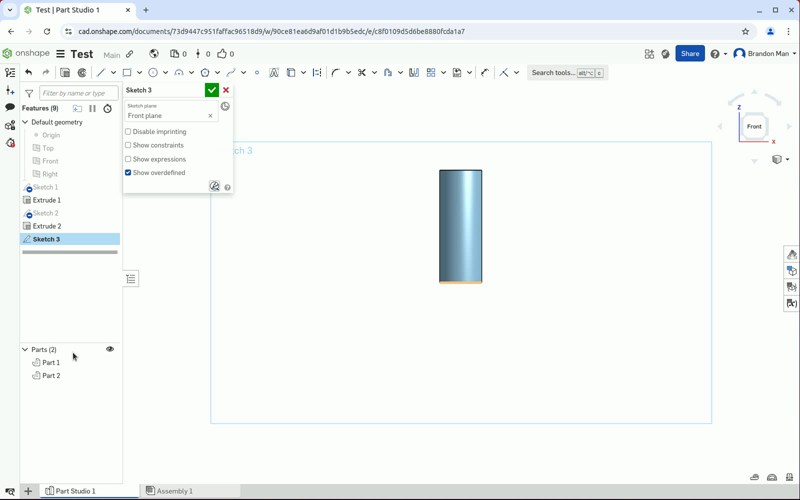
key(y)
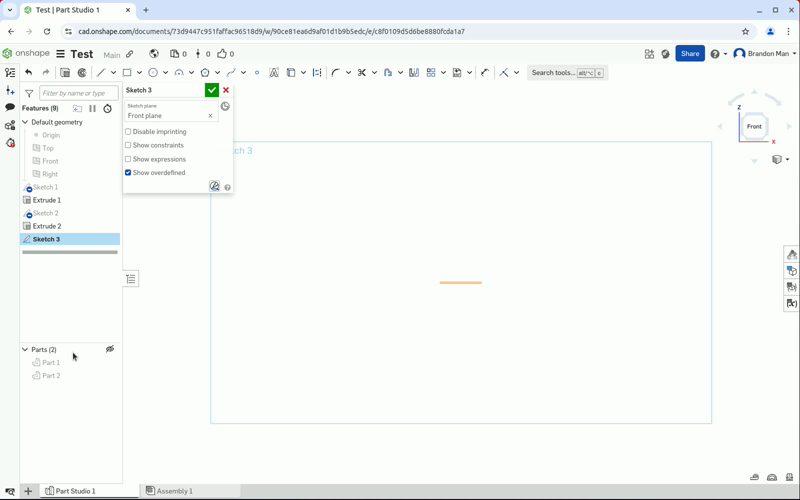
key(c)
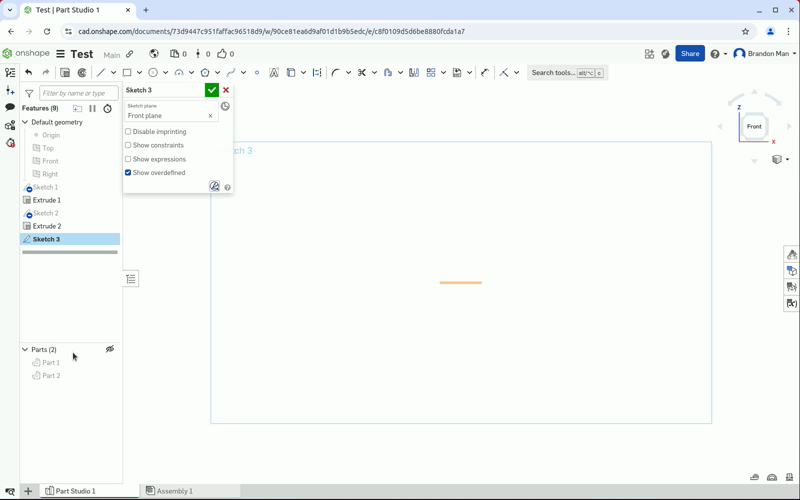
key_down(shift)
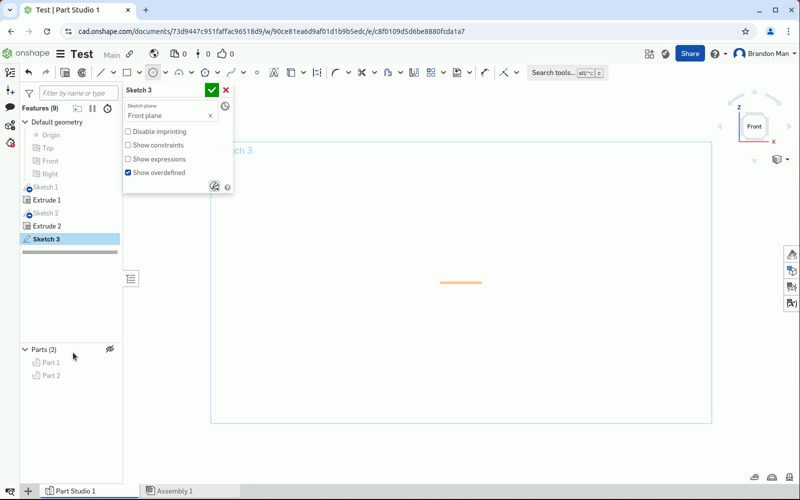
mouse_move(461, 255)
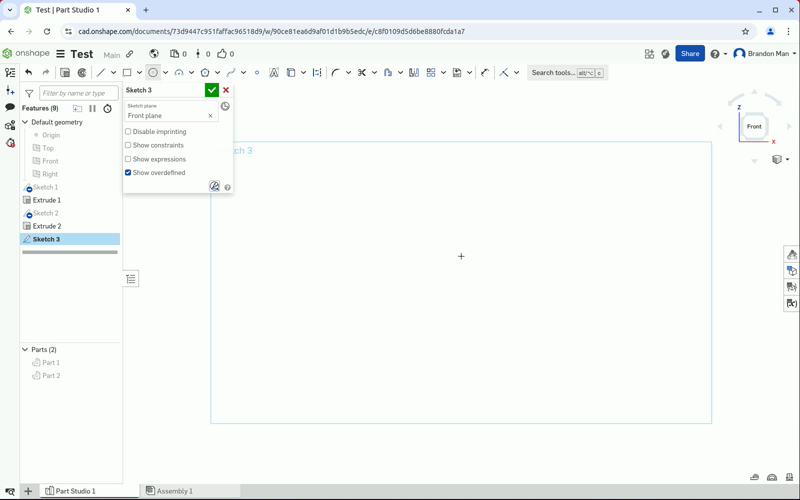
click(461, 255)
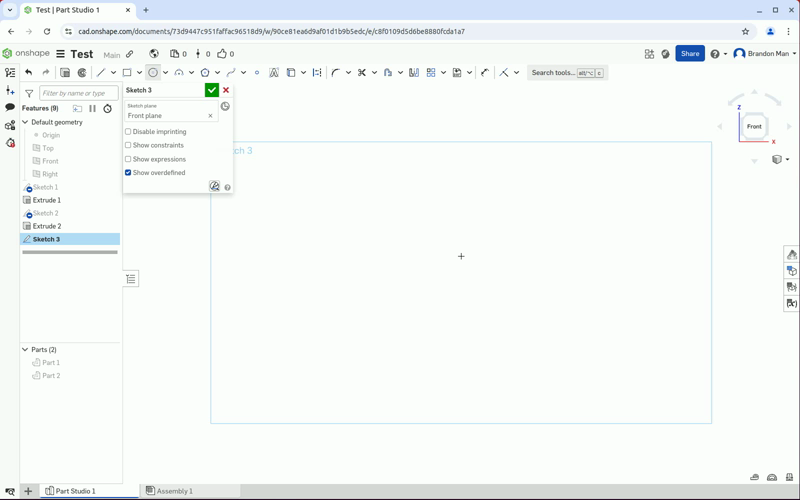
key_up(shift)
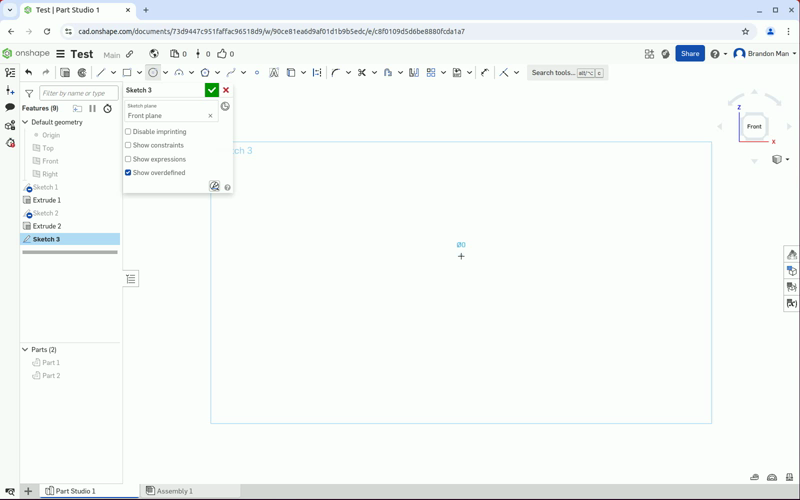
mouse_move(478, 255)
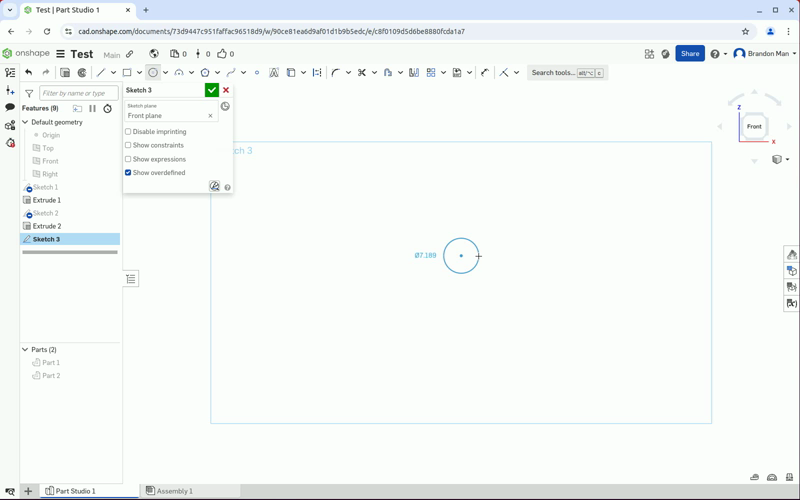
click(478, 255)
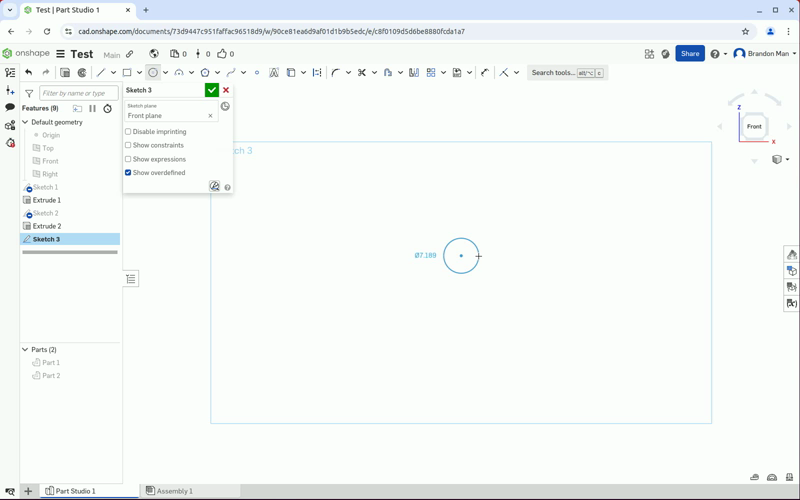
key(esc)
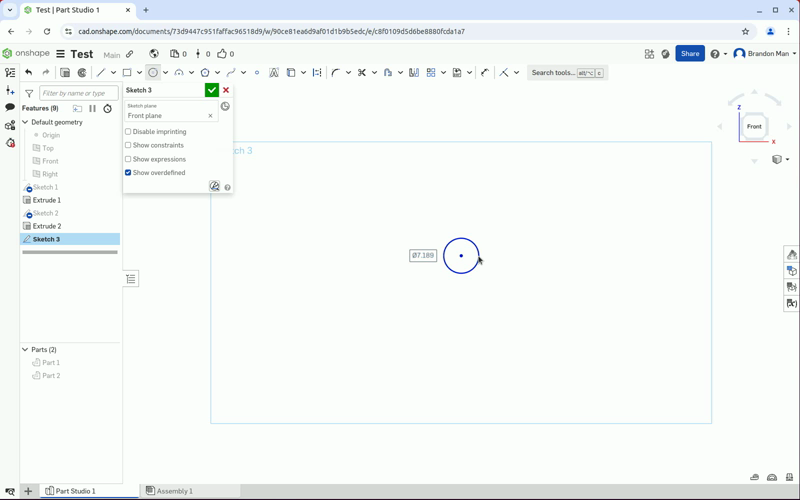
mouse_move(461, 240)
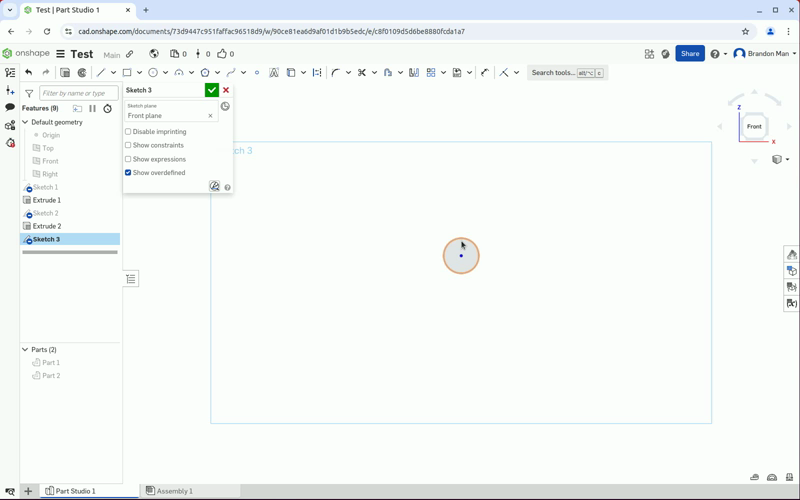
scroll(6)
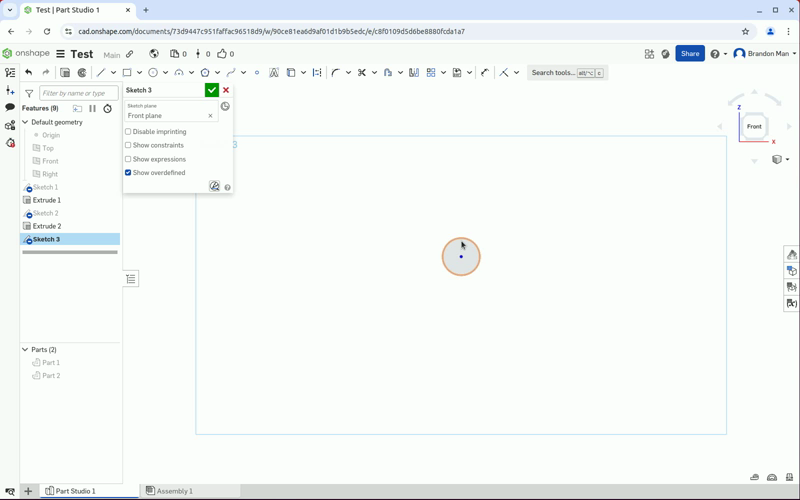
scroll(6)
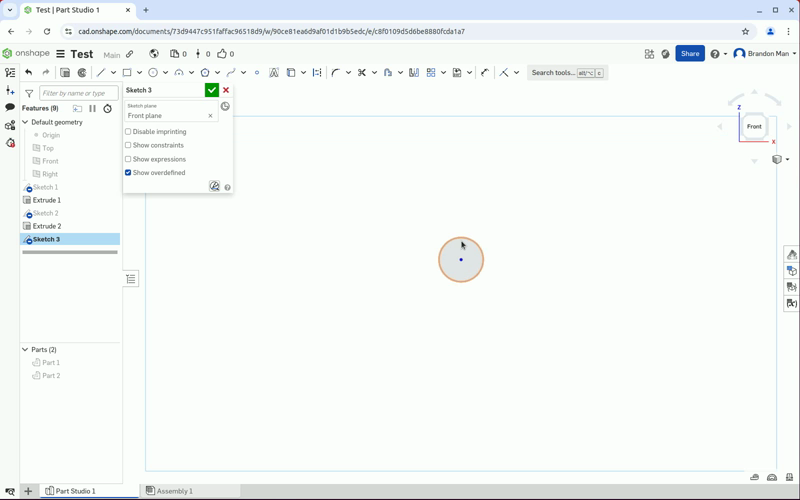
scroll(6)
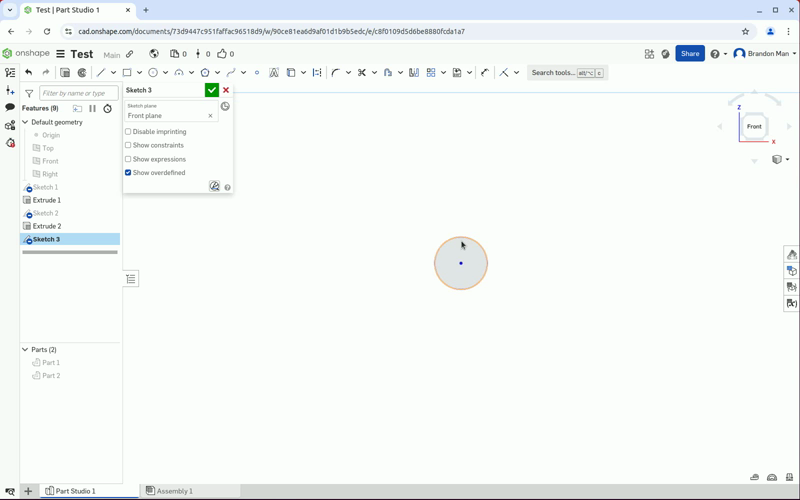
scroll(6)
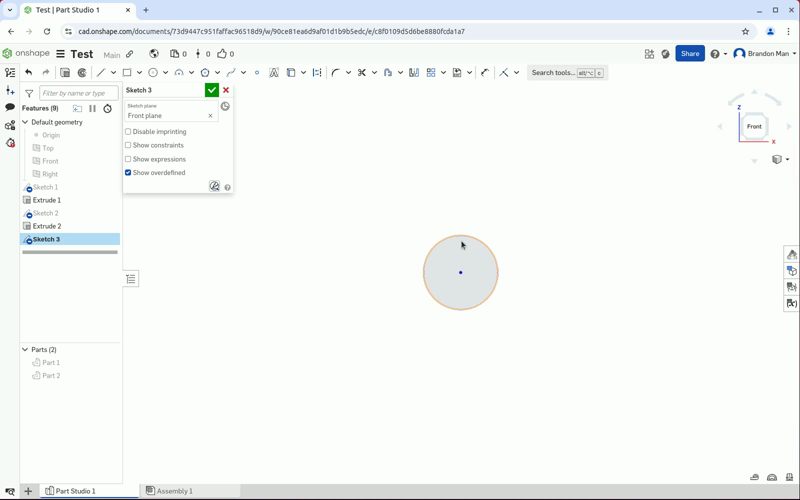
scroll(6)
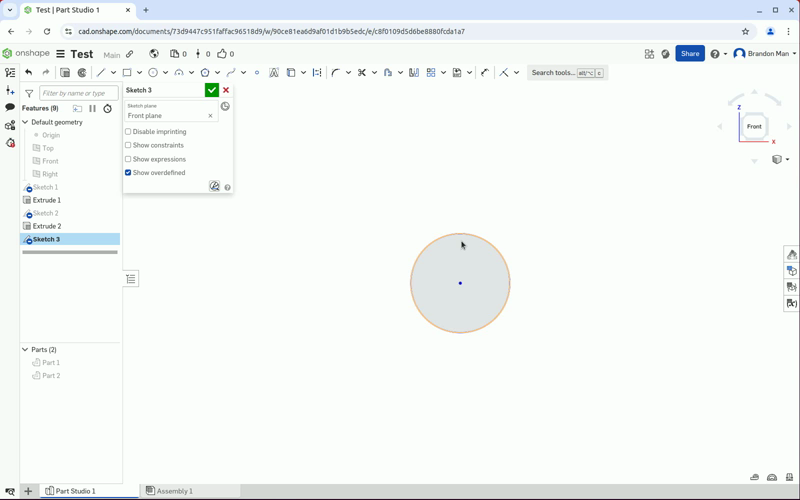
scroll(6)
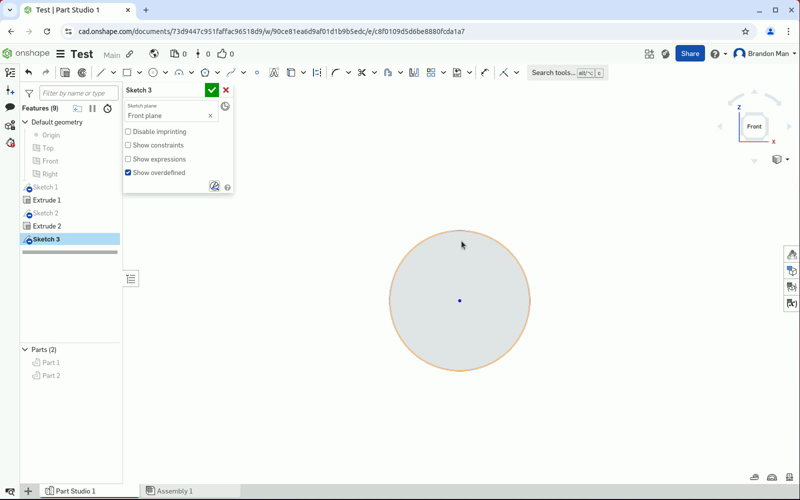
scroll(6)
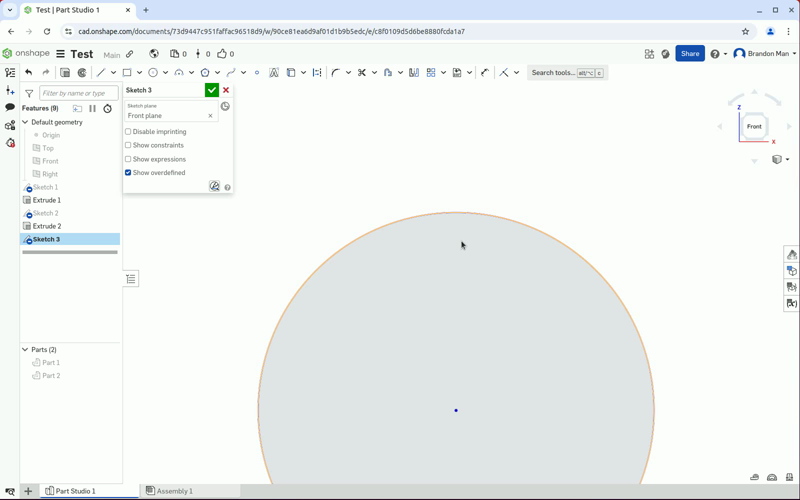
click(461, 240)
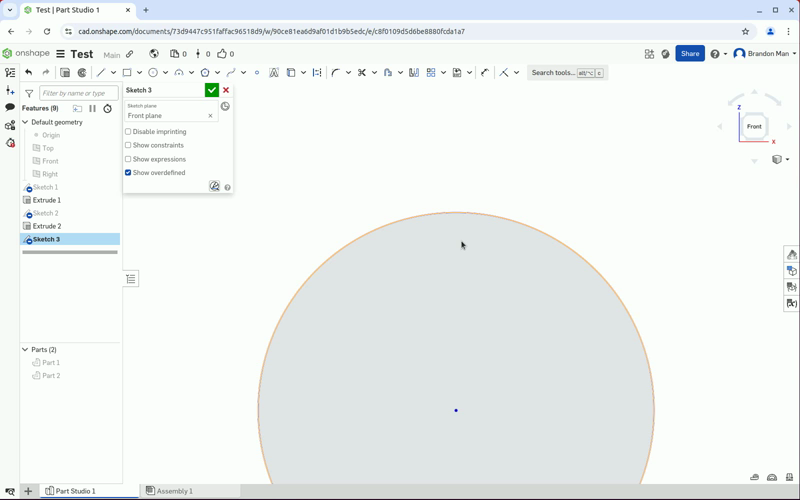
scroll(-6)
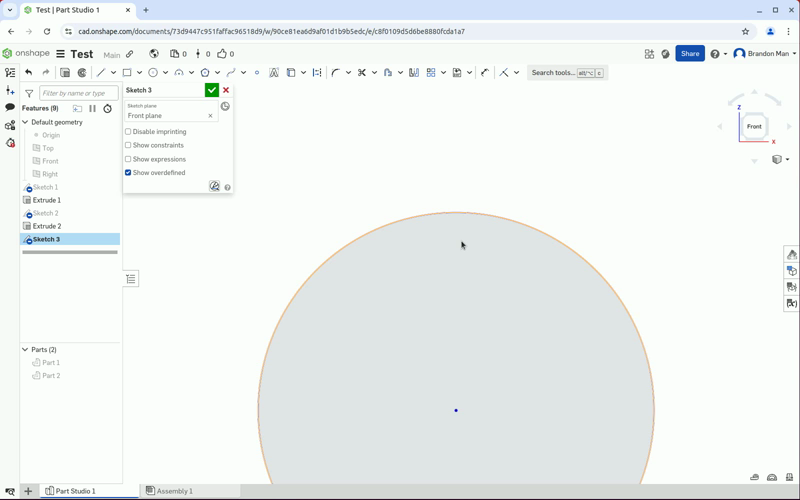
scroll(-6)
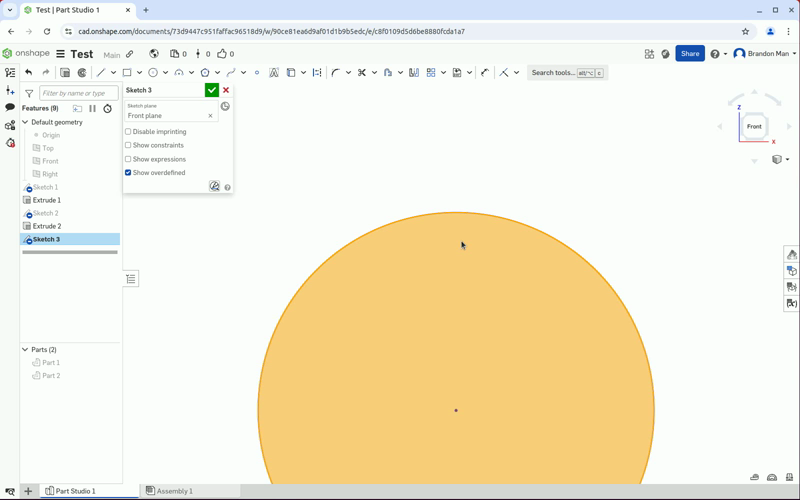
scroll(-6)
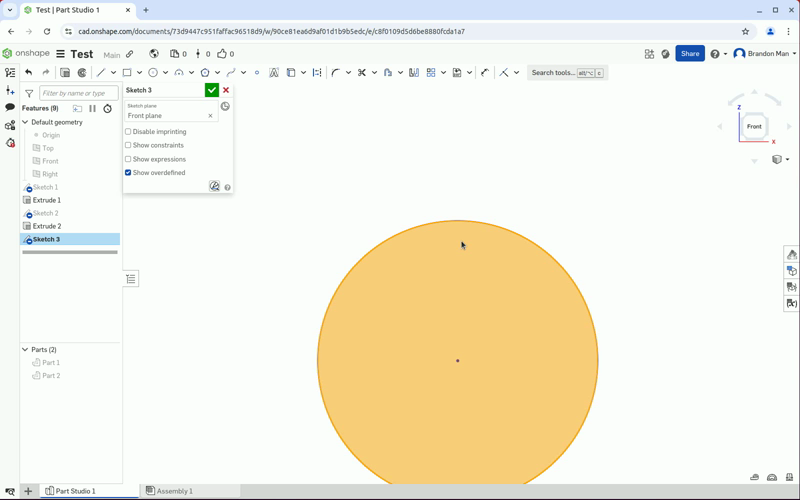
scroll(-6)
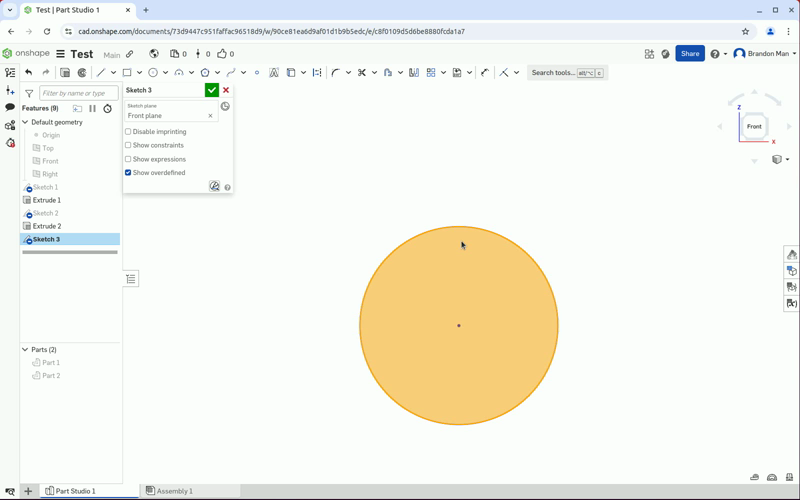
scroll(-6)
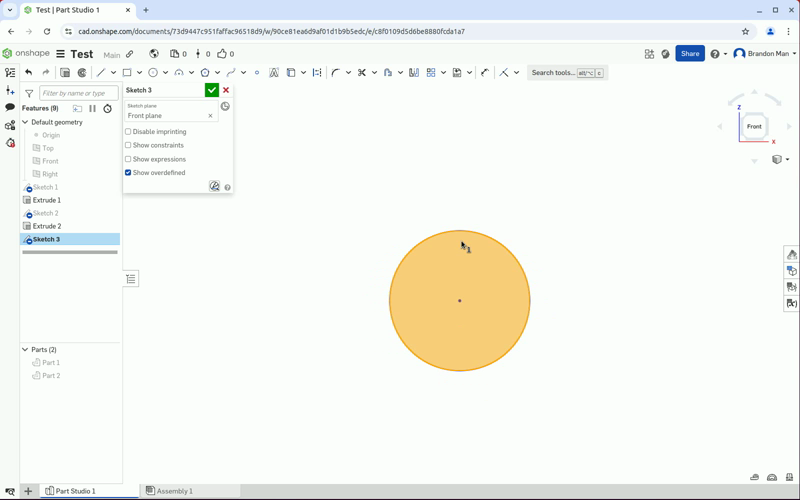
scroll(-6)
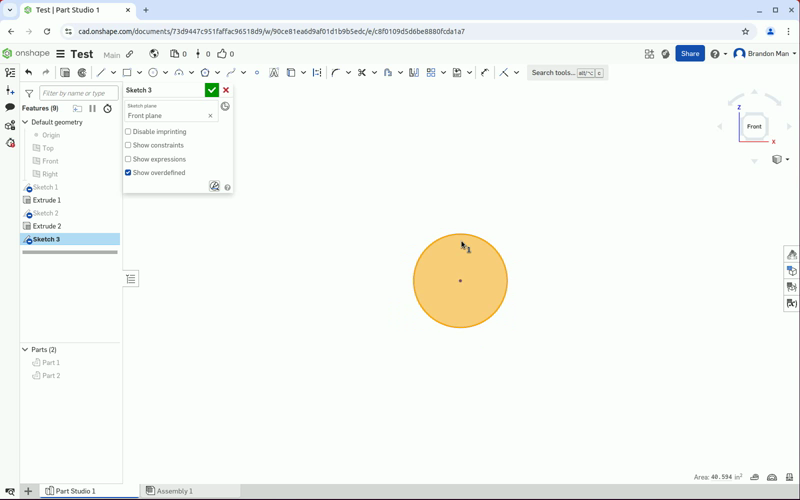
scroll(-6)
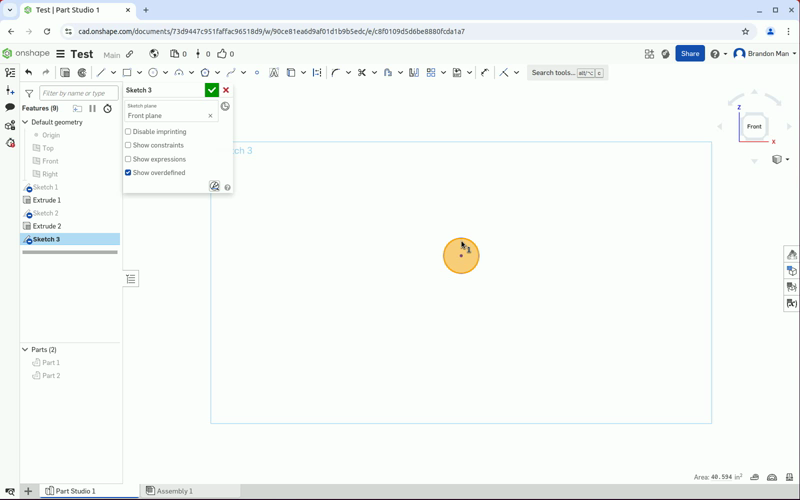
mouse_move(73, 352)
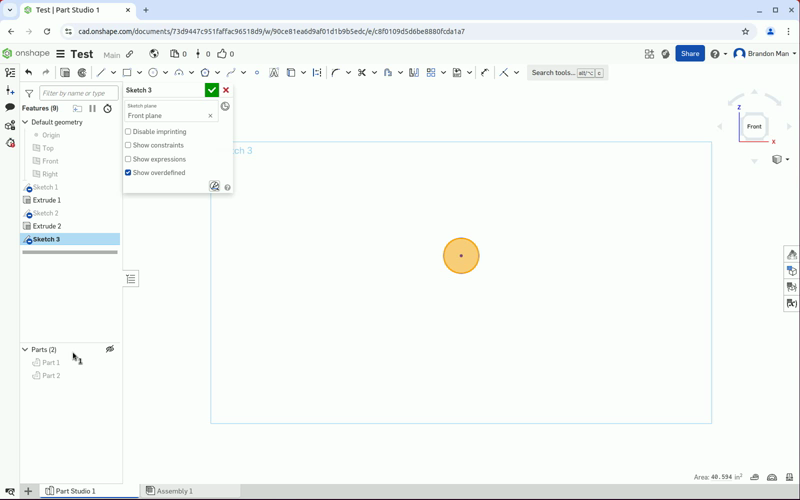
key(shift+y)
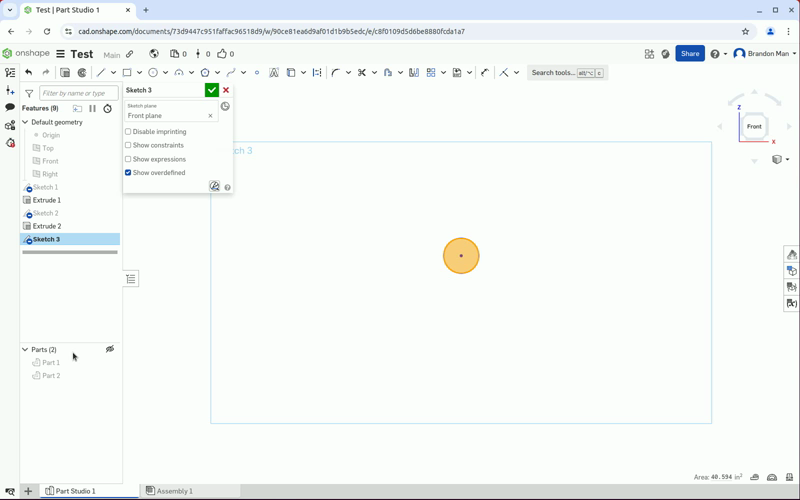
key(shift+e)
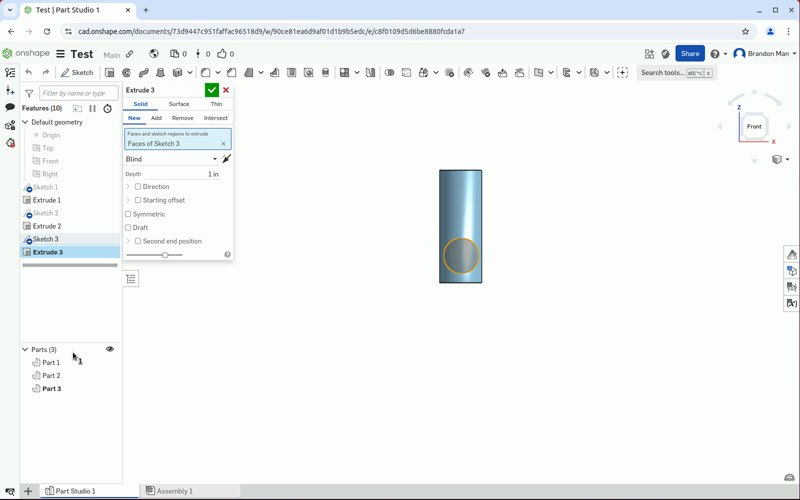
mouse_move(143, 106)
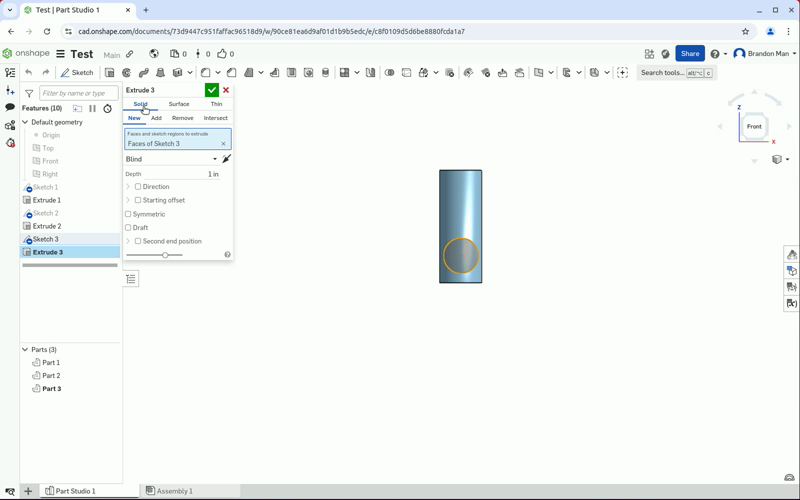
click(143, 106)
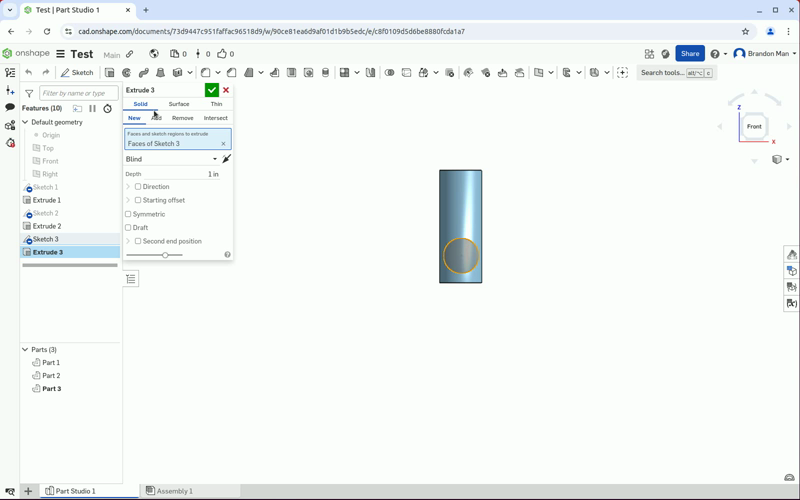
mouse_move(186, 120)
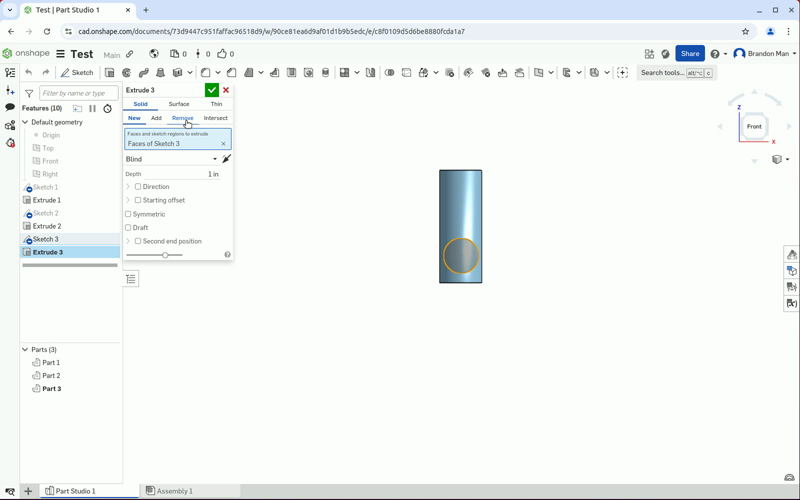
click(186, 120)
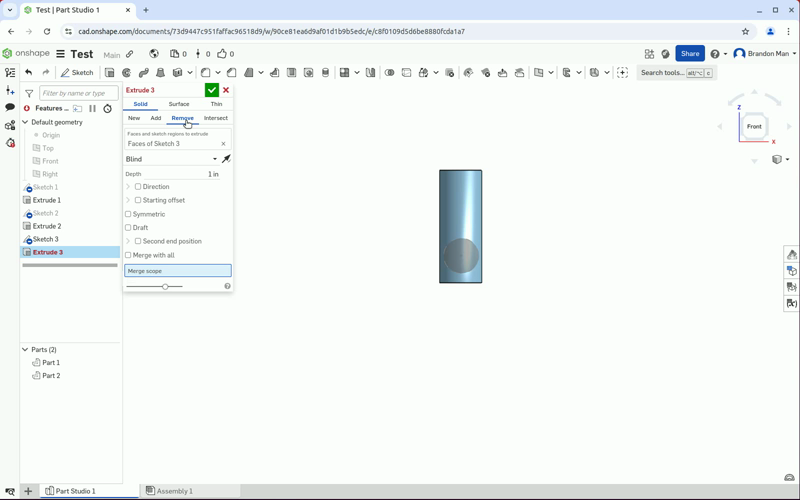
key(tab, 4)
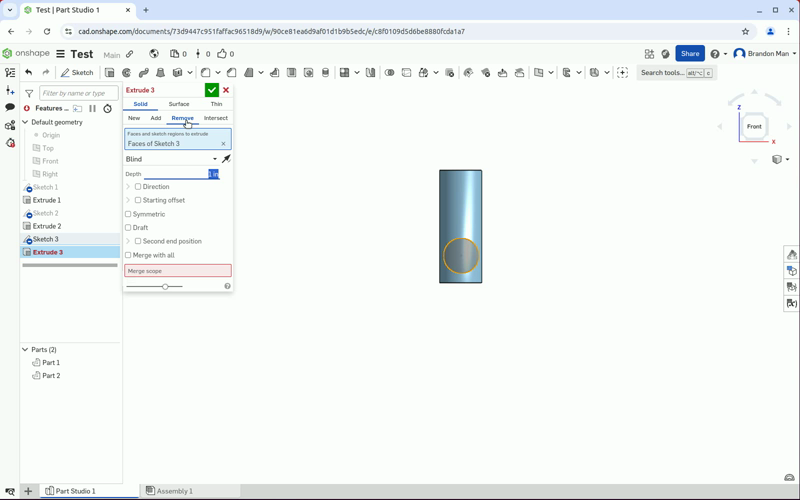
text(-12.998)
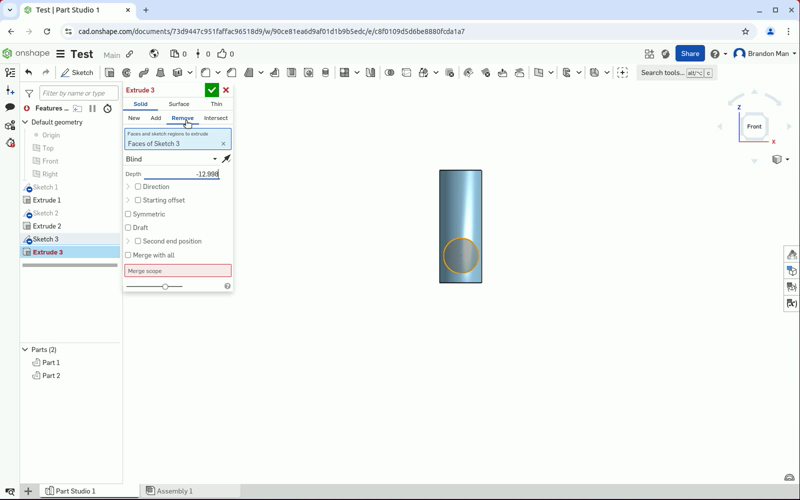
key(tab, 3)
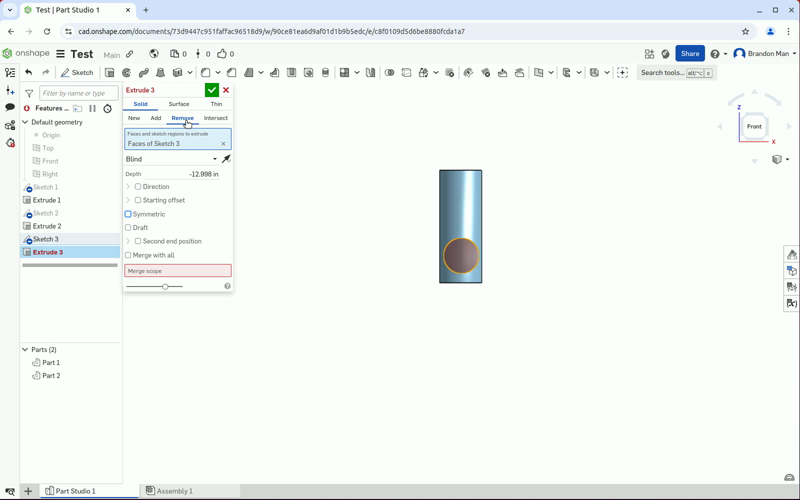
key(space)
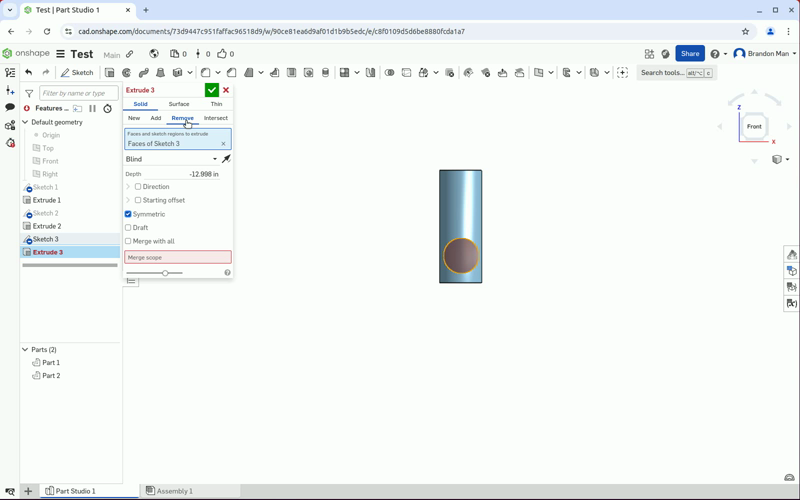
key(tab, 2)
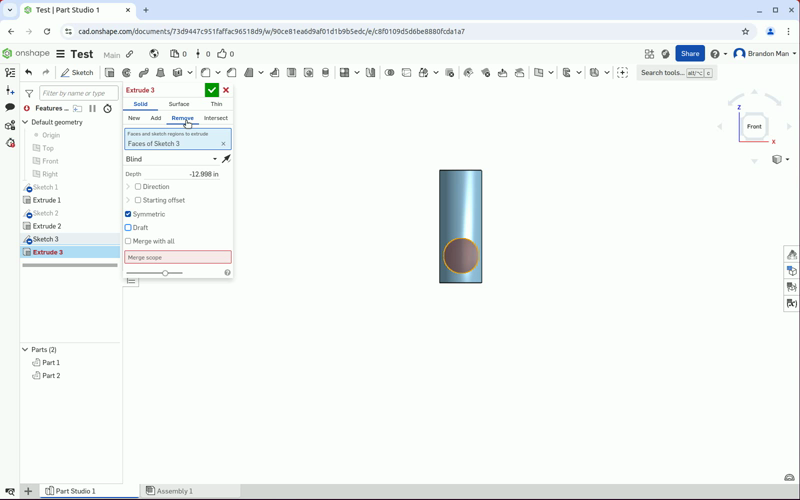
key(space)
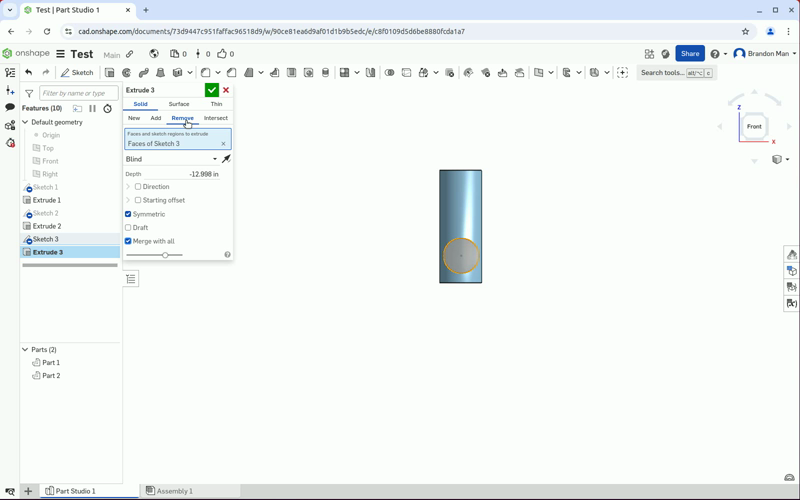
key(enter)
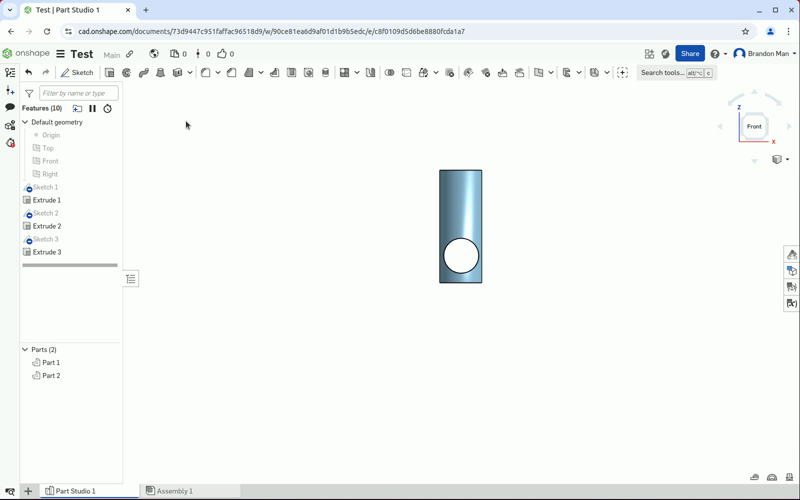
key(shift+h)
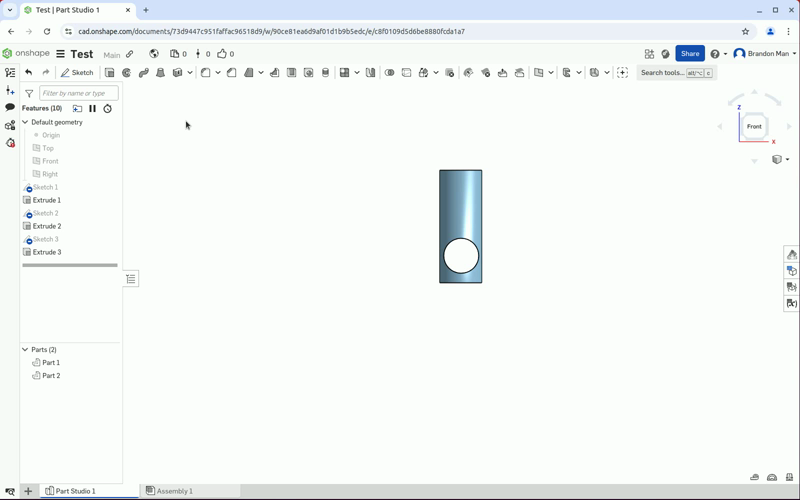
key(shift+h)
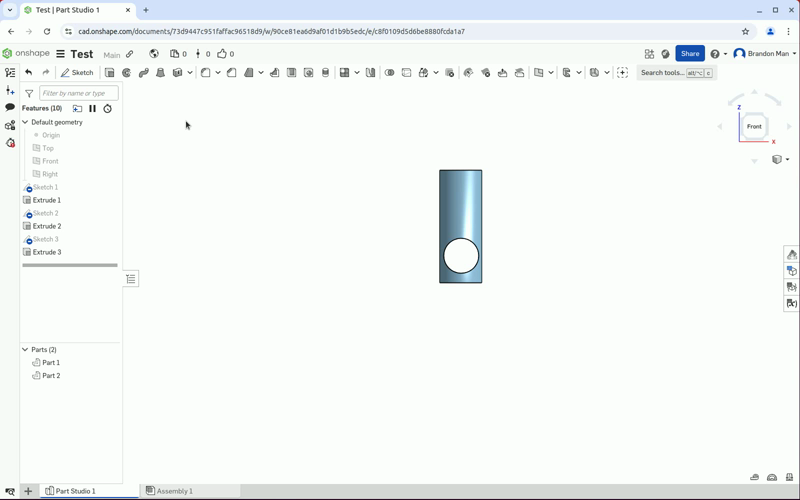
mouse_move(73, 189)
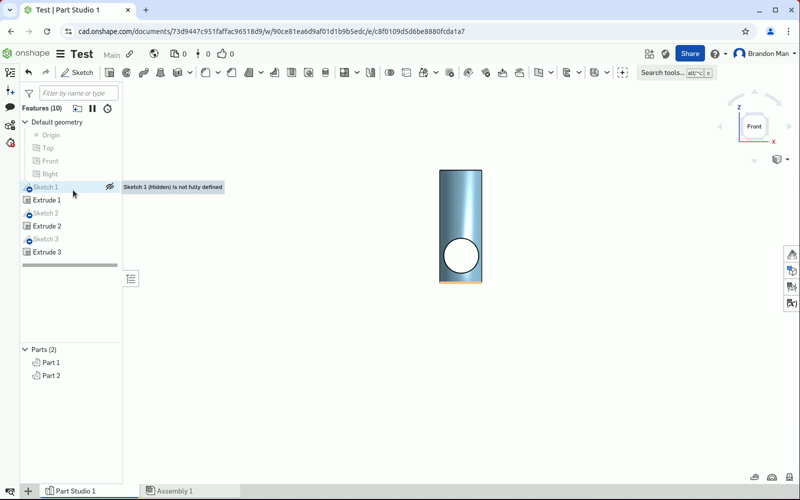
click(73, 189)
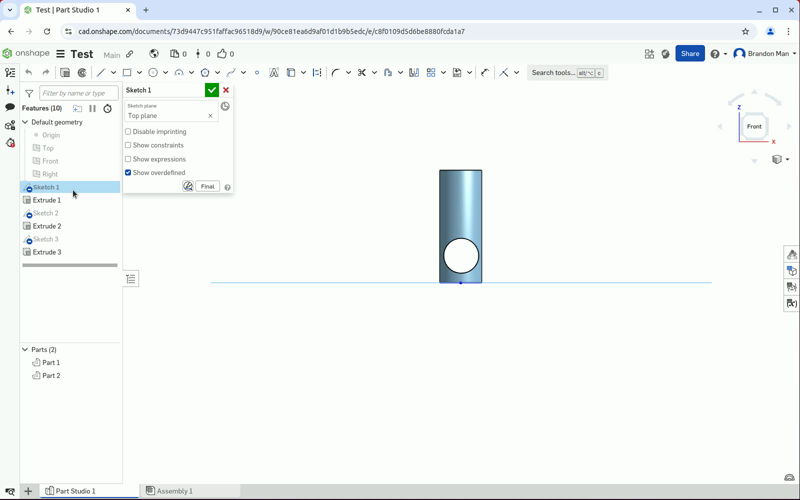
mouse_move(229, 92)
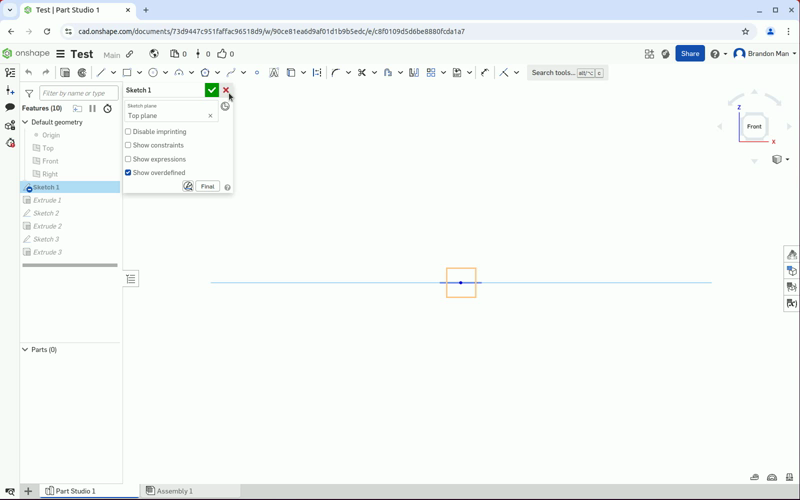
click(229, 92)
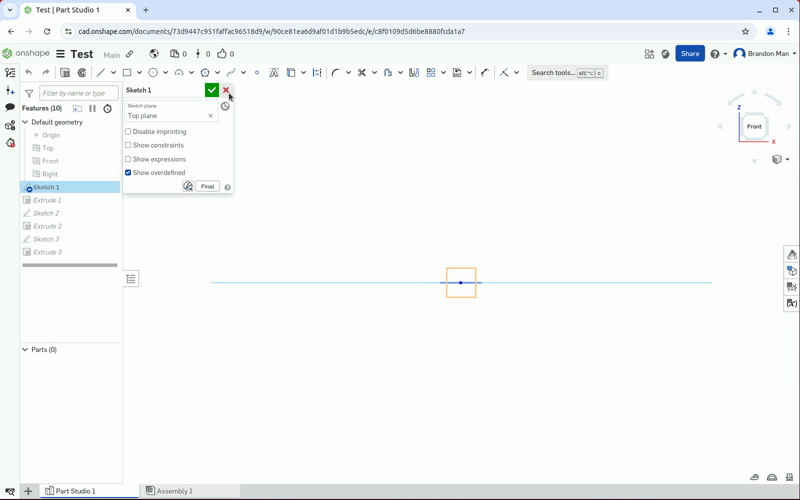
key(shift+s)
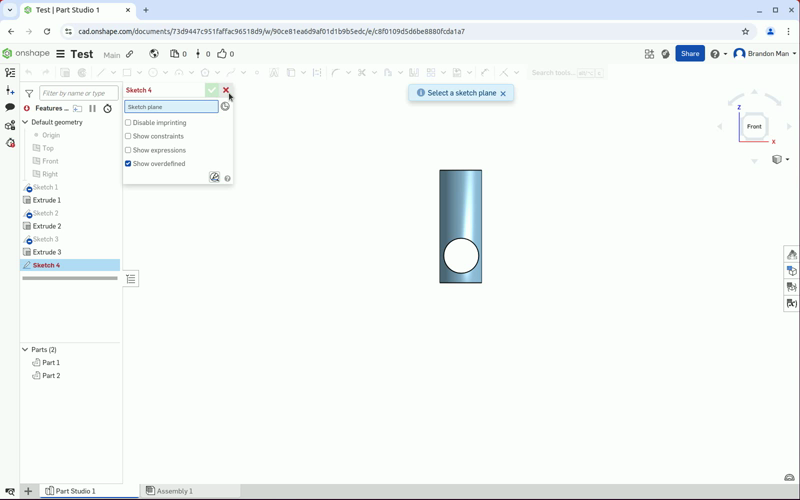
mouse_move(73, 163)
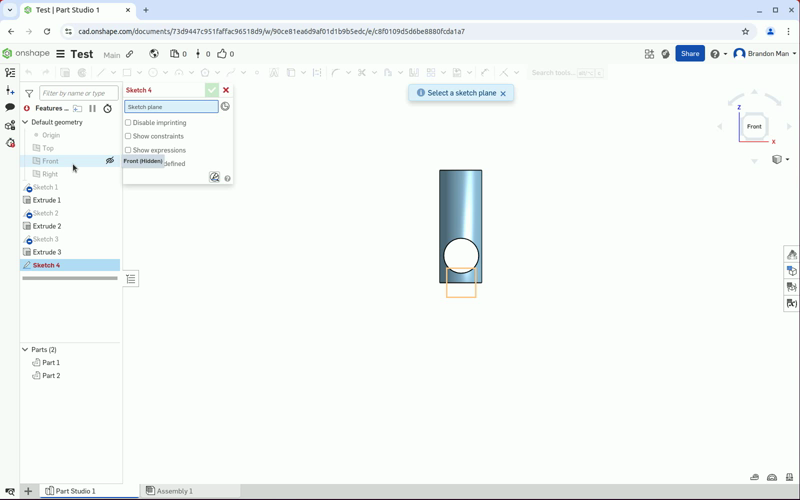
click(73, 163)
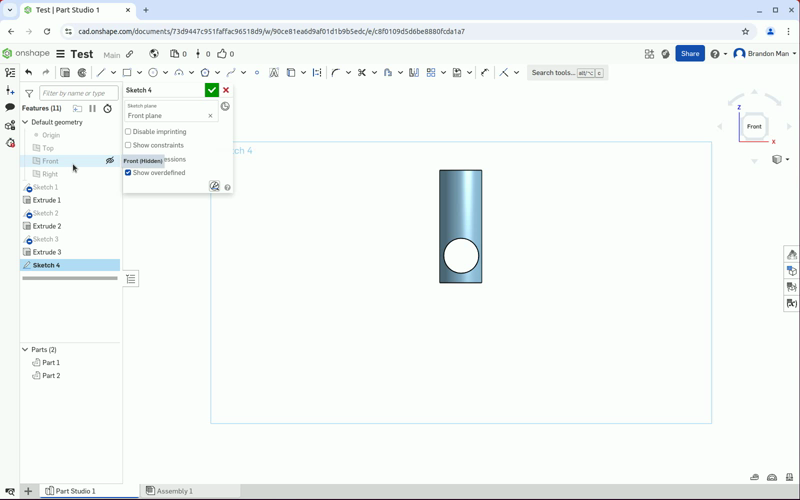
mouse_move(73, 352)
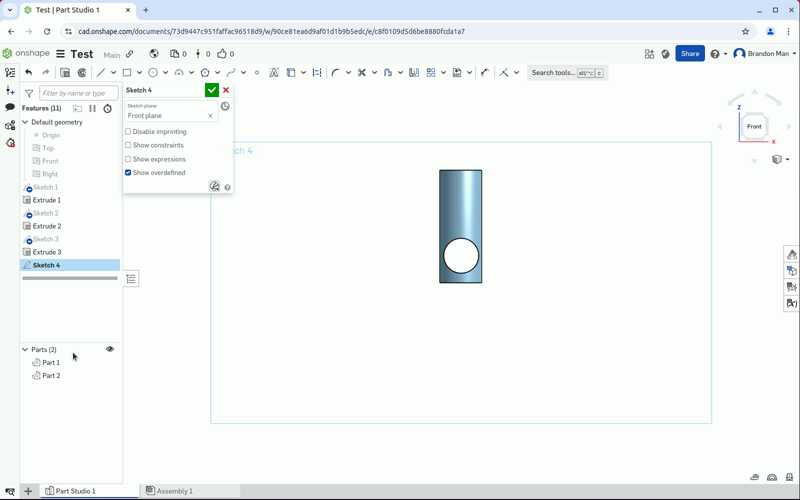
key(y)
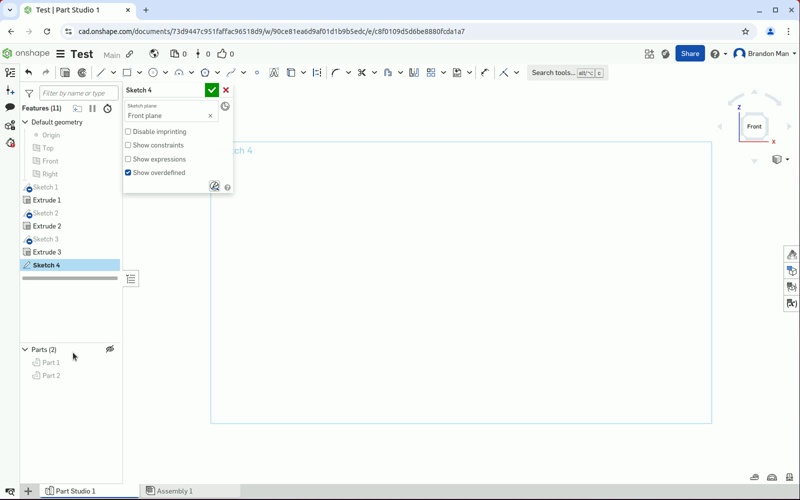
key(c)
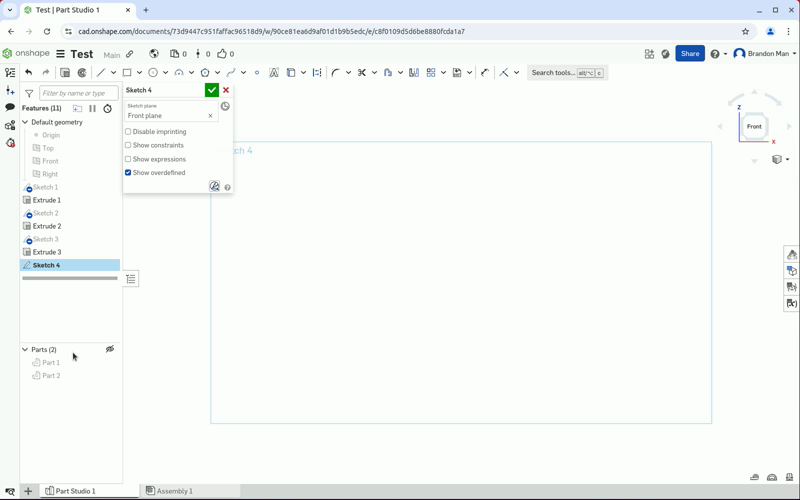
key_down(shift)
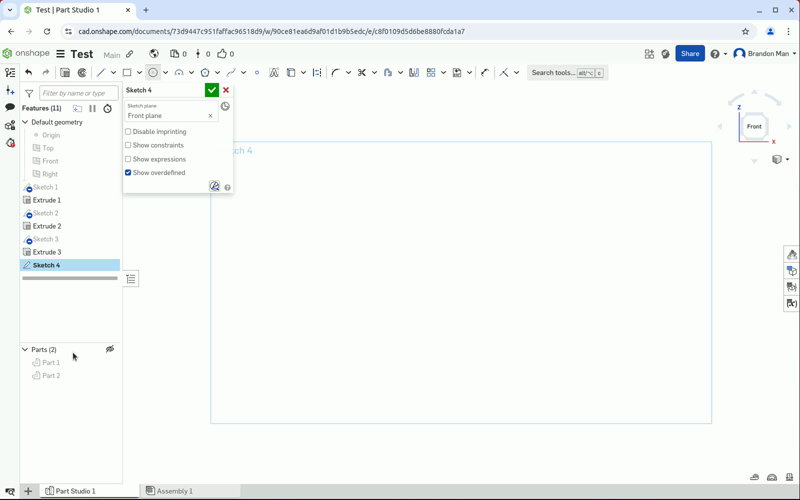
mouse_move(461, 197)
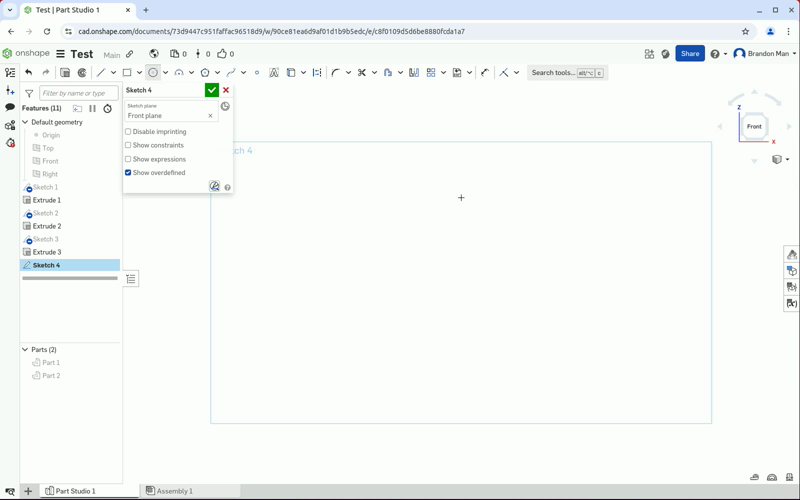
click(461, 197)
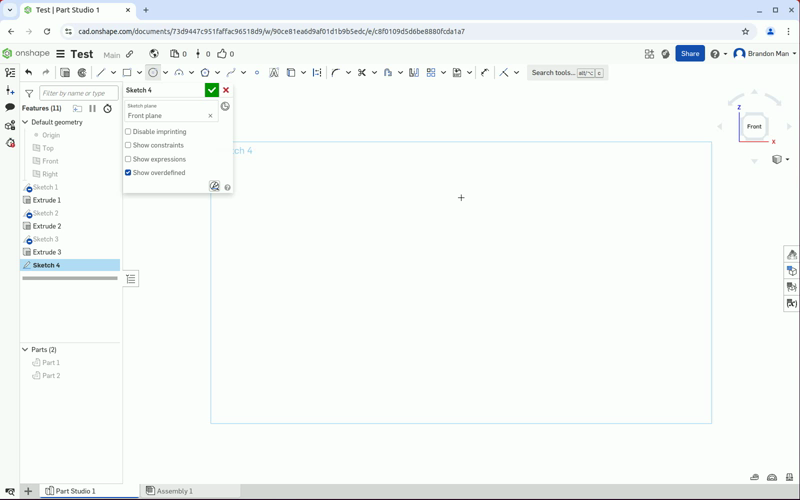
key_up(shift)
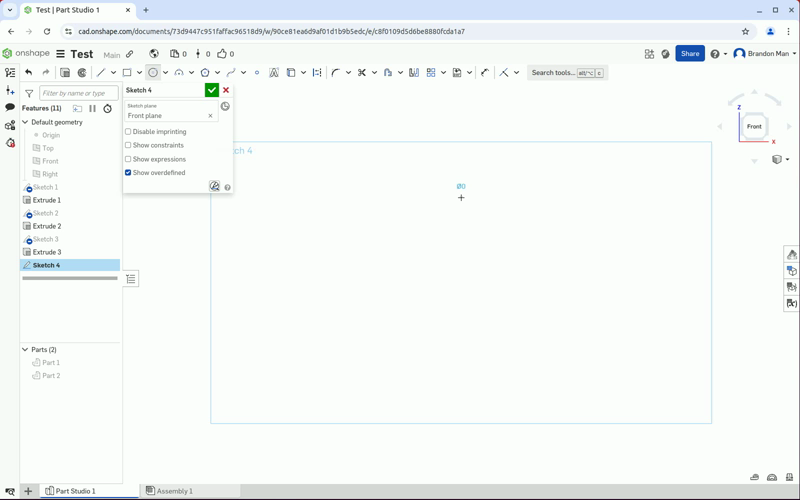
mouse_move(478, 197)
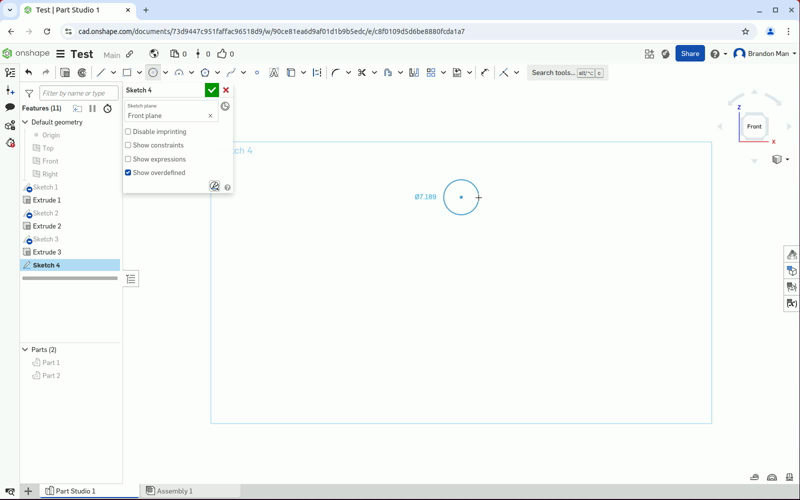
click(478, 197)
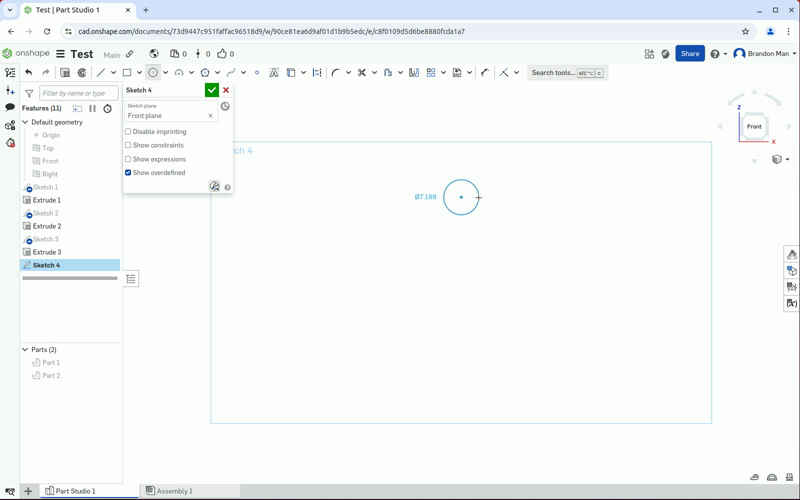
key(esc)
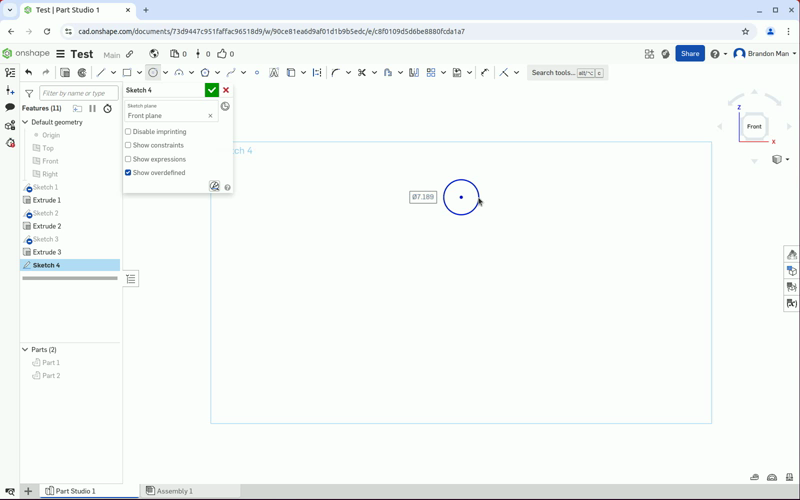
mouse_move(462, 200)
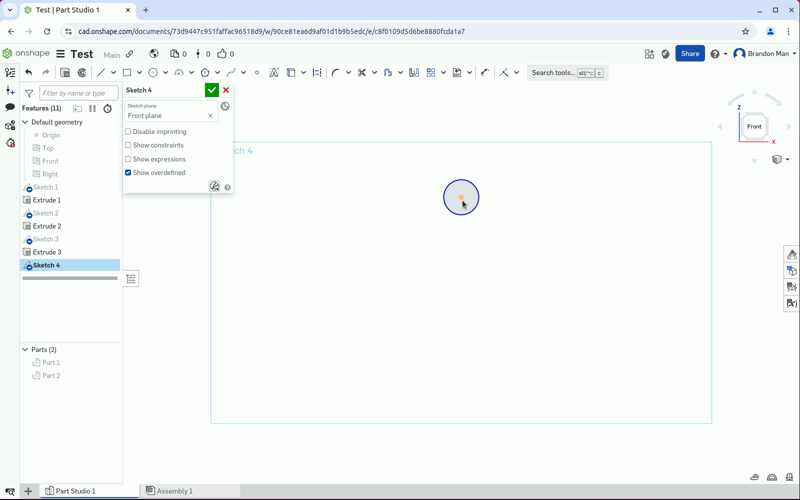
scroll(6)
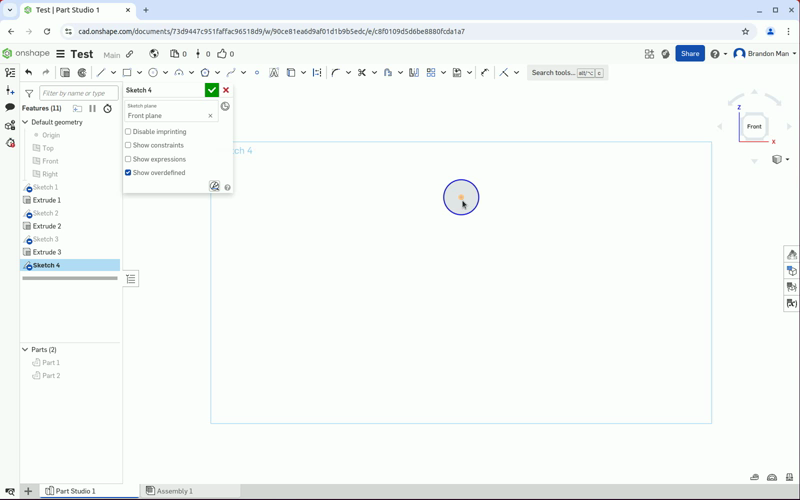
scroll(6)
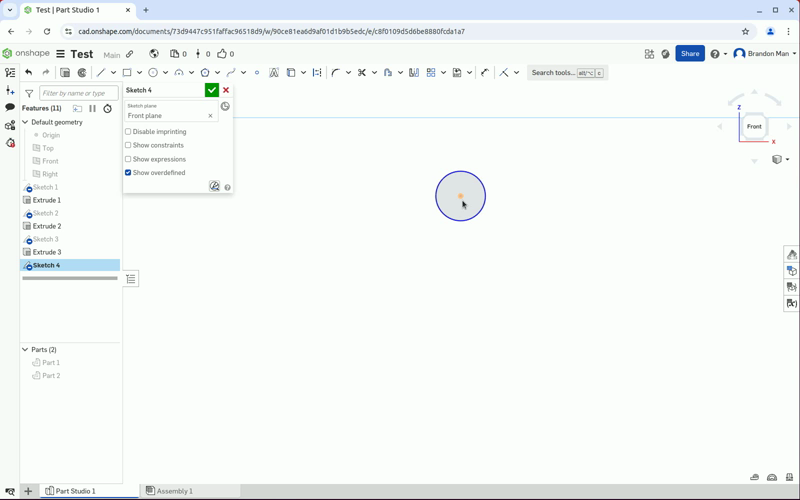
scroll(6)
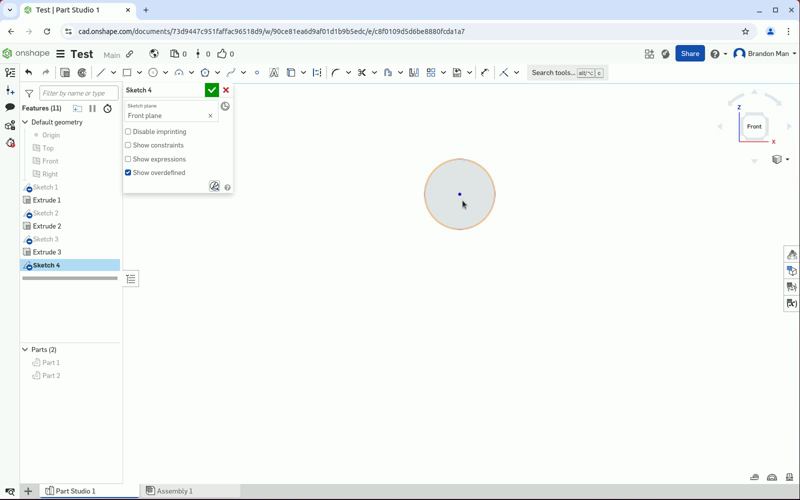
scroll(6)
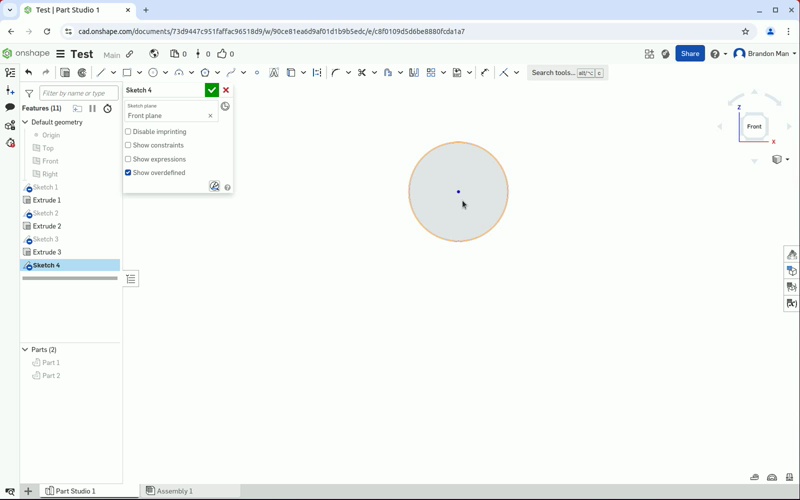
scroll(6)
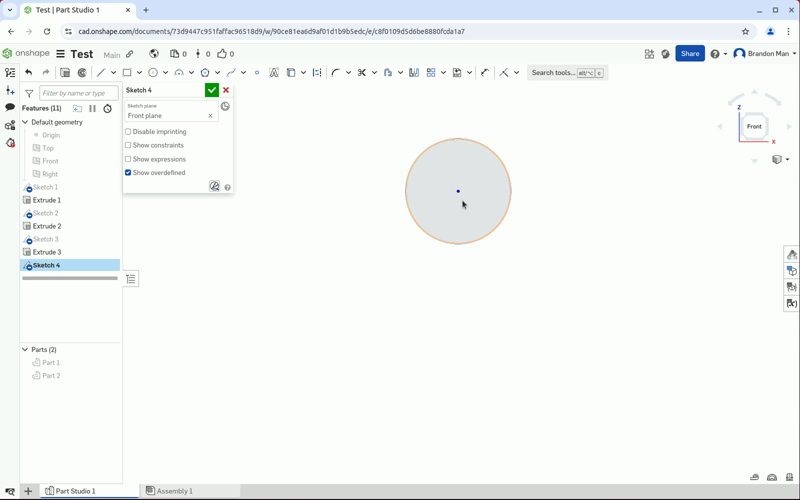
scroll(6)
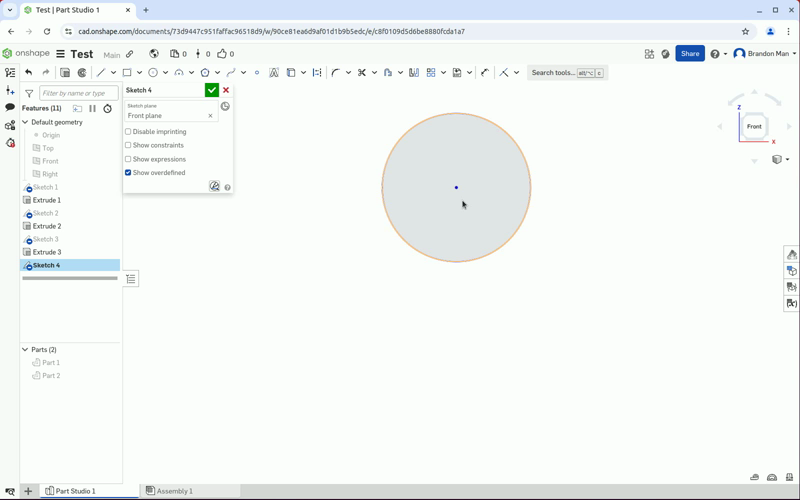
scroll(6)
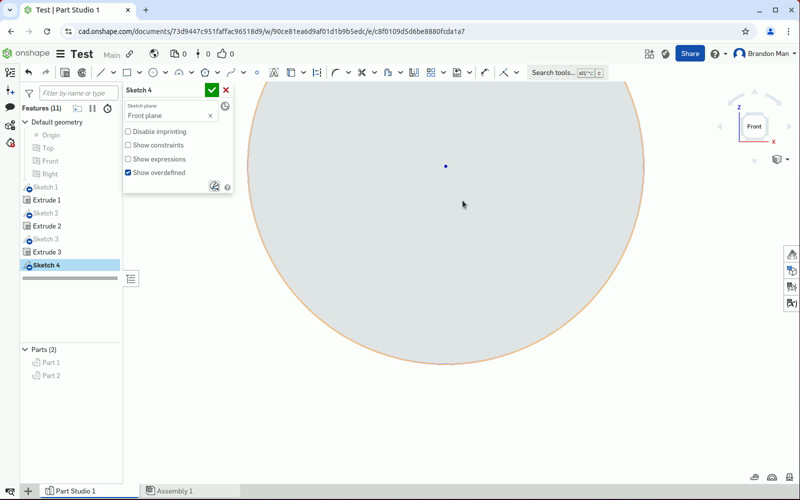
click(462, 200)
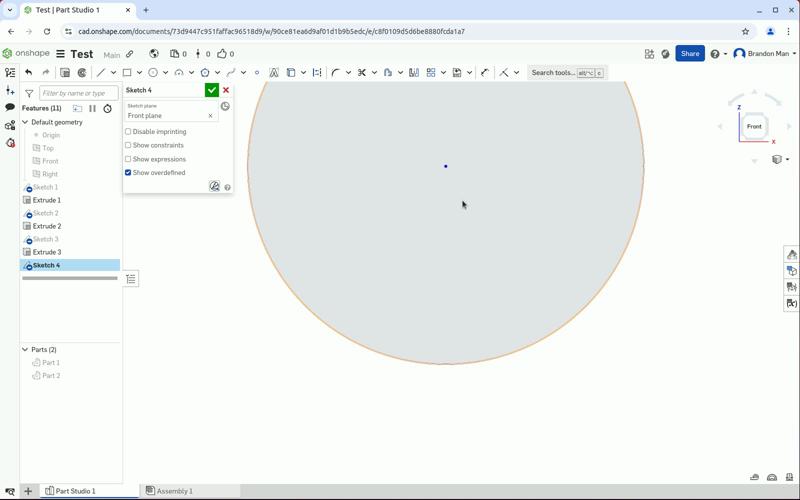
scroll(-6)
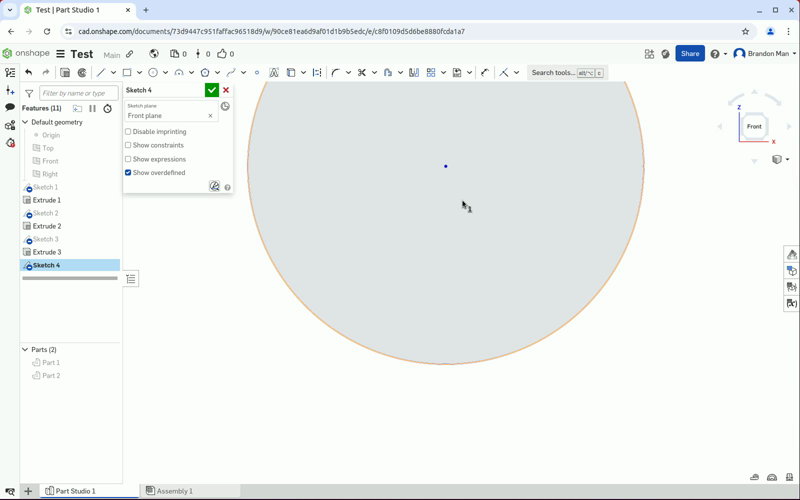
scroll(-6)
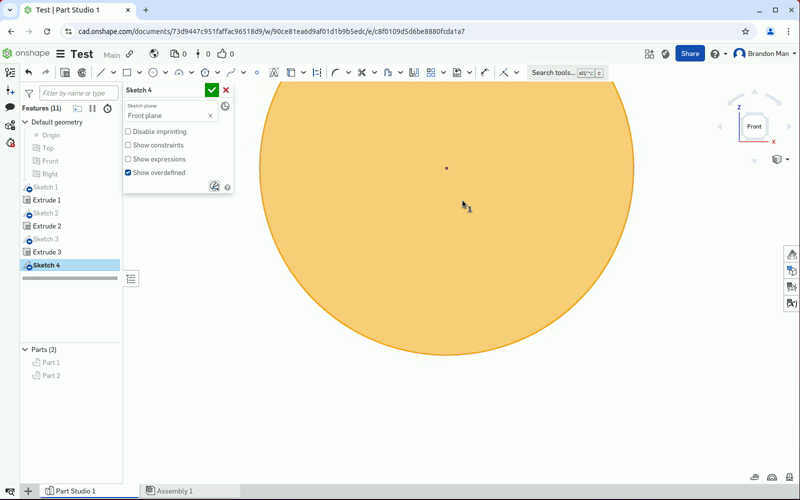
scroll(-6)
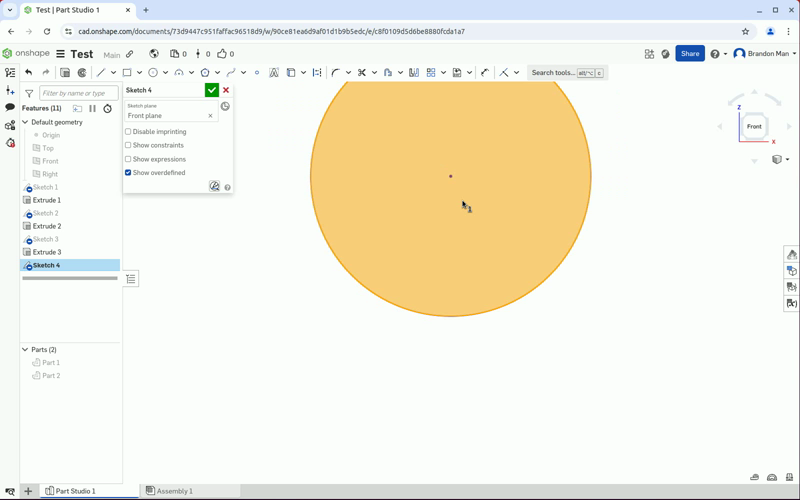
scroll(-6)
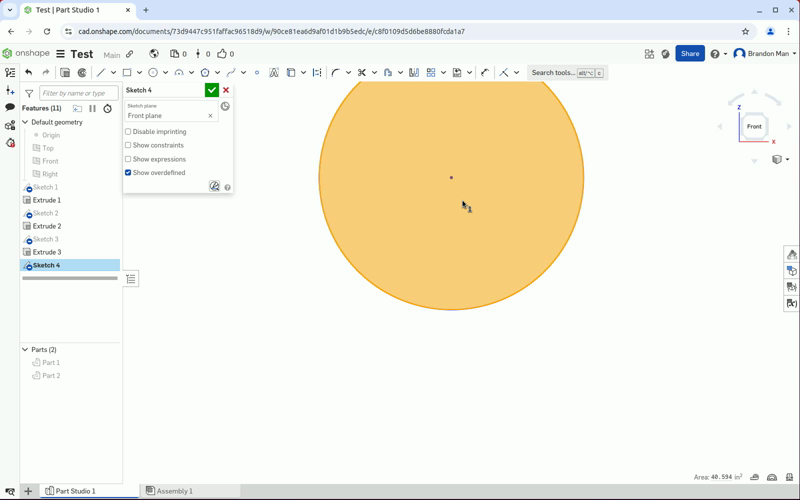
scroll(-6)
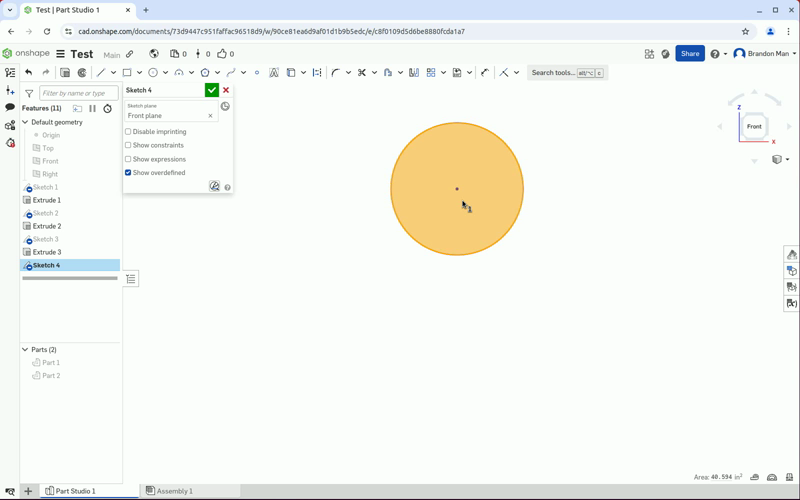
scroll(-6)
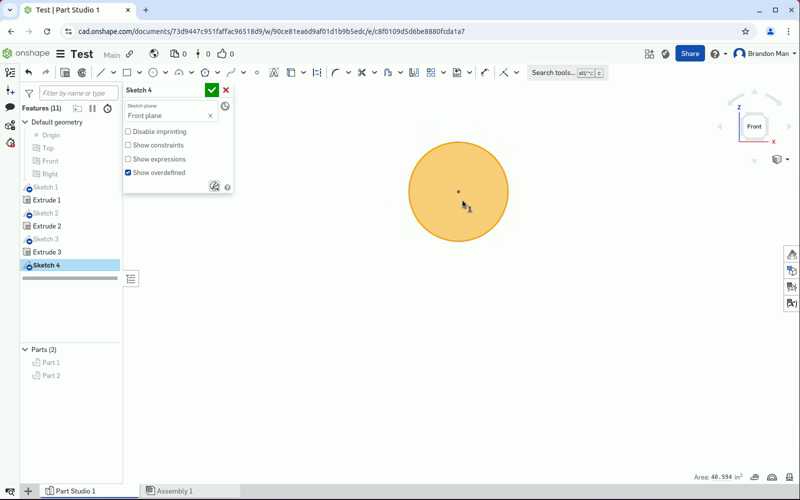
scroll(-6)
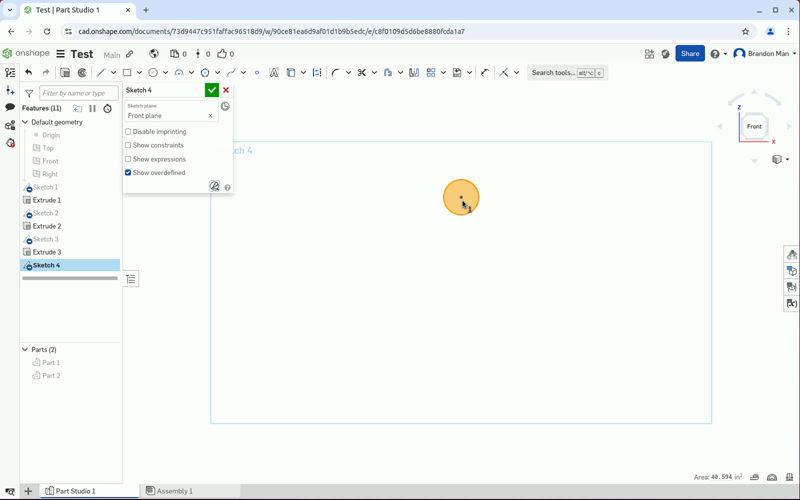
mouse_move(73, 352)
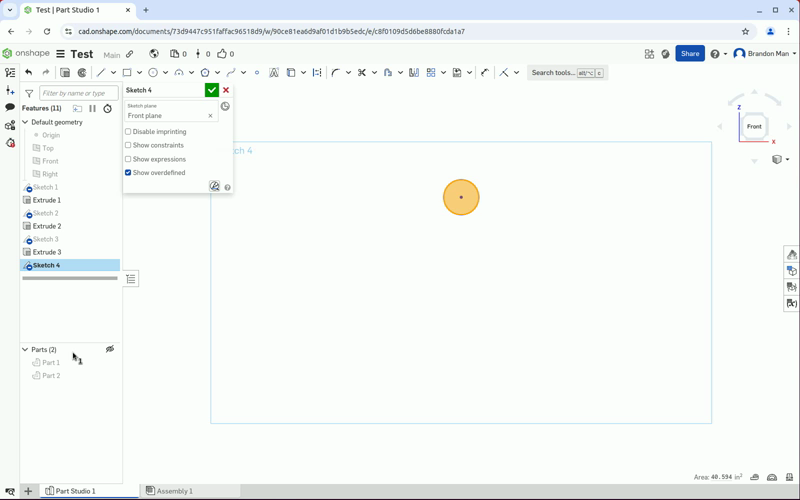
key(shift+y)
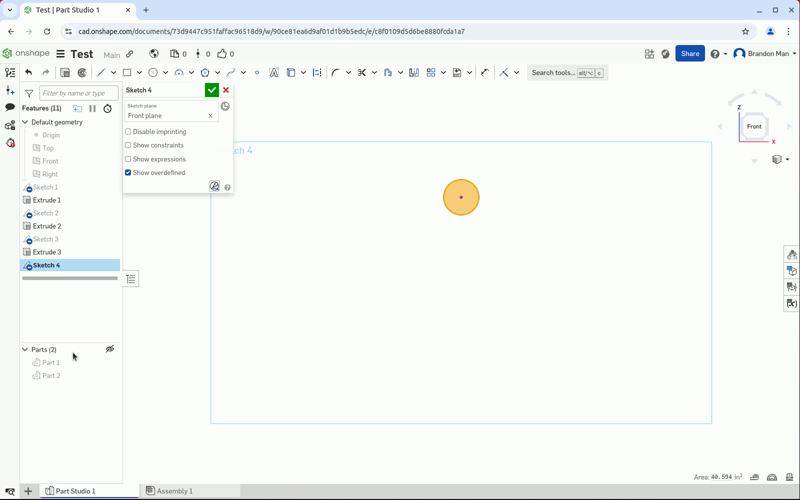
key(shift+e)
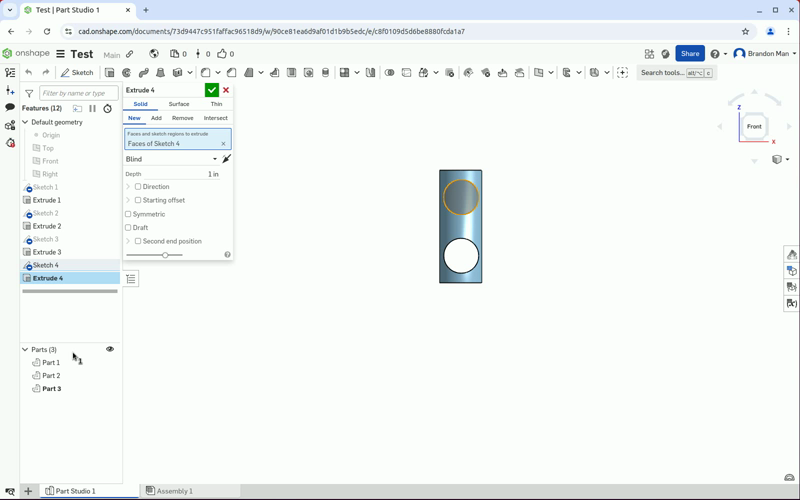
mouse_move(143, 106)
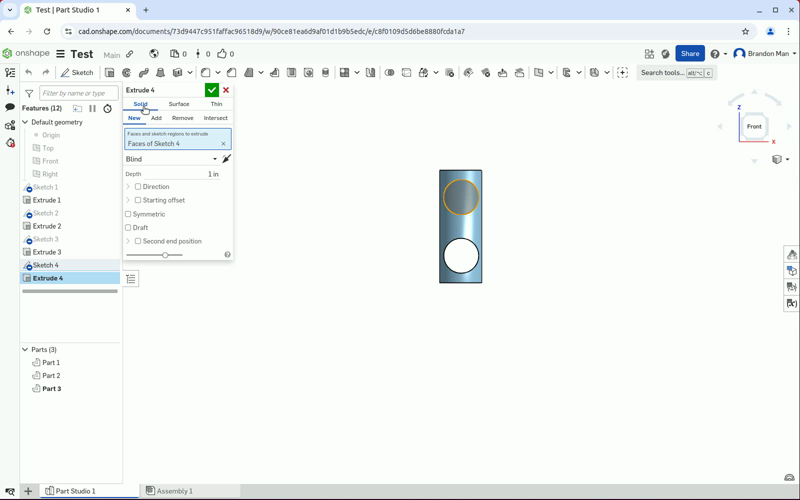
click(143, 106)
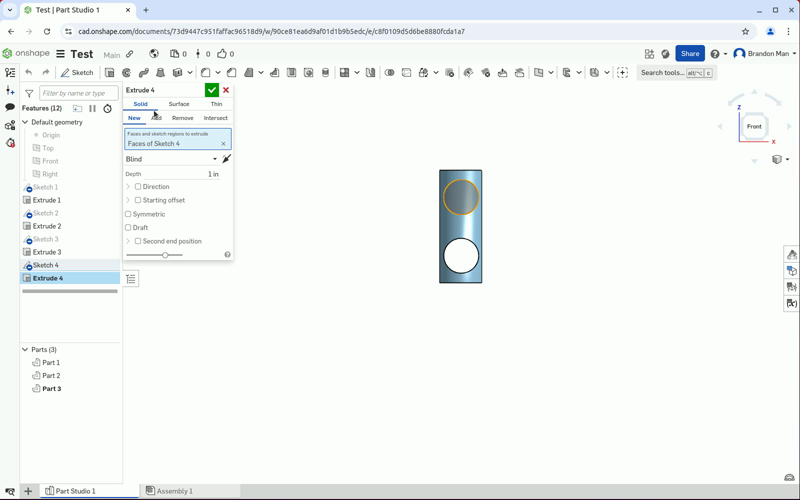
mouse_move(186, 120)
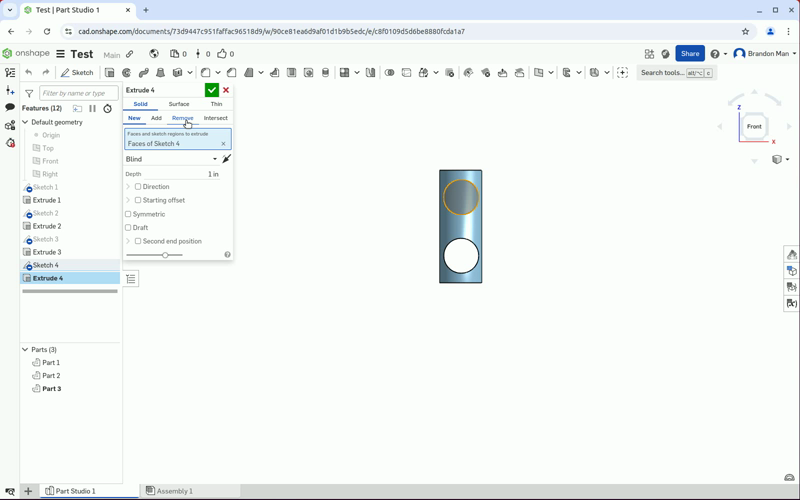
click(186, 120)
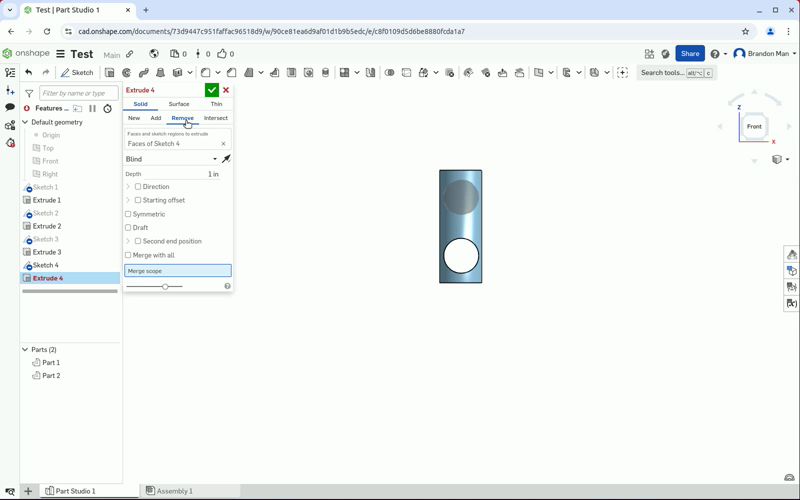
key(tab, 4)
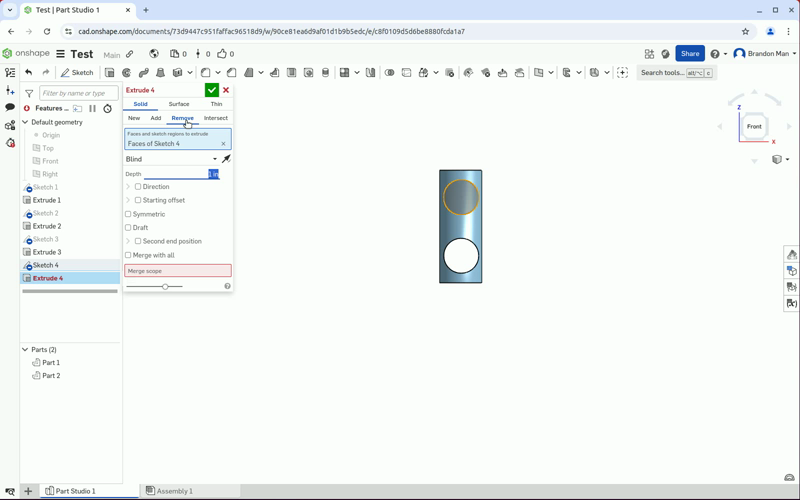
text(-12.998)
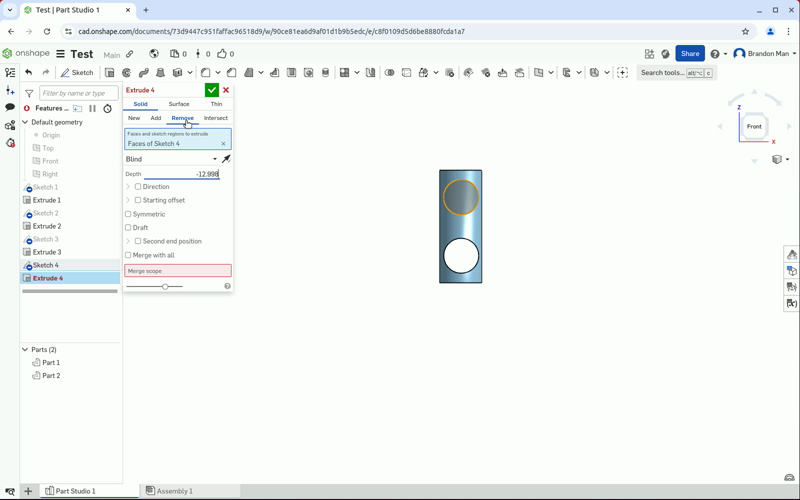
key(tab, 3)
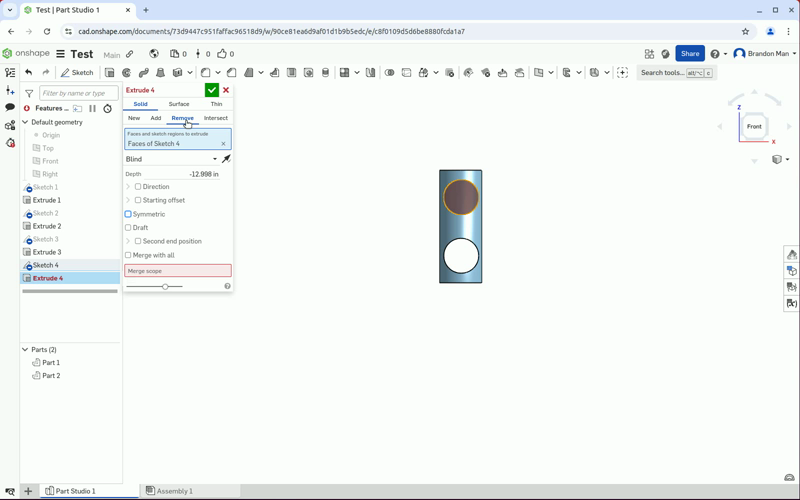
key(space)
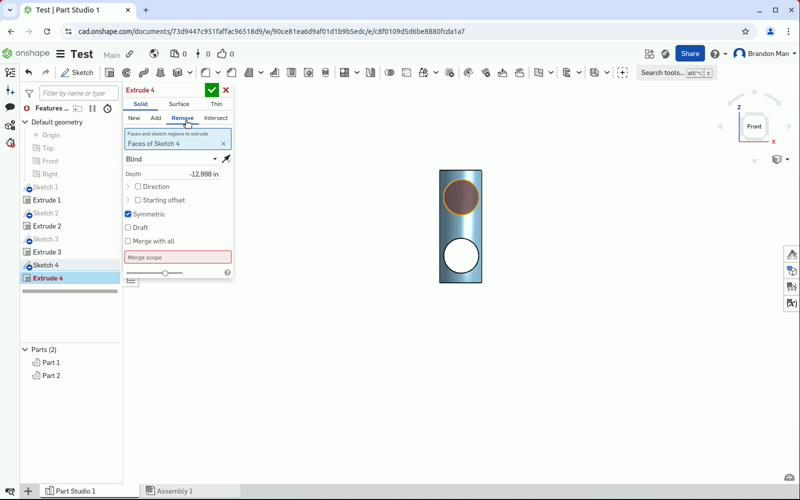
key(tab, 2)
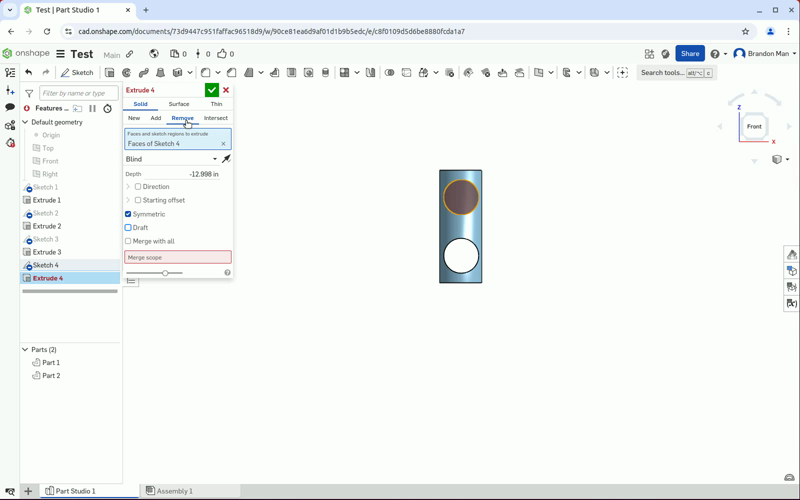
key(space)
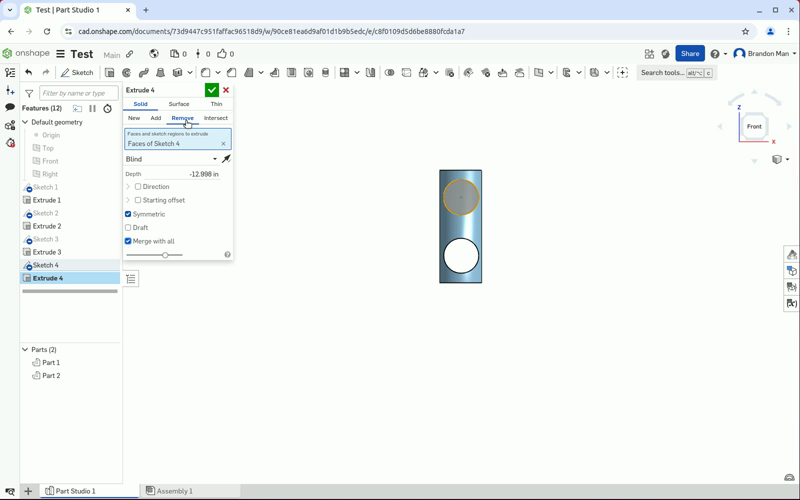
key(enter)
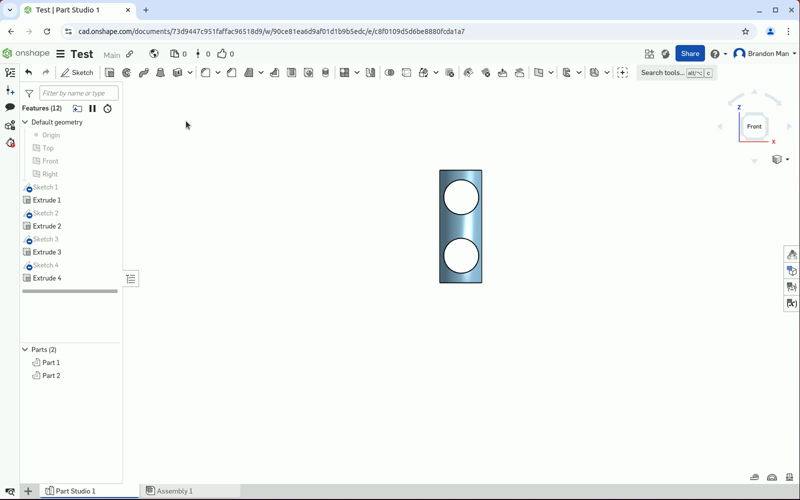
key(shift+h)
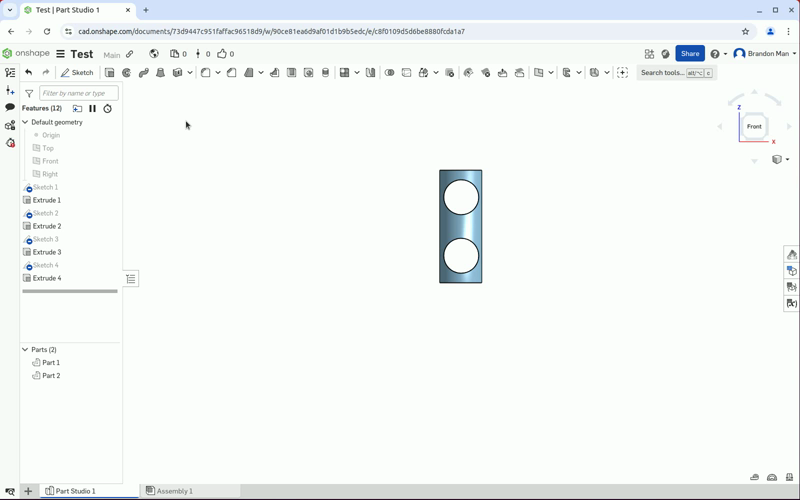
key(shift+h)
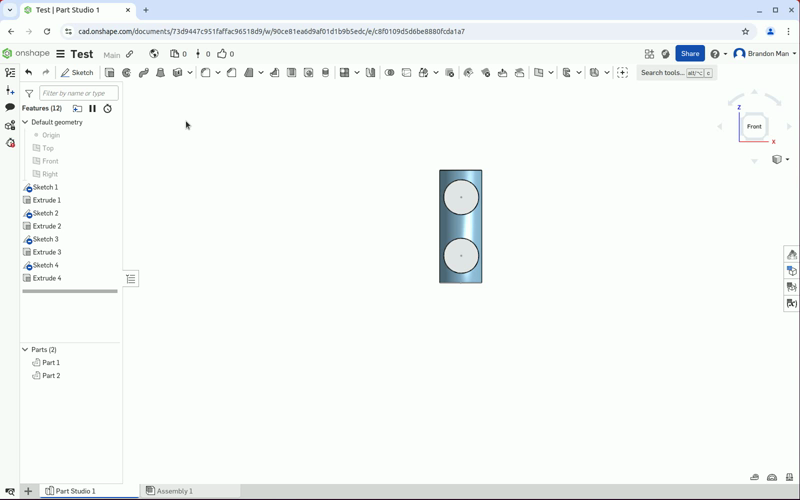
key(shift+7)
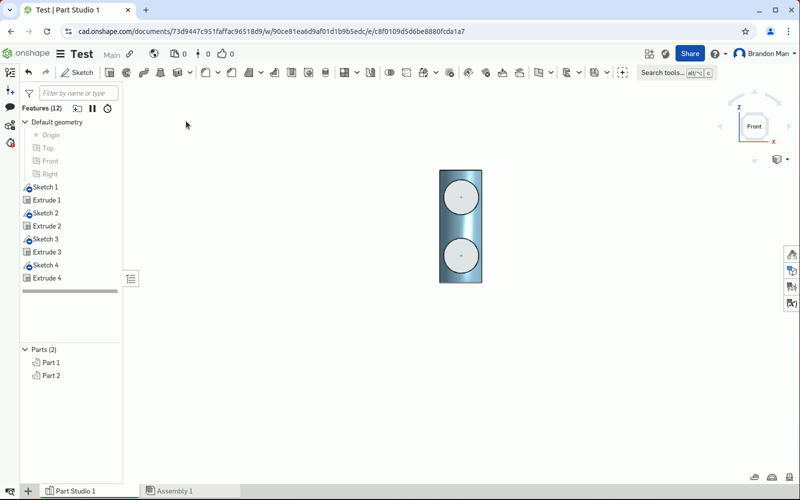
key(left, 2)
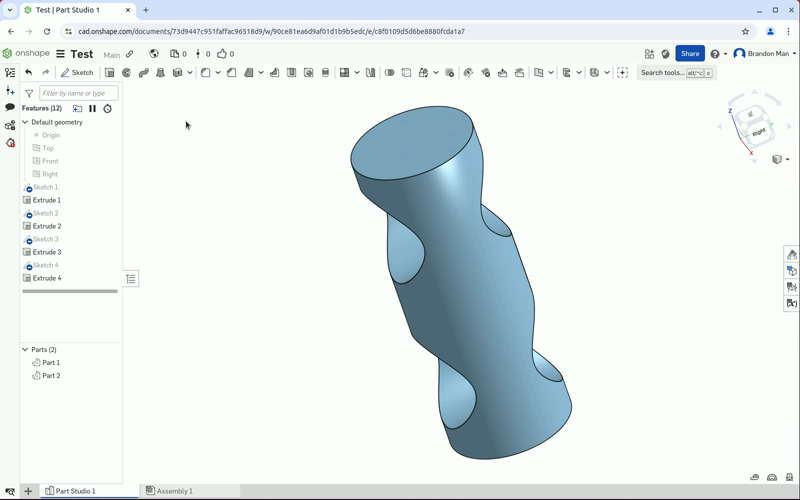
key(down, 2)
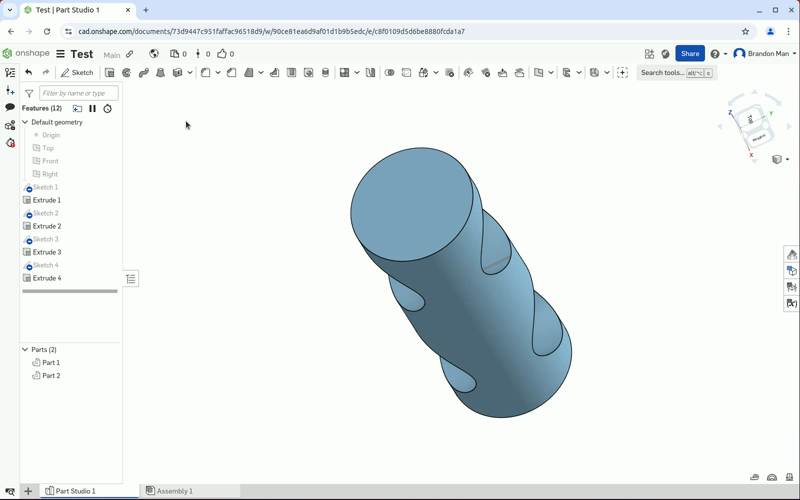
key(up, 2)
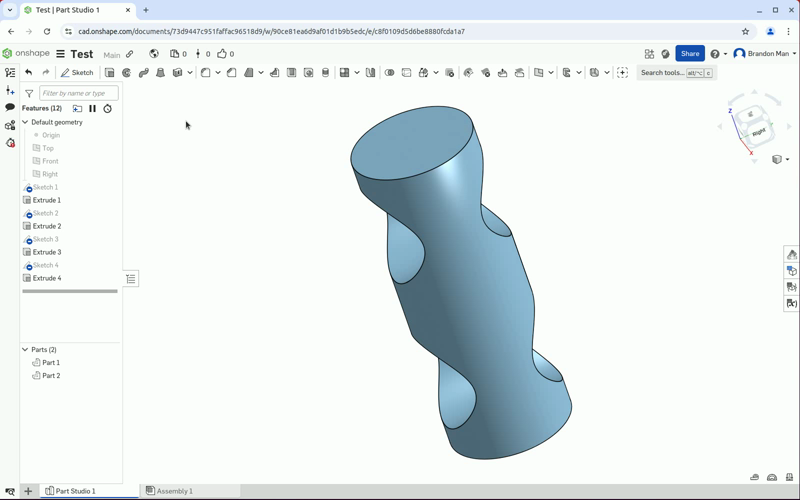
key(right, 2)
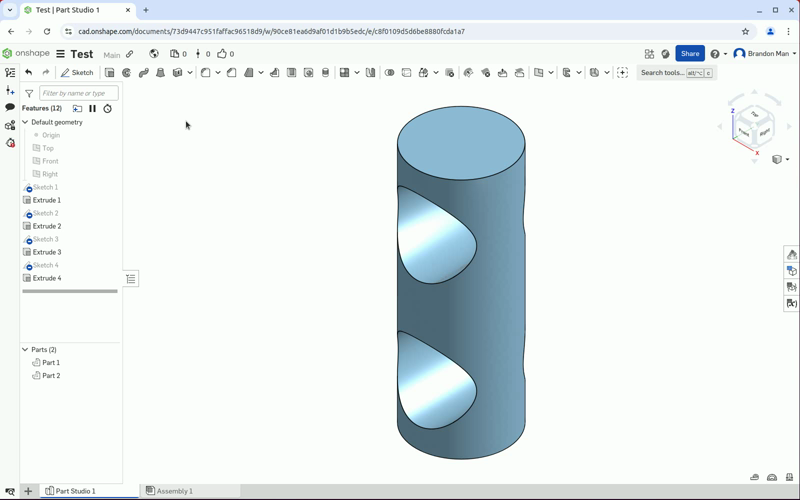
mouse_move(73, 189)
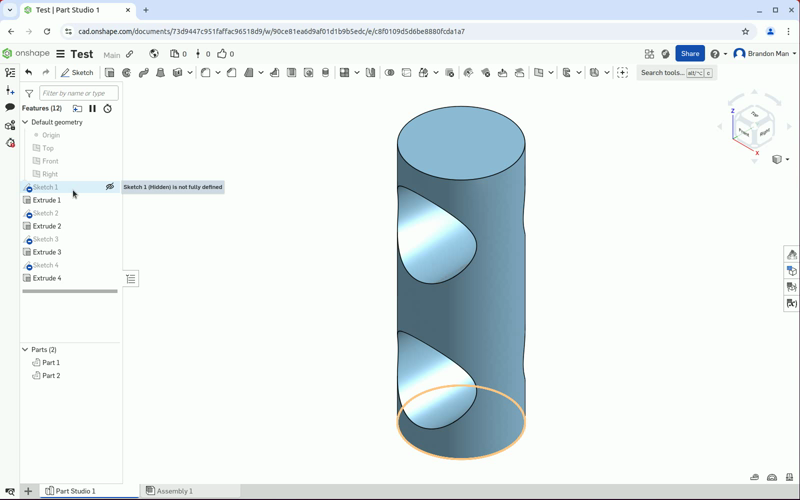
click(73, 189)